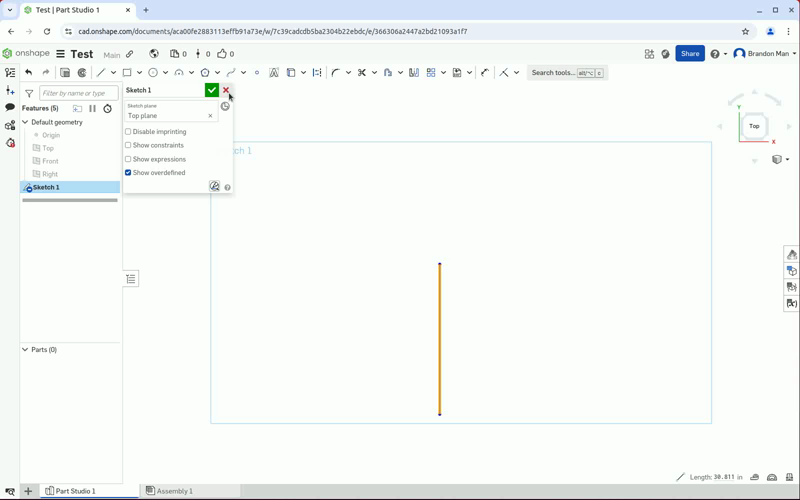
key(shift+h)
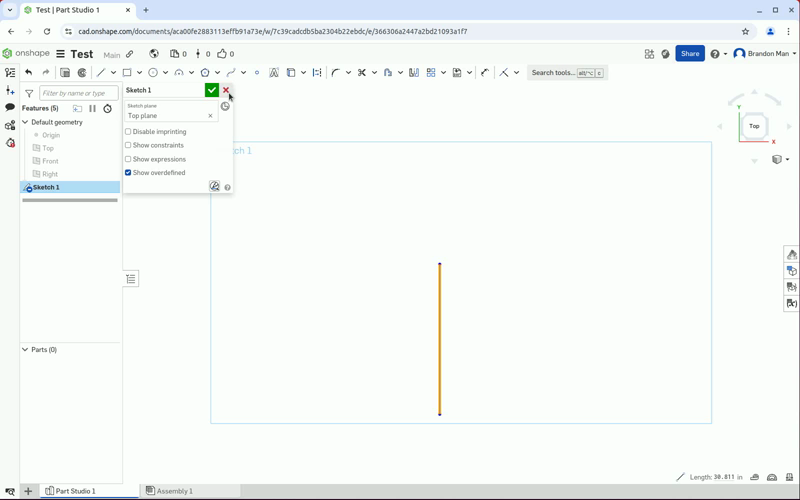
key(shift+s)
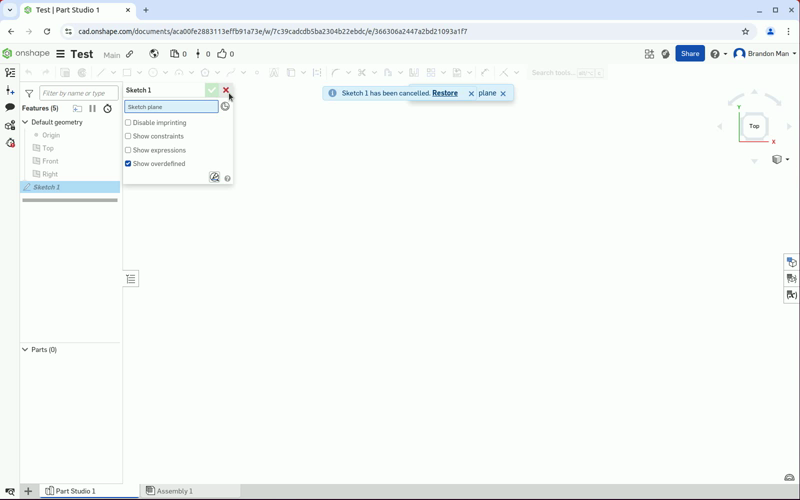
mouse_move(73, 150)
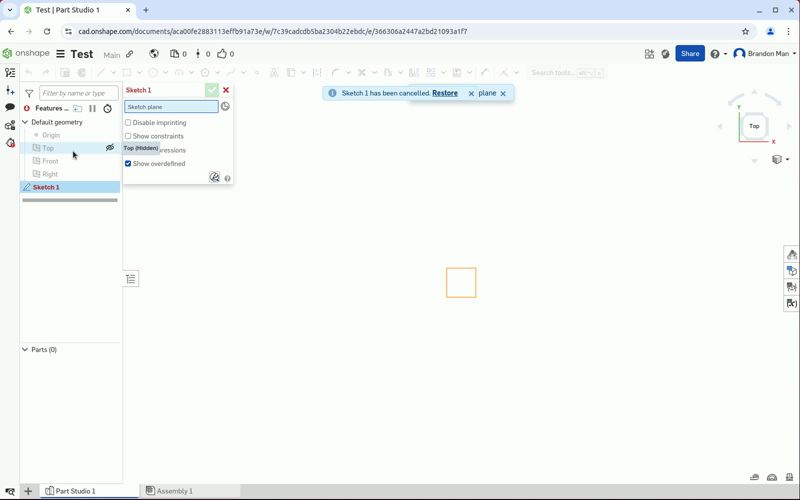
click(73, 150)
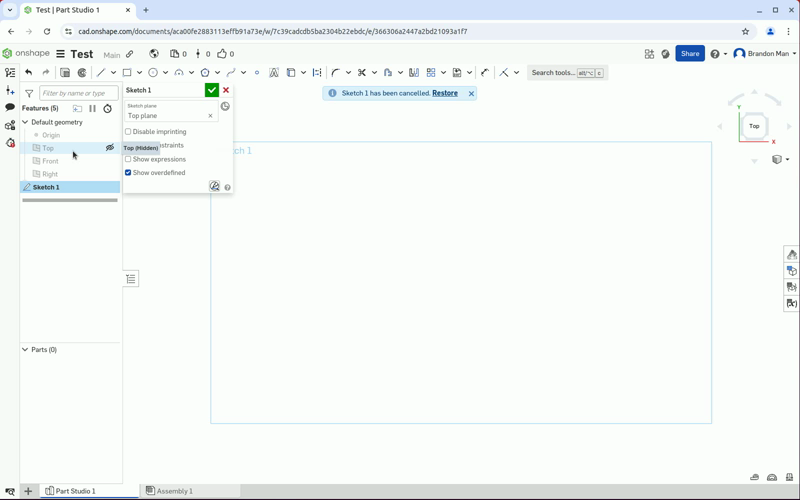
mouse_move(73, 352)
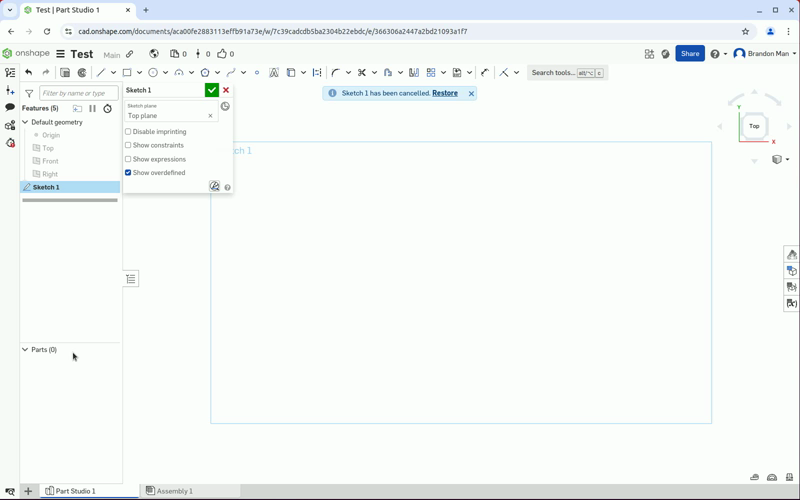
key(y)
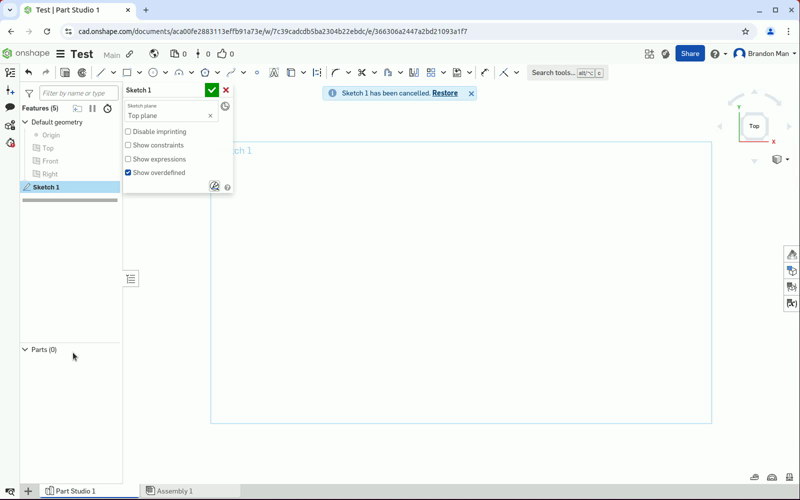
key(l)
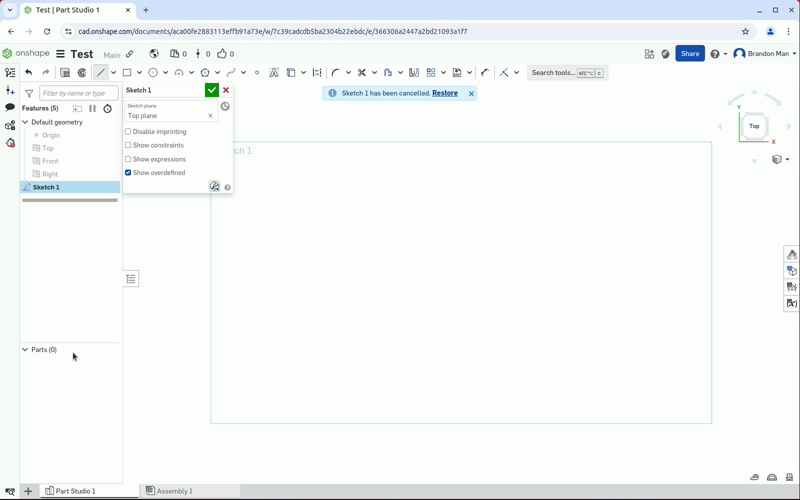
key_down(shift)
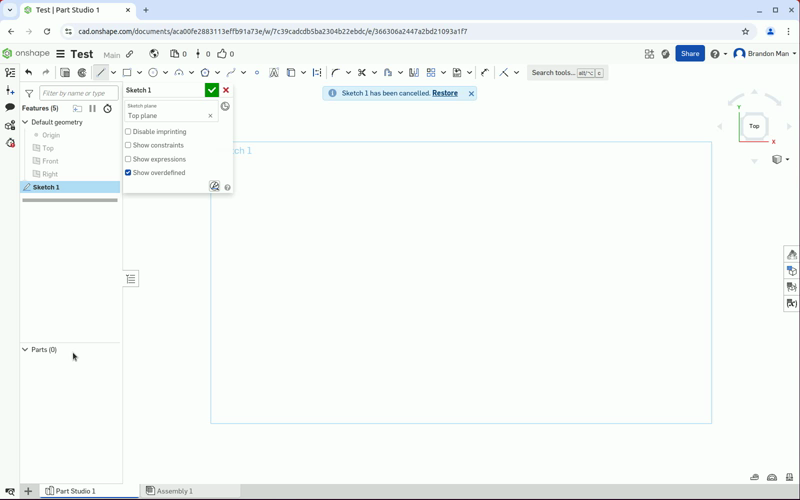
mouse_move(456, 287)
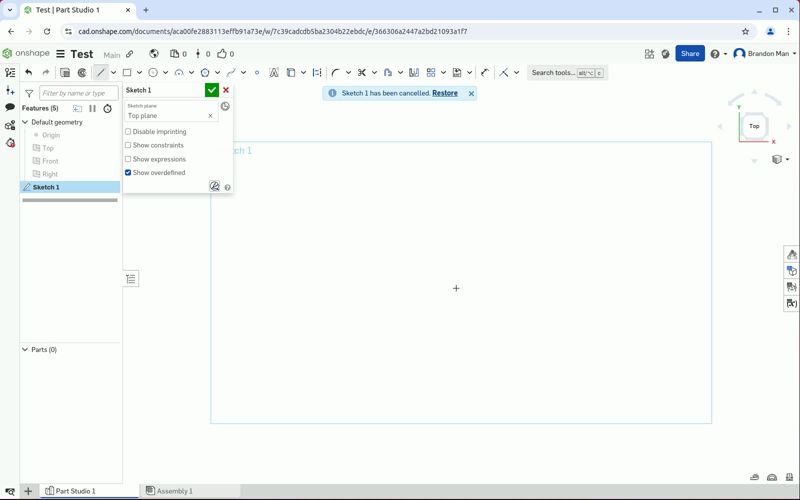
click(456, 287)
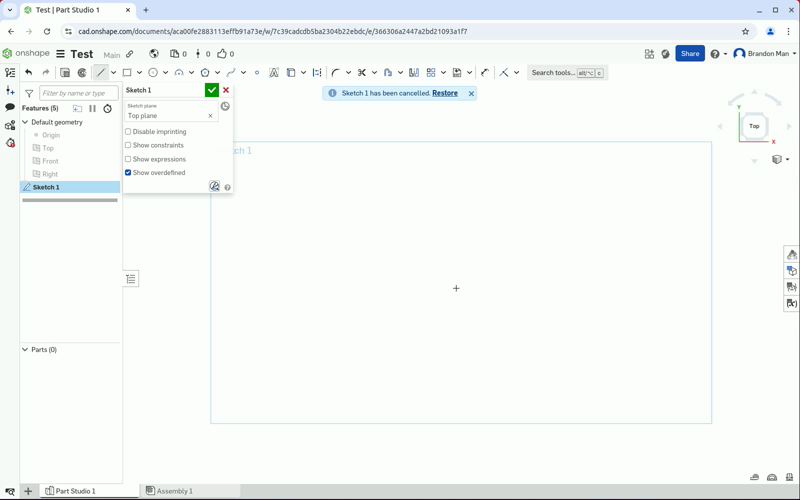
key_up(shift)
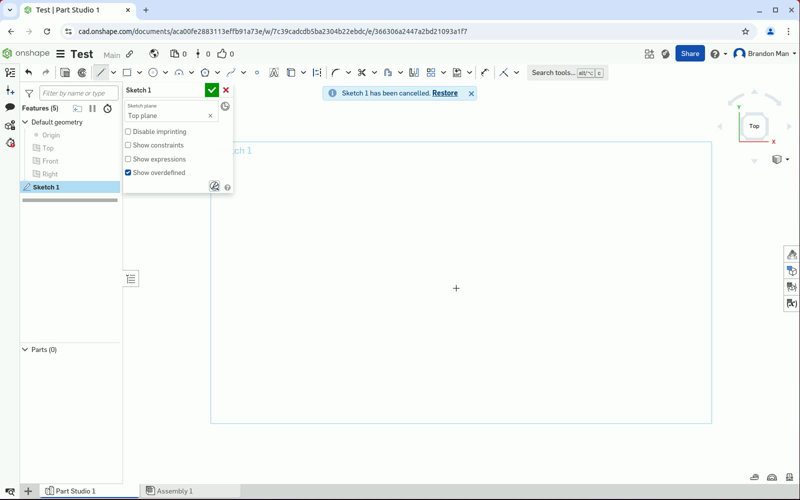
key_down(shift)
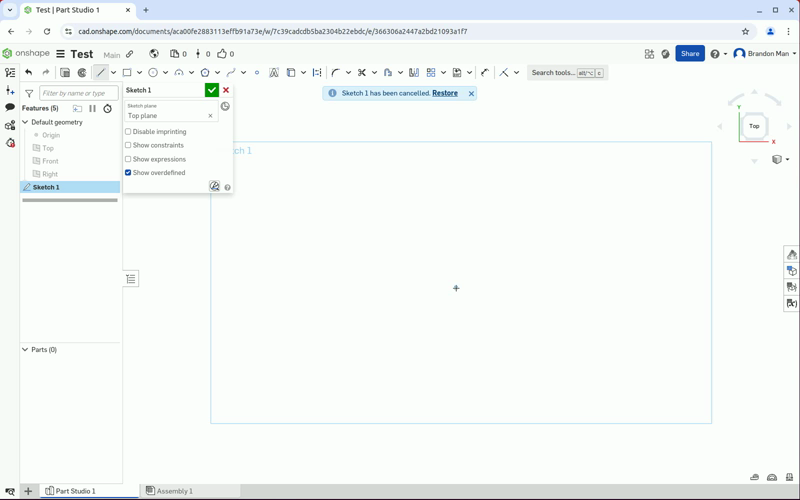
mouse_move(573, 287)
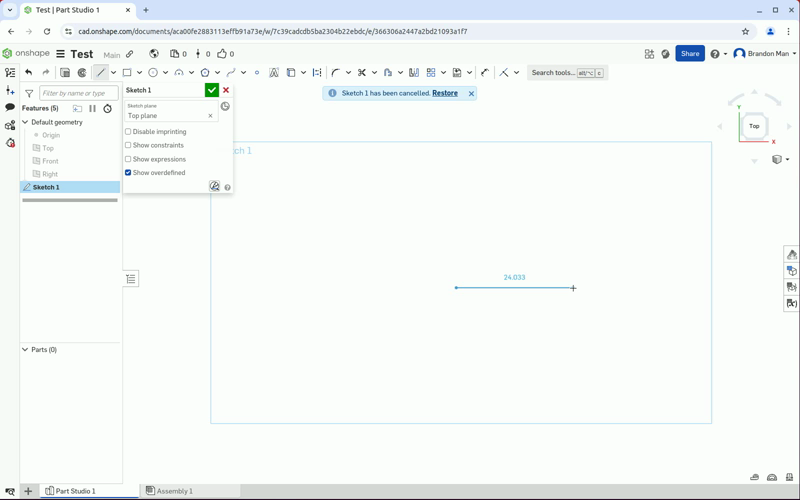
click(573, 287)
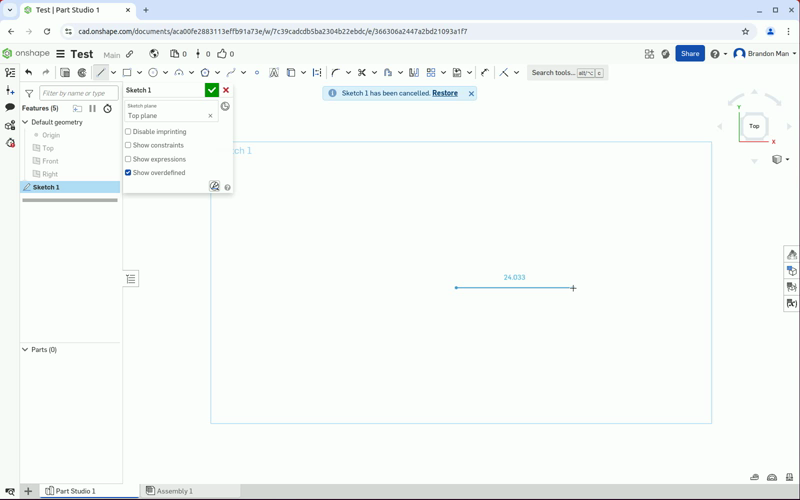
key_up(shift)
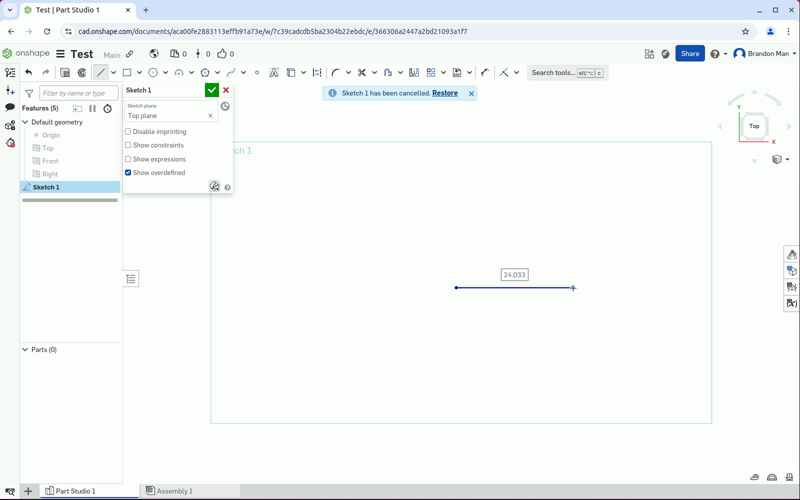
key_down(shift)
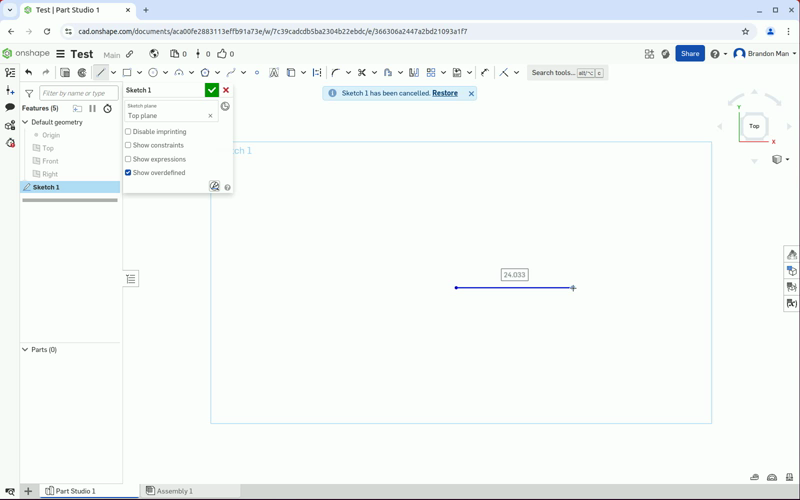
mouse_move(589, 287)
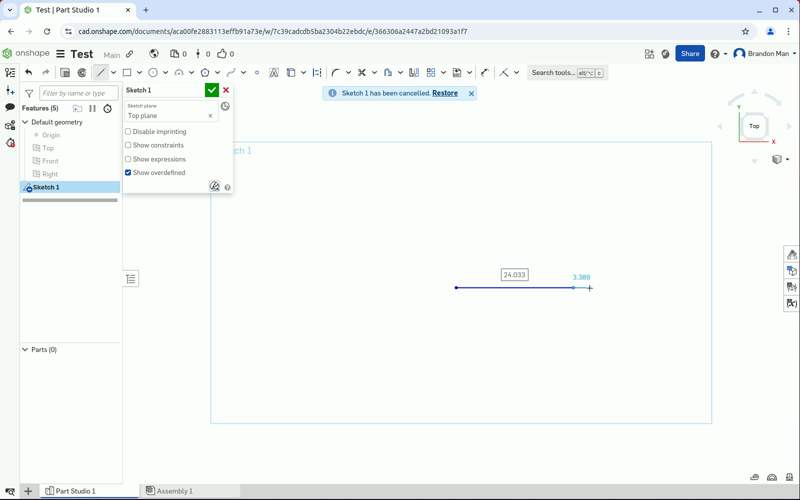
mouse_move(573, 279)
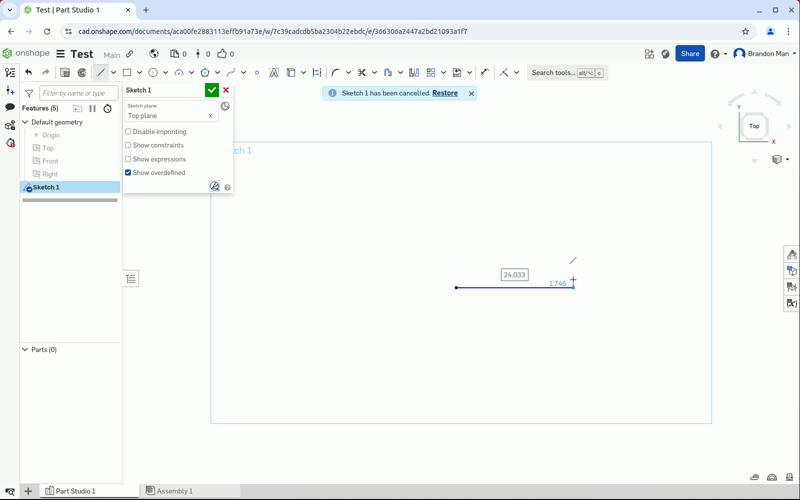
click(573, 279)
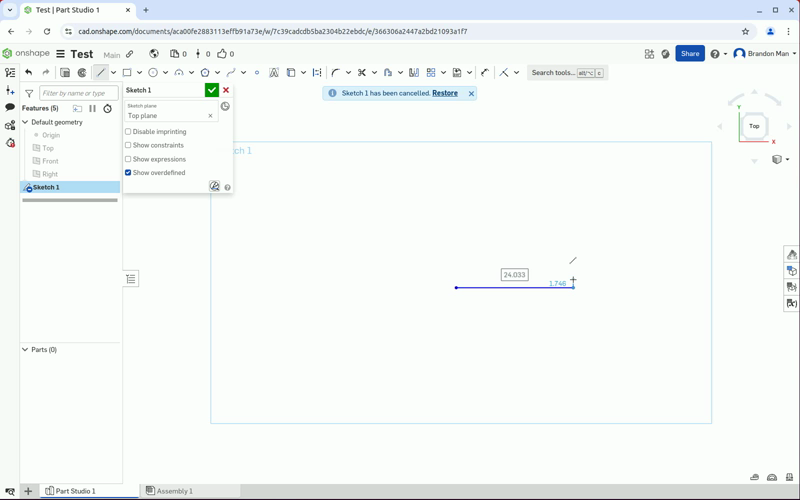
key_up(shift)
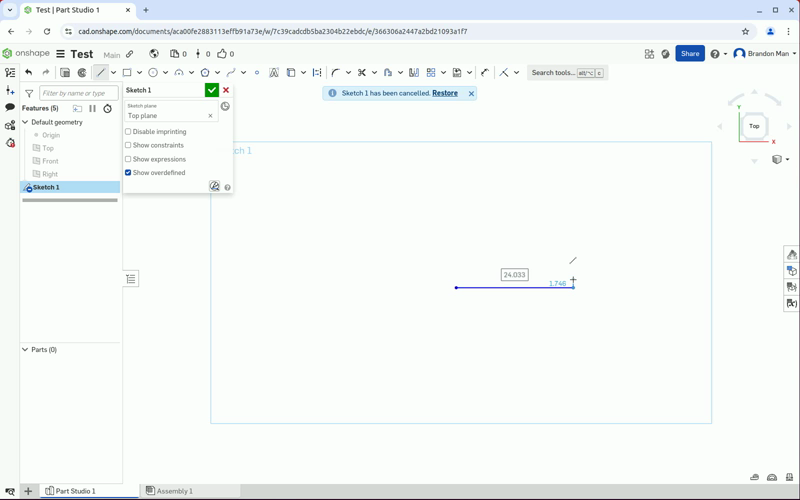
key_down(shift)
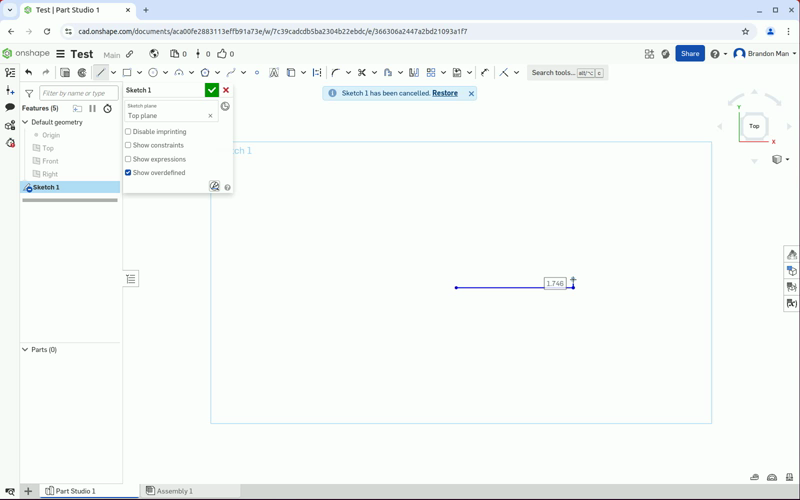
mouse_move(459, 279)
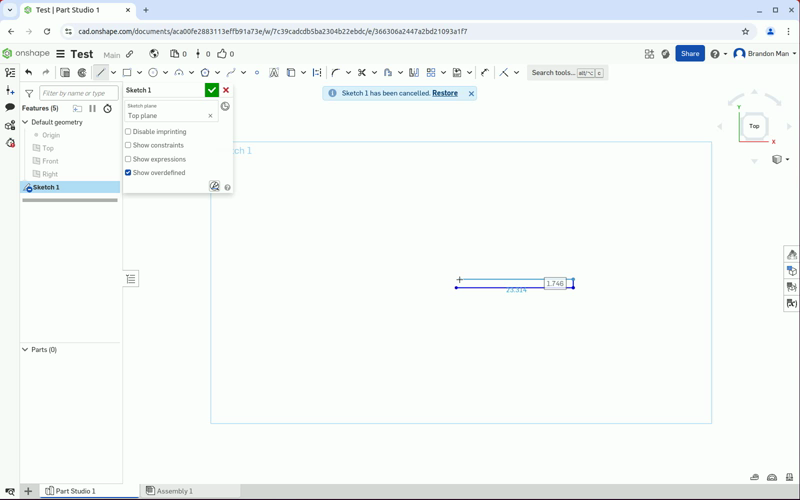
click(459, 279)
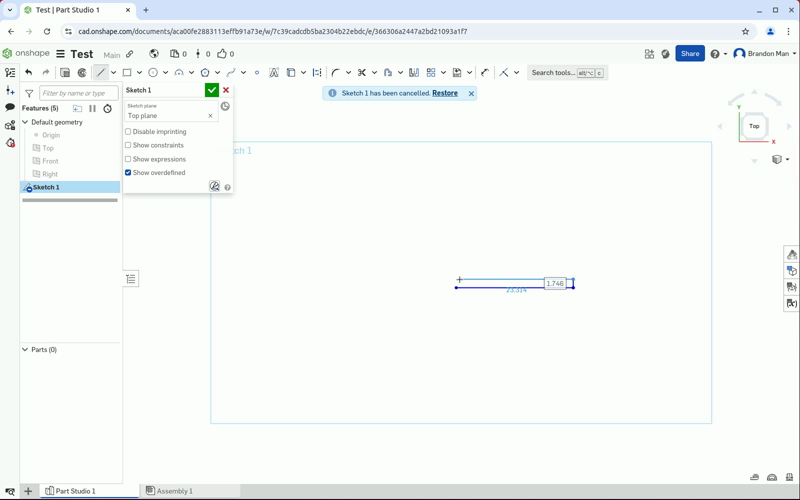
key_up(shift)
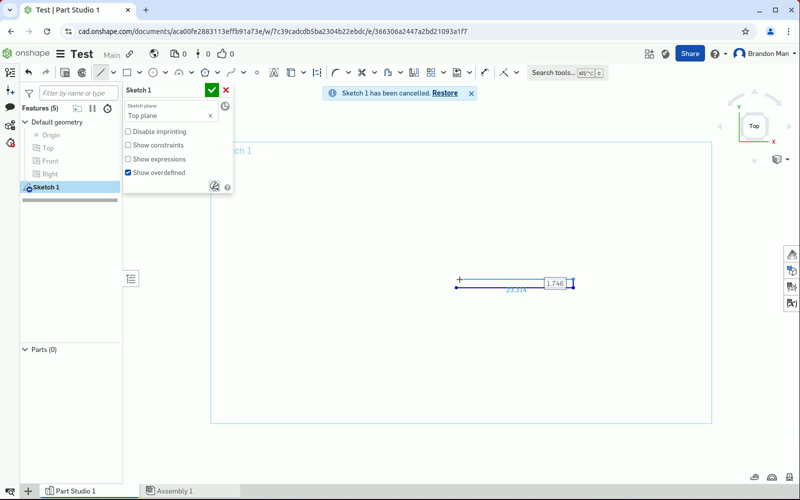
key(esc)
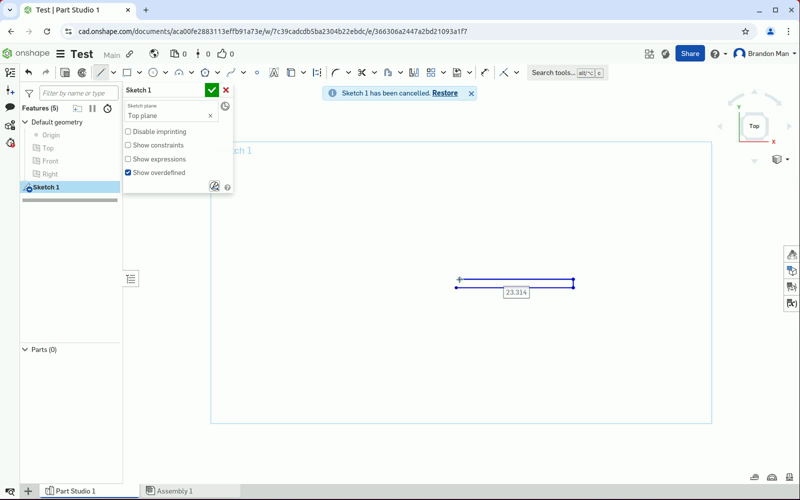
key(a)
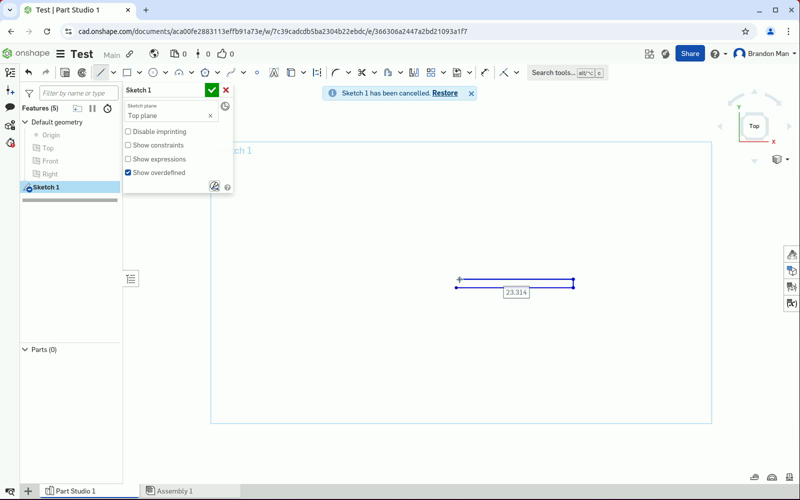
mouse_move(459, 279)
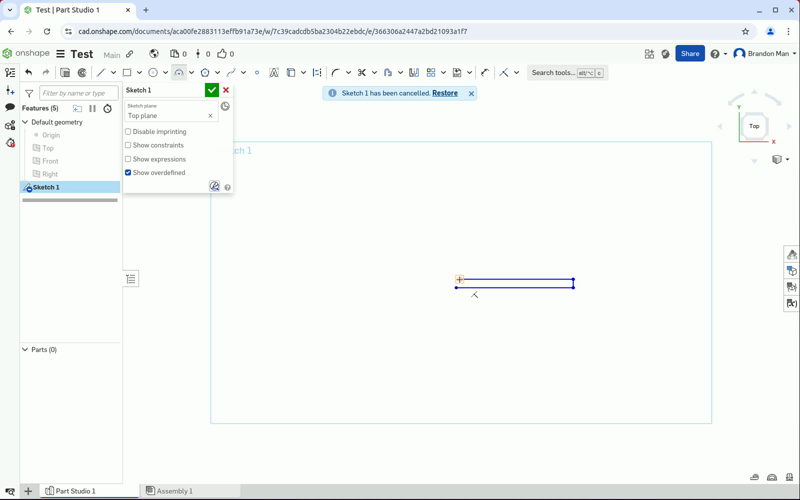
click(459, 279)
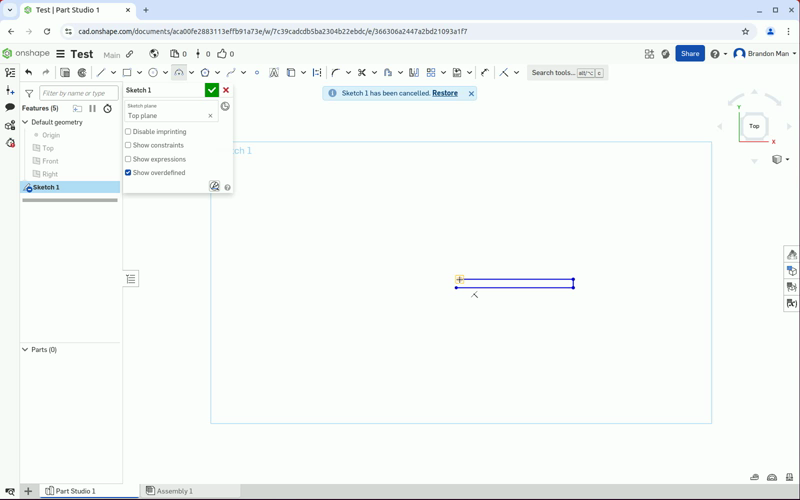
key_down(shift)
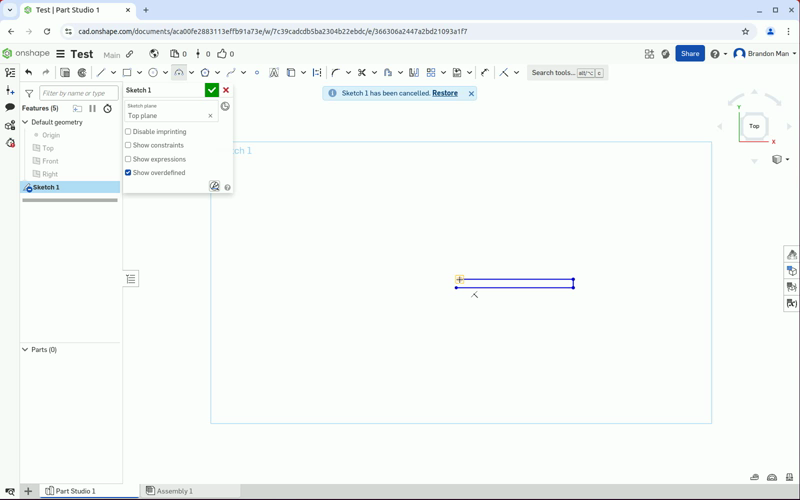
mouse_move(456, 282)
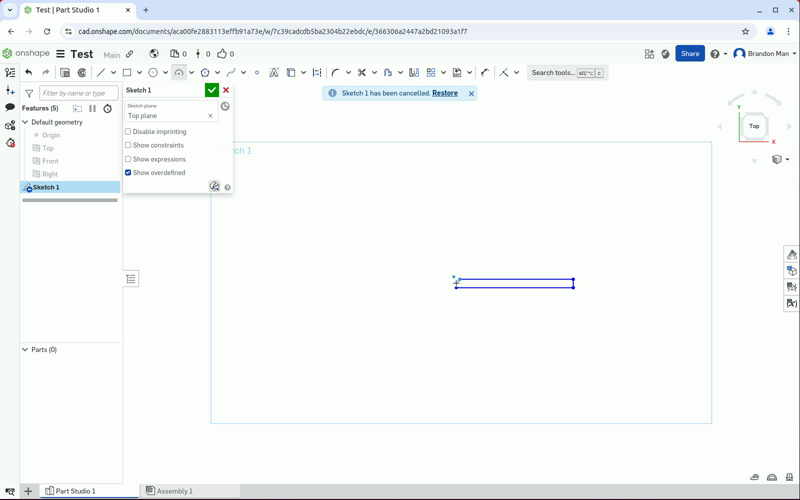
scroll(6)
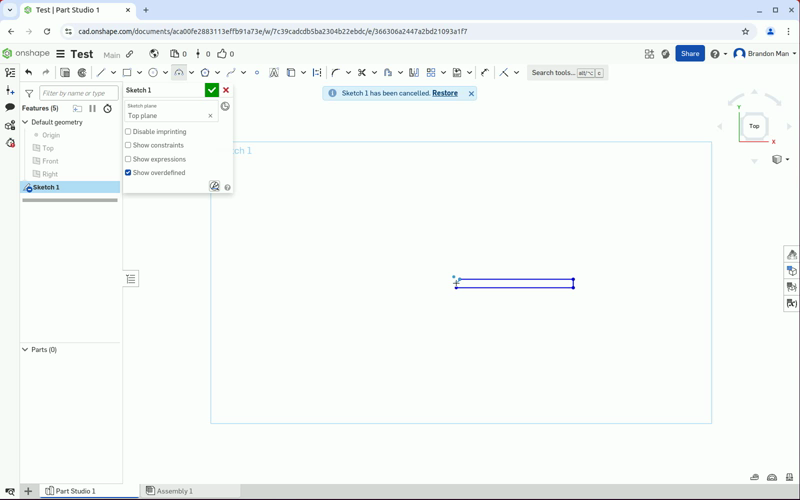
scroll(6)
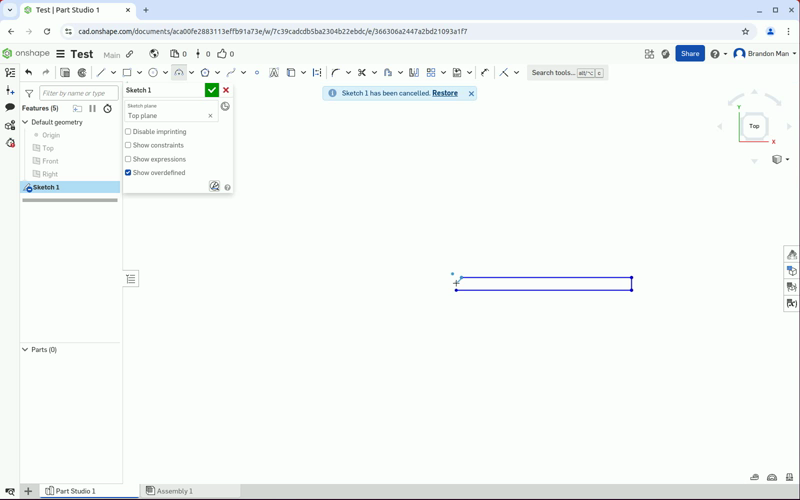
scroll(6)
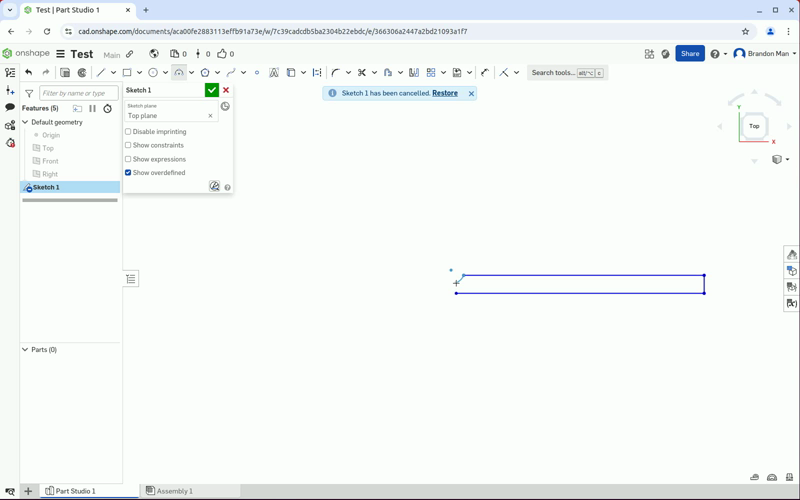
scroll(6)
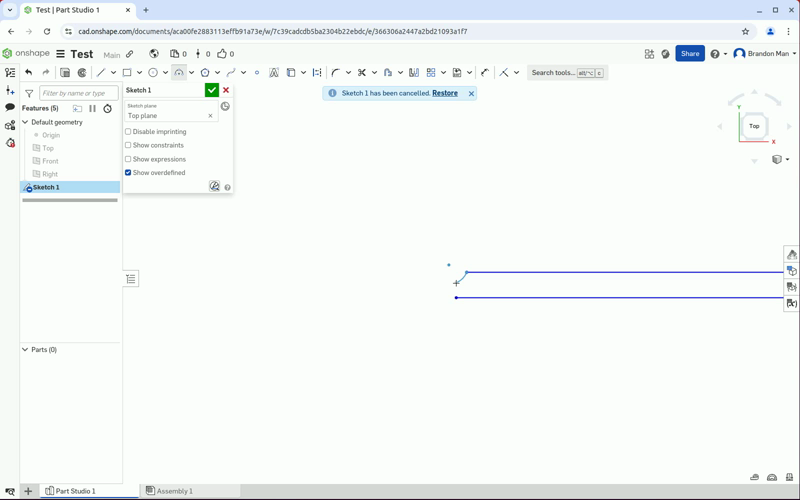
scroll(6)
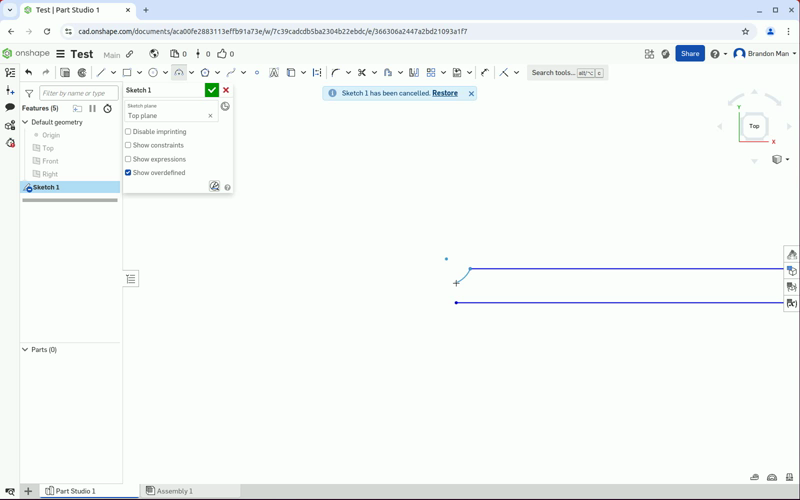
scroll(6)
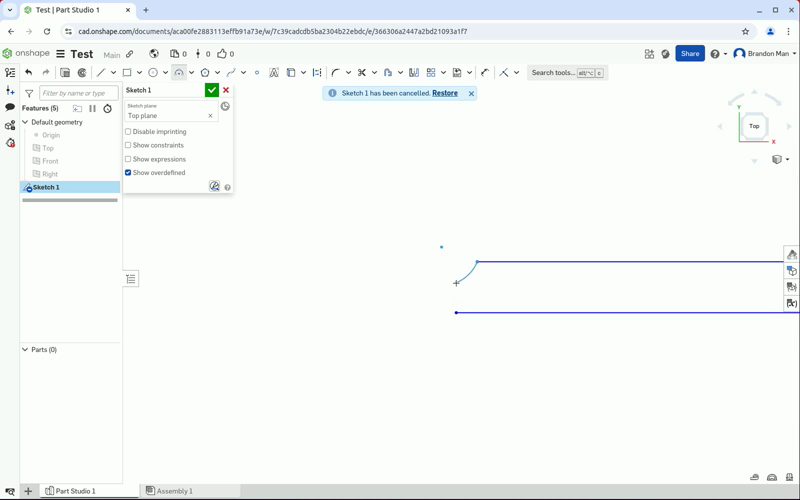
scroll(6)
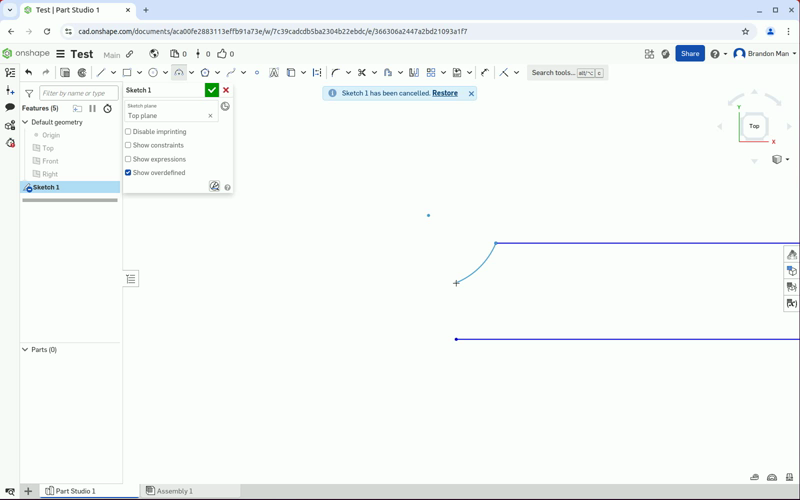
click(456, 282)
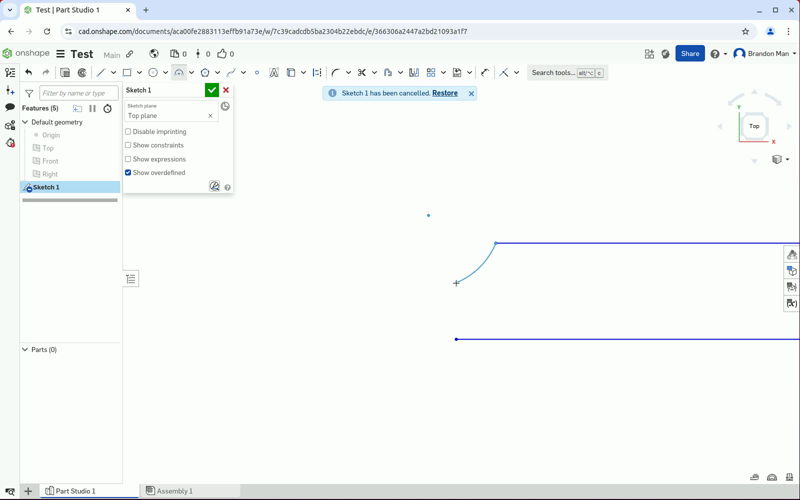
scroll(-6)
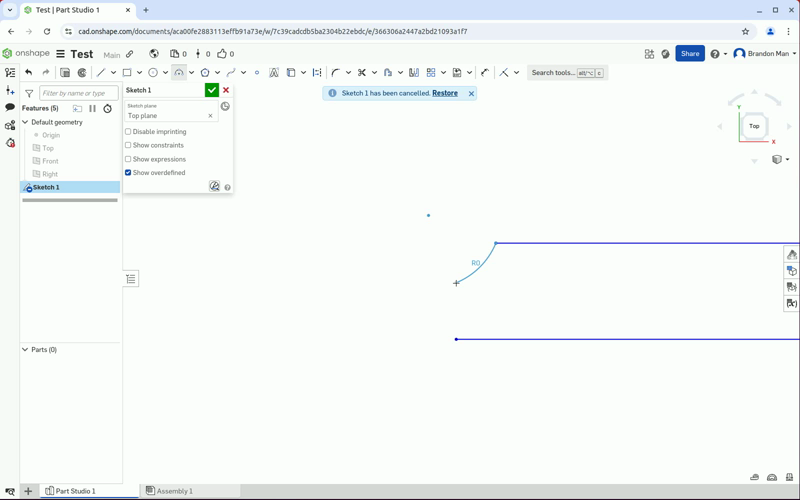
scroll(-6)
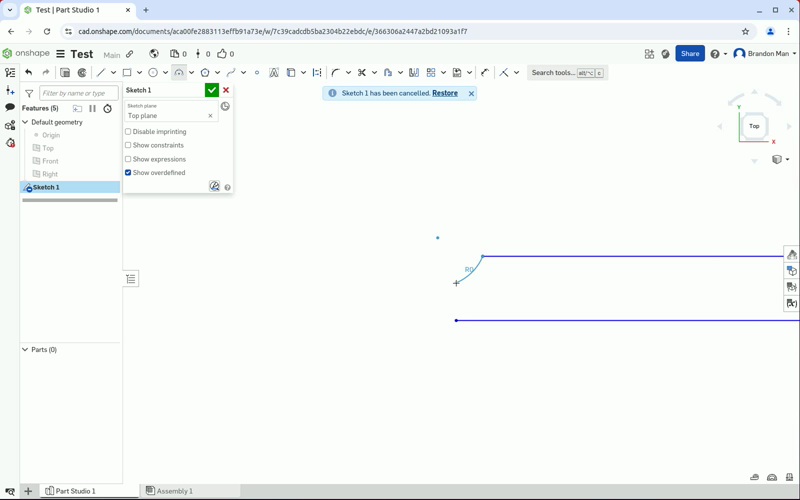
scroll(-6)
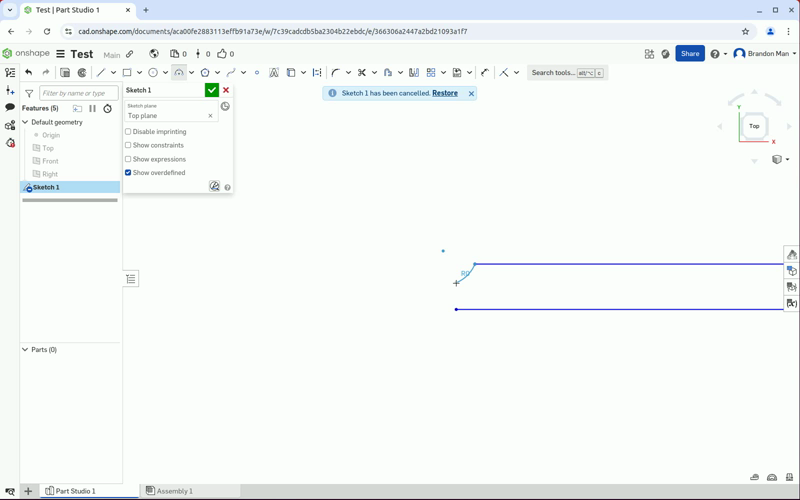
scroll(-6)
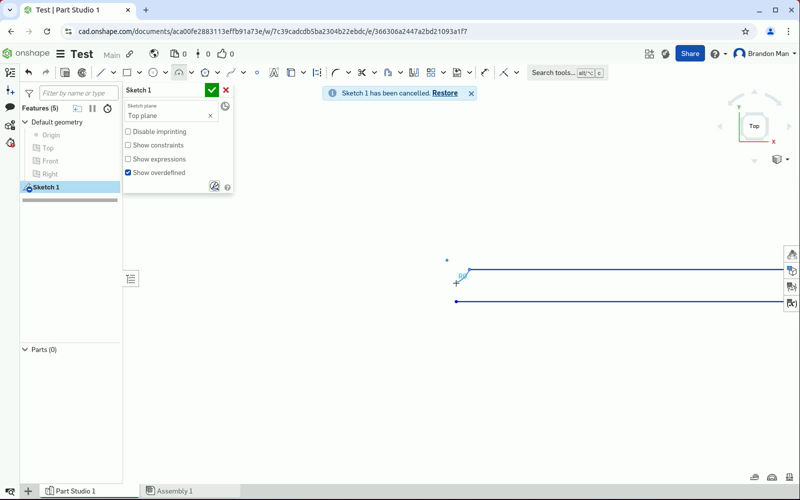
scroll(-6)
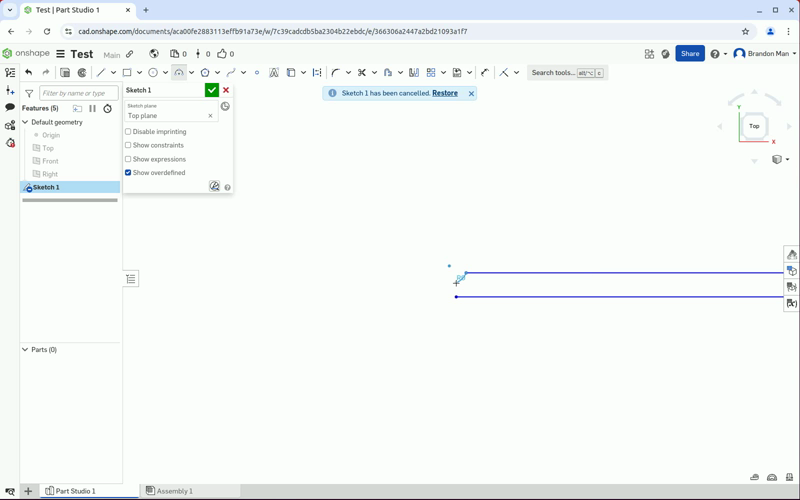
scroll(-6)
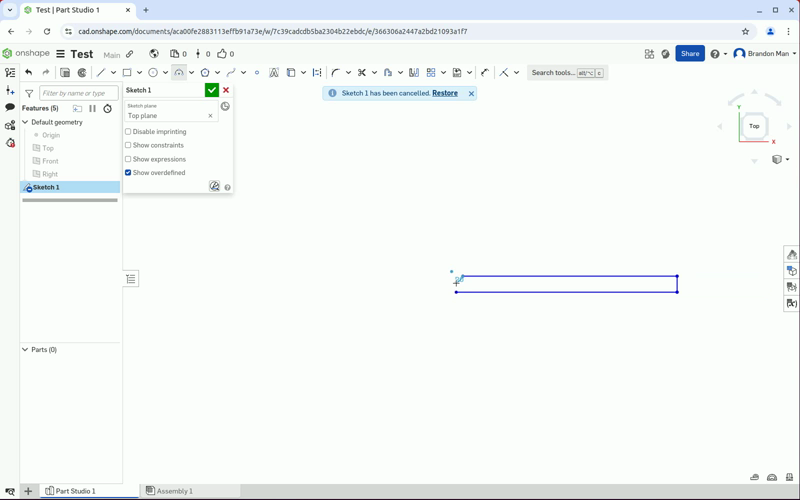
scroll(-6)
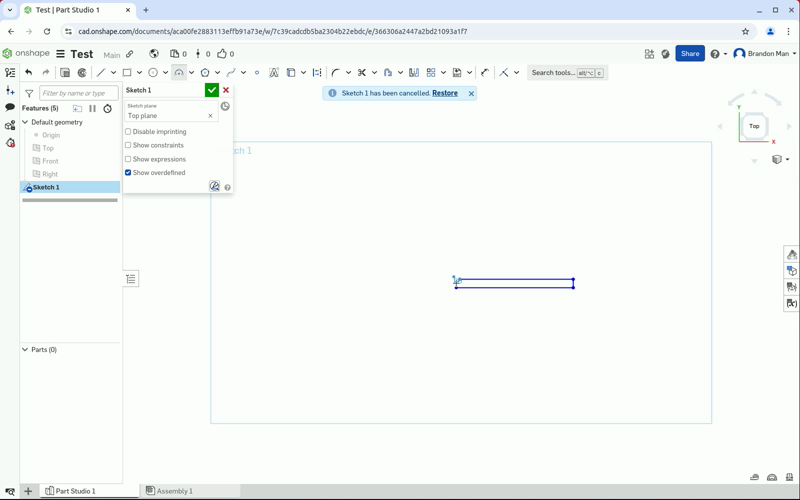
mouse_move(460, 283)
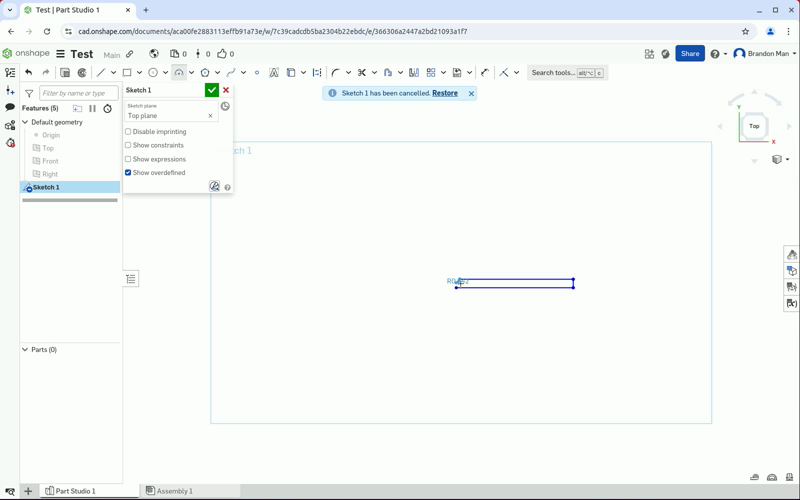
scroll(6)
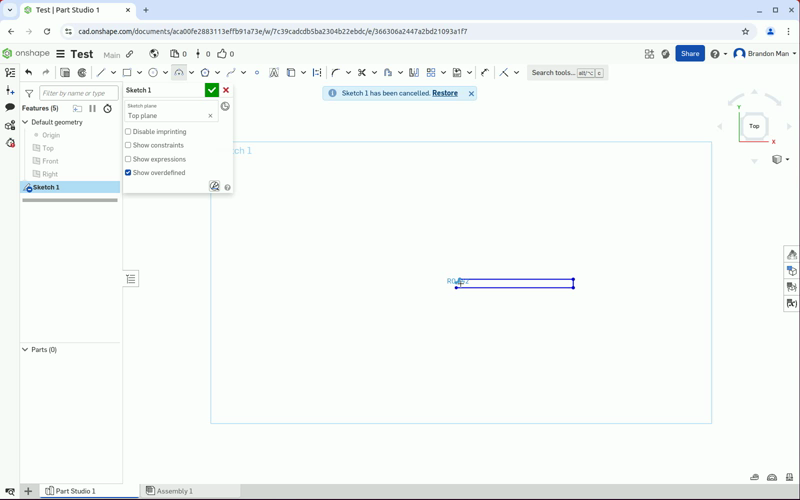
scroll(6)
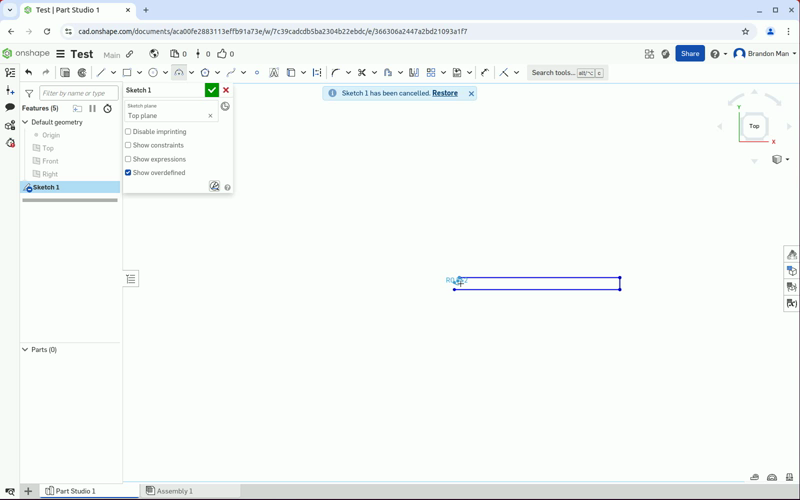
scroll(6)
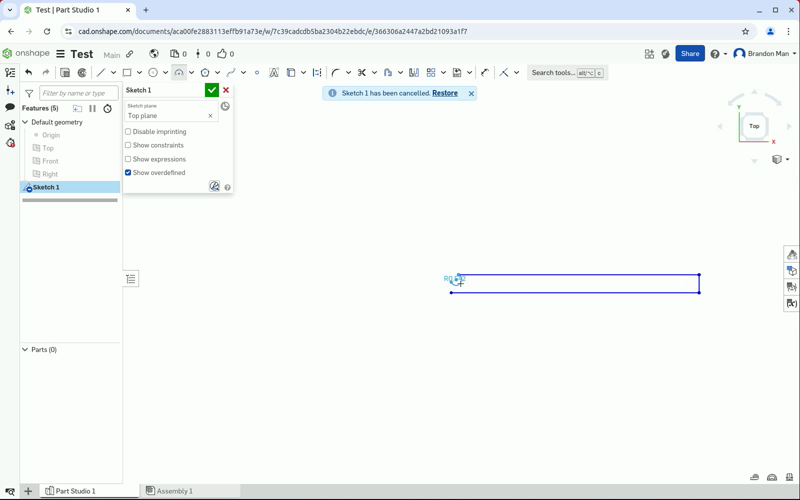
scroll(6)
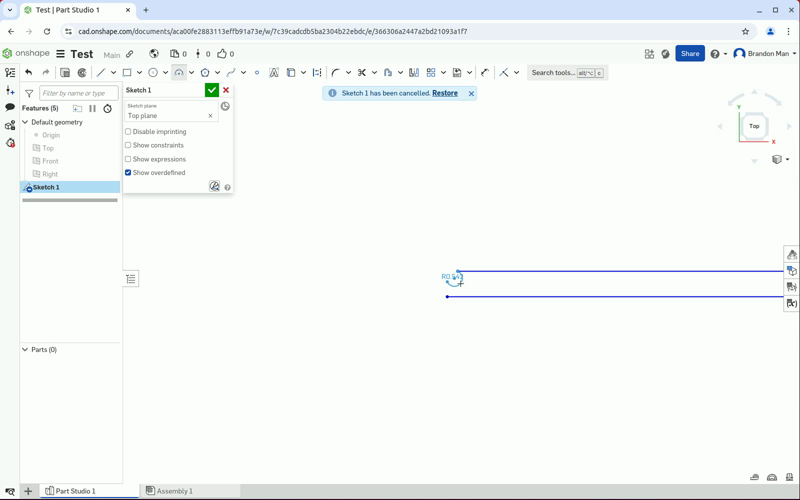
scroll(6)
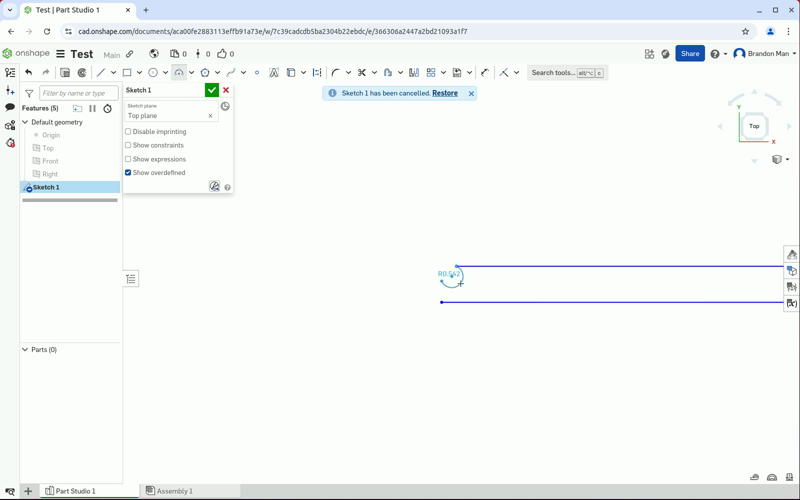
scroll(6)
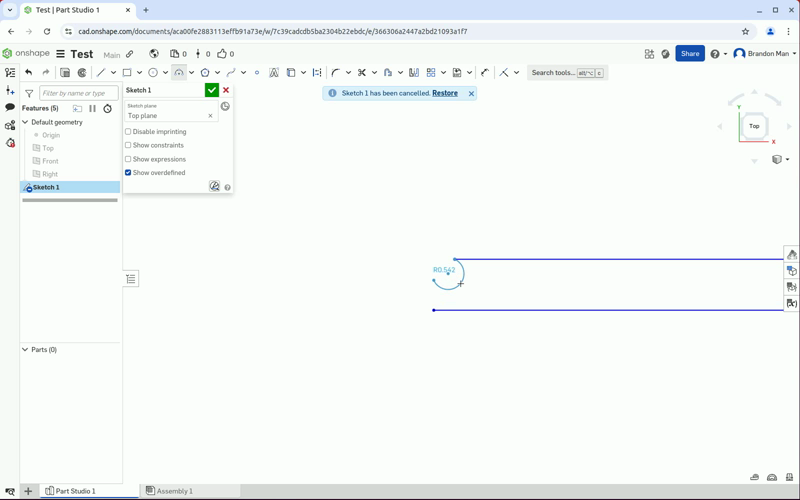
scroll(6)
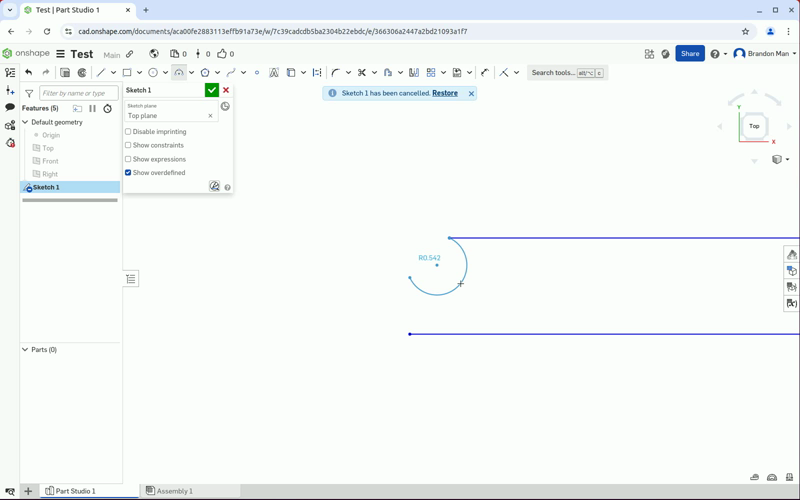
click(460, 283)
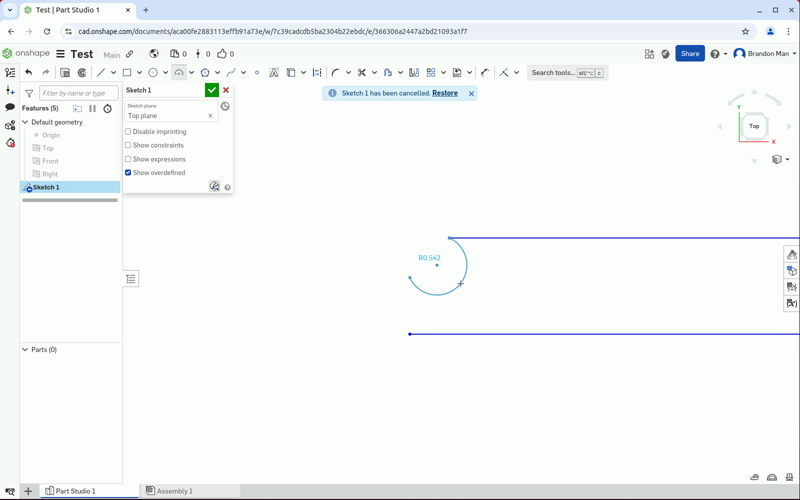
scroll(-6)
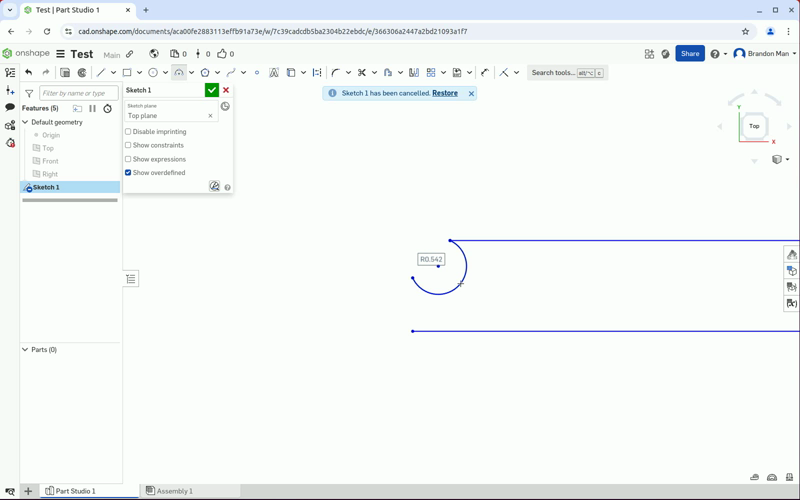
scroll(-6)
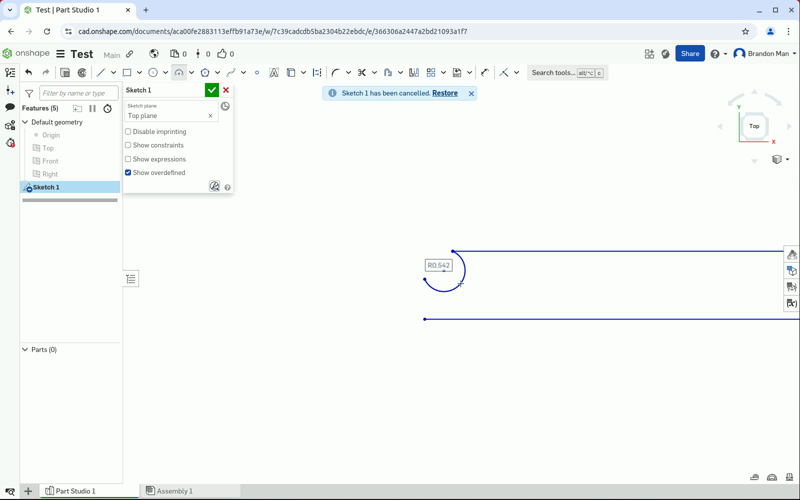
scroll(-6)
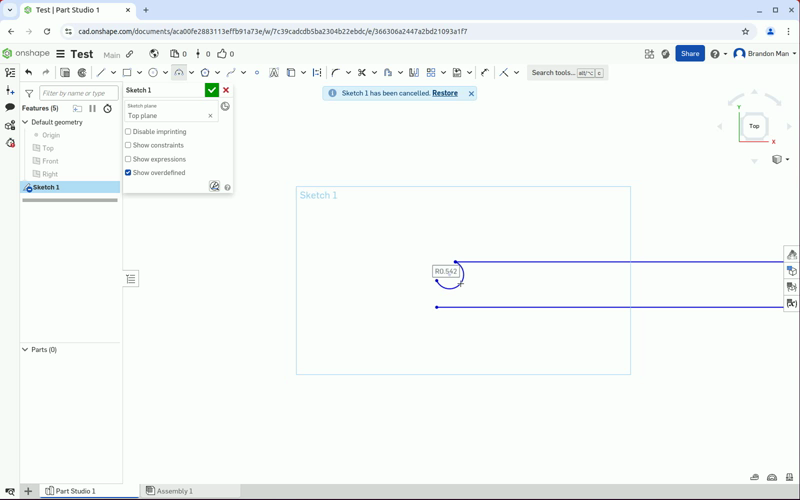
scroll(-6)
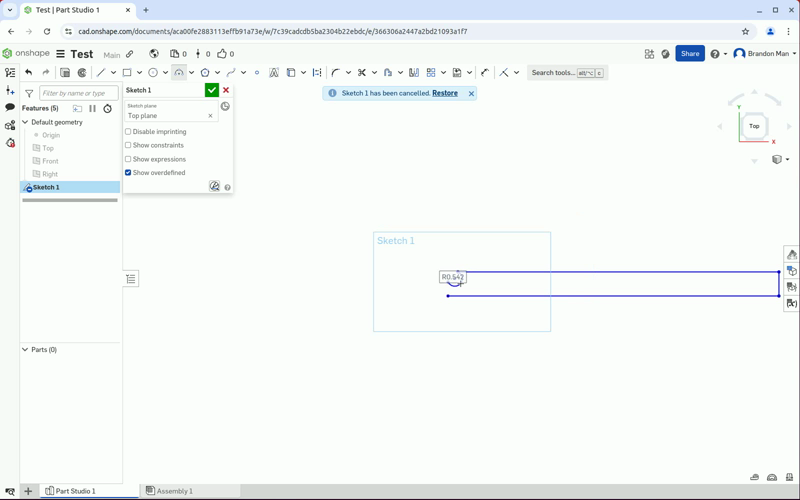
scroll(-6)
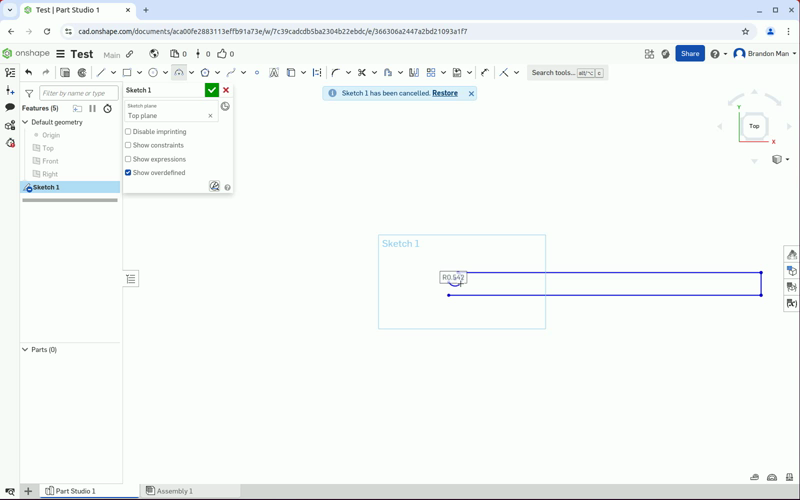
scroll(-6)
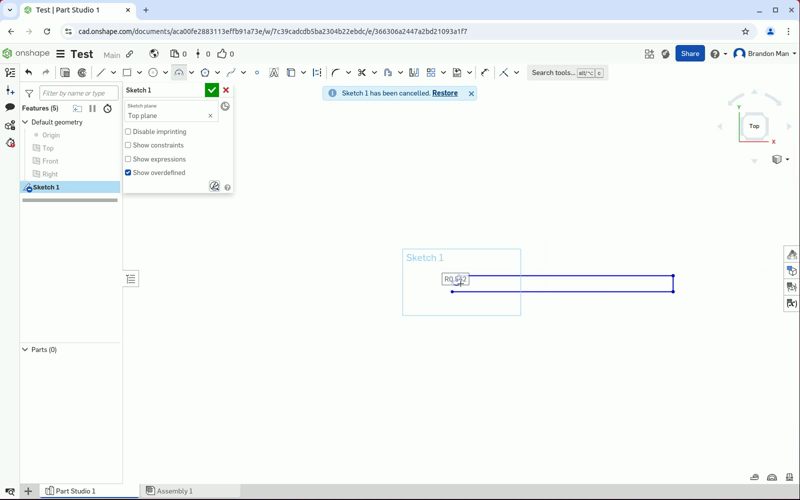
scroll(-6)
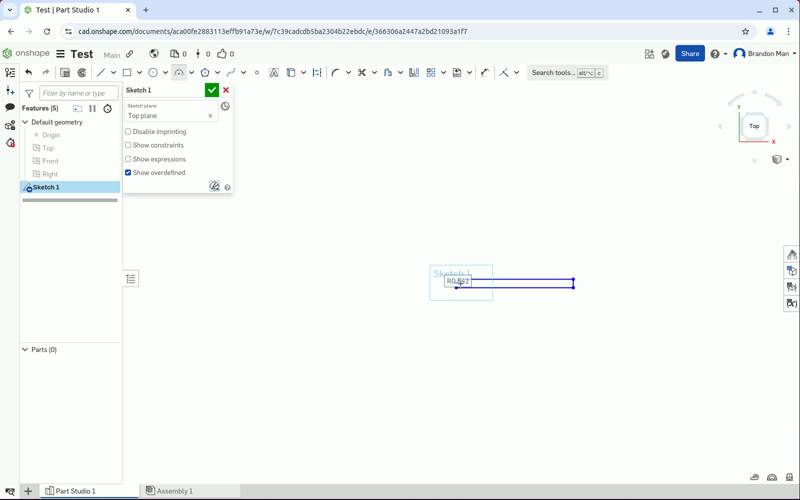
key_up(shift)
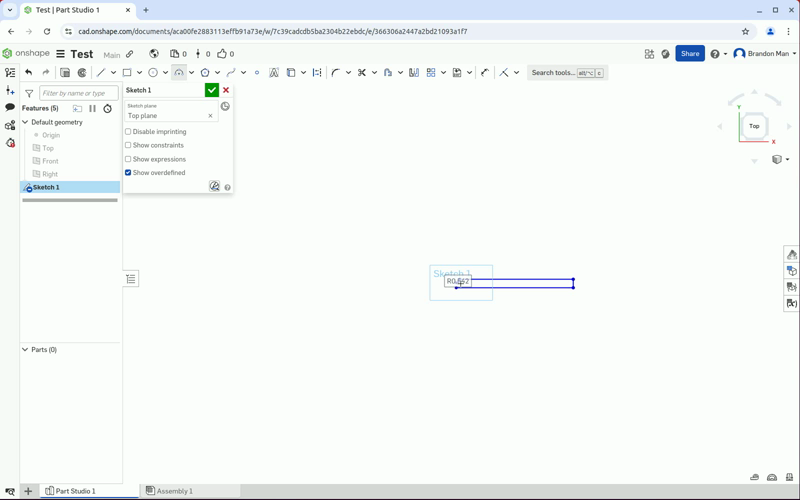
key(esc)
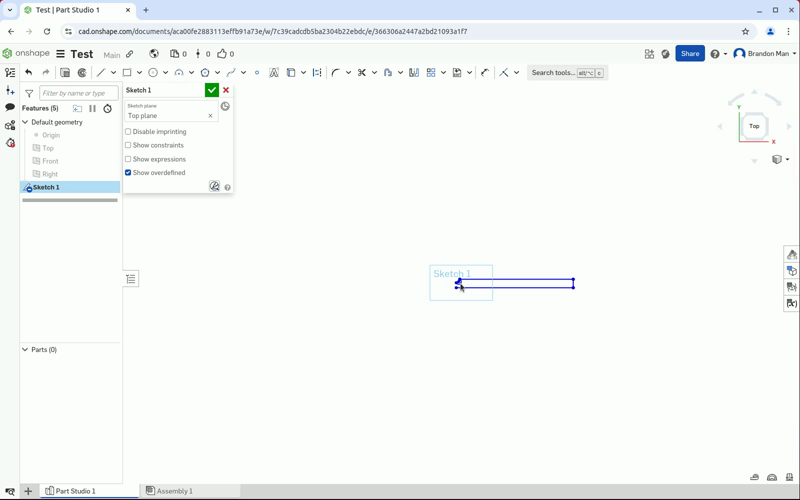
key(l)
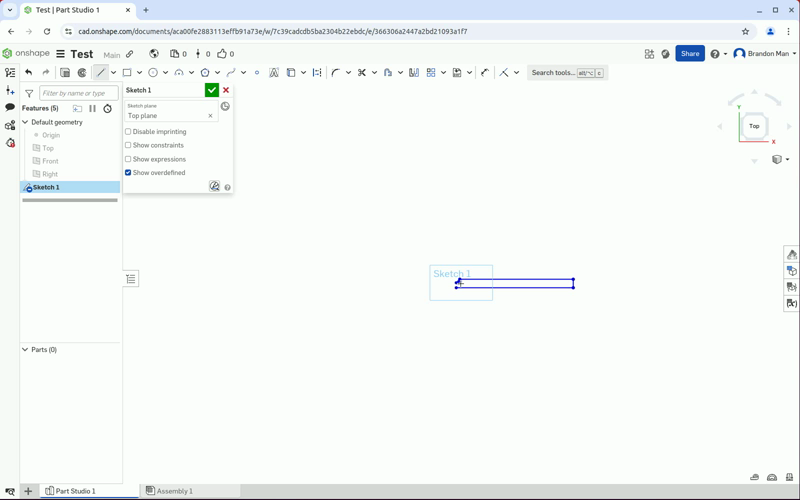
mouse_move(456, 282)
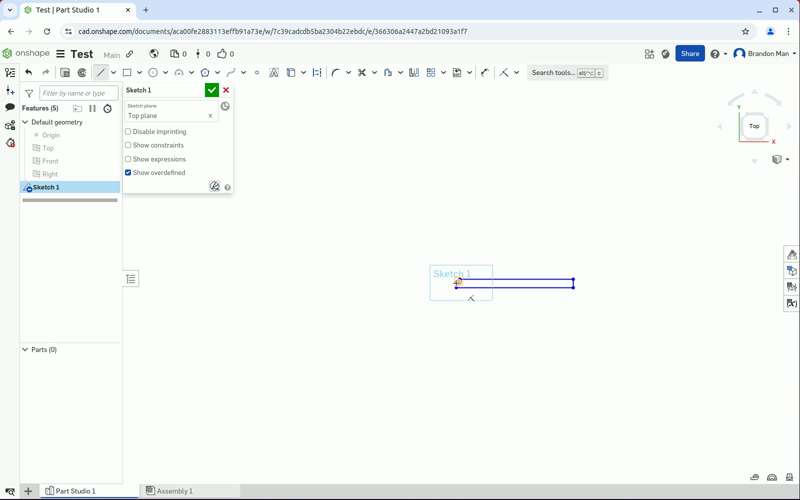
scroll(6)
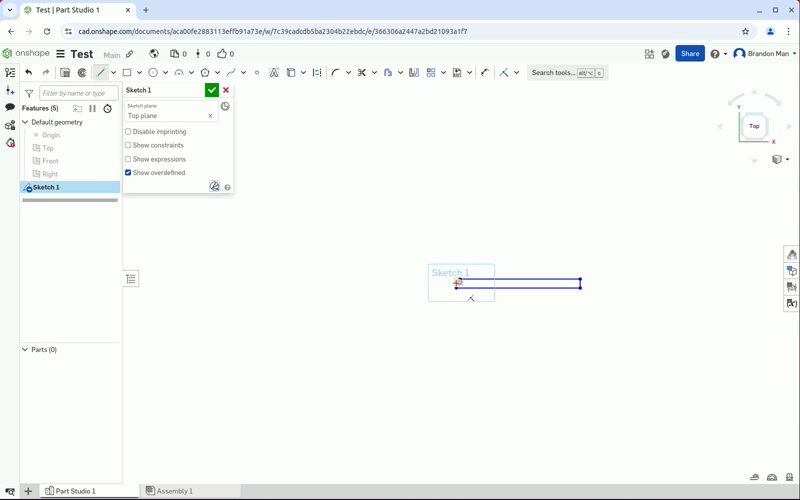
scroll(6)
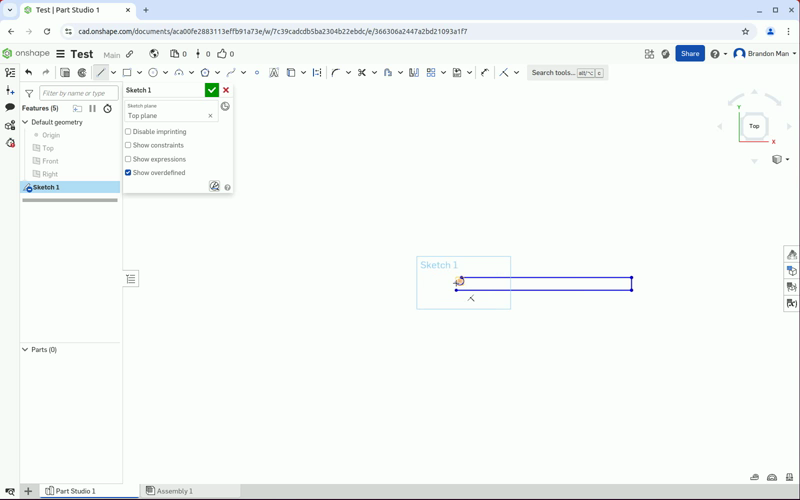
scroll(6)
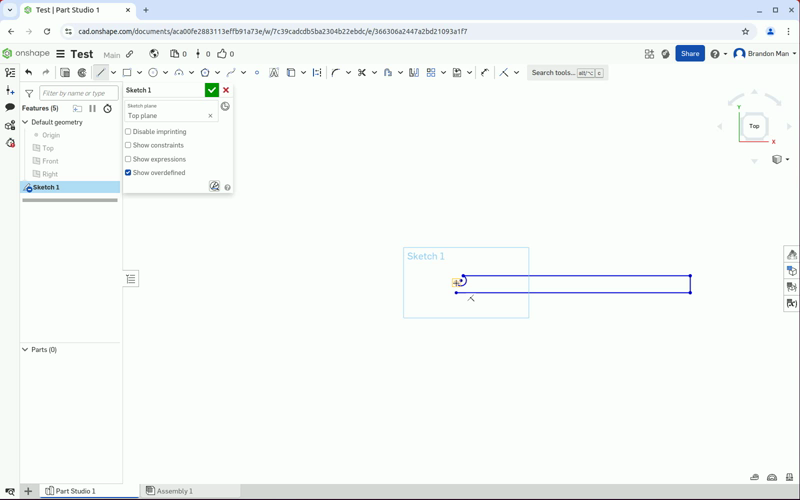
scroll(6)
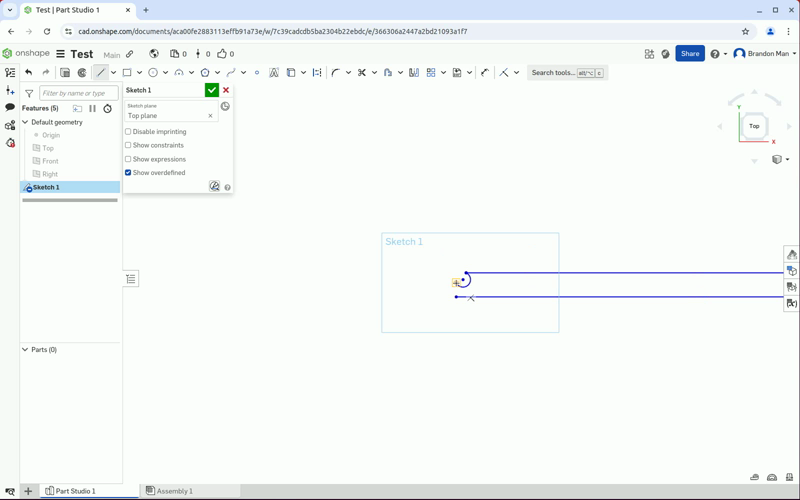
scroll(6)
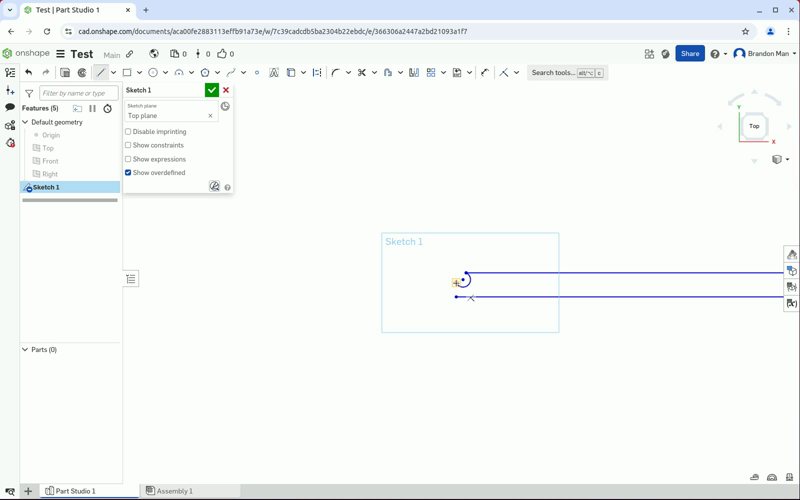
scroll(6)
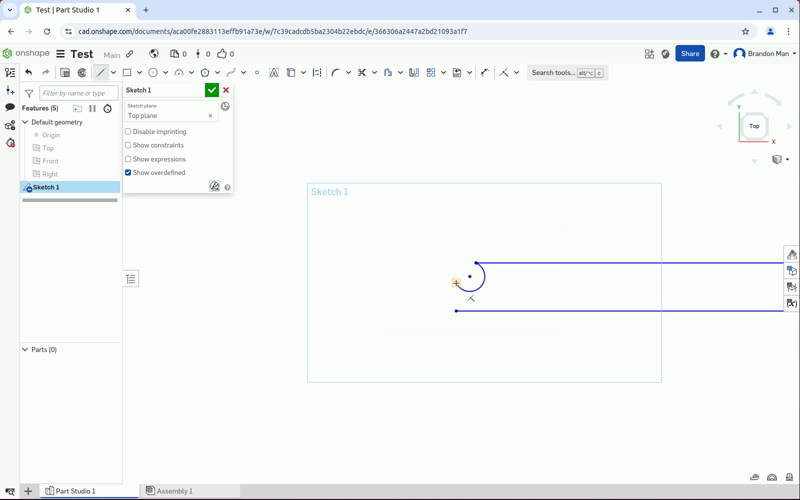
scroll(6)
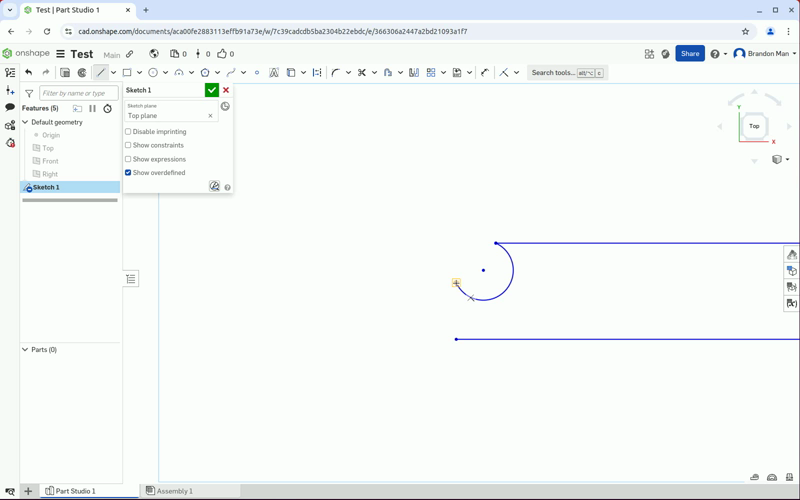
click(456, 282)
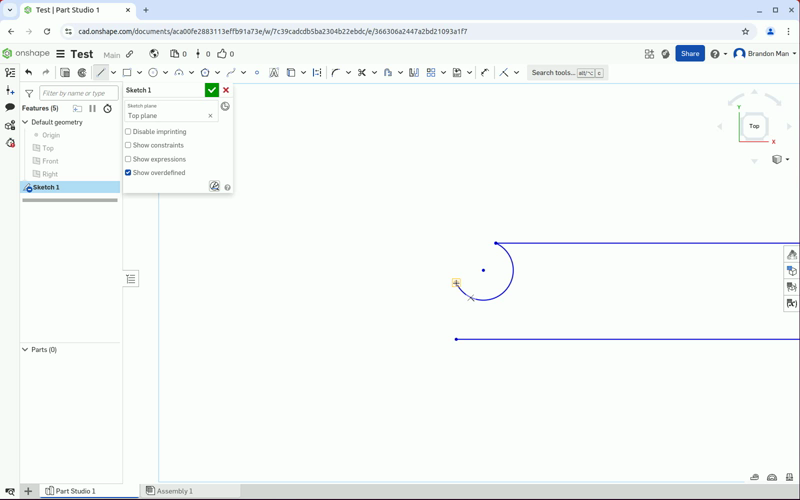
scroll(-6)
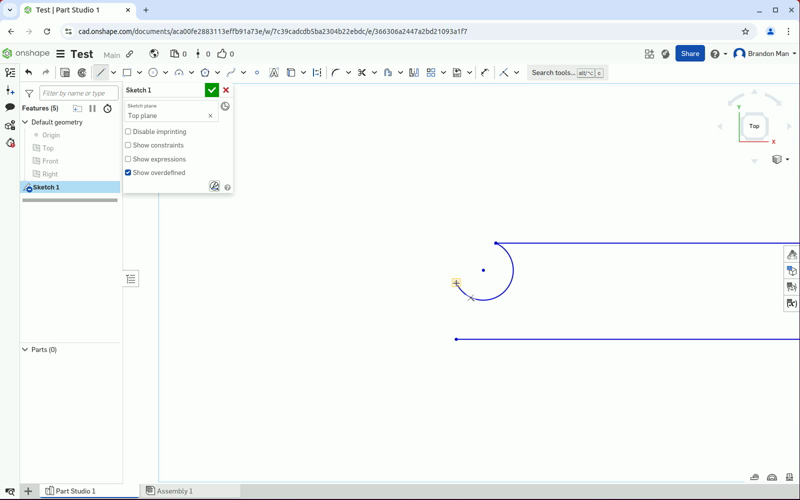
scroll(-6)
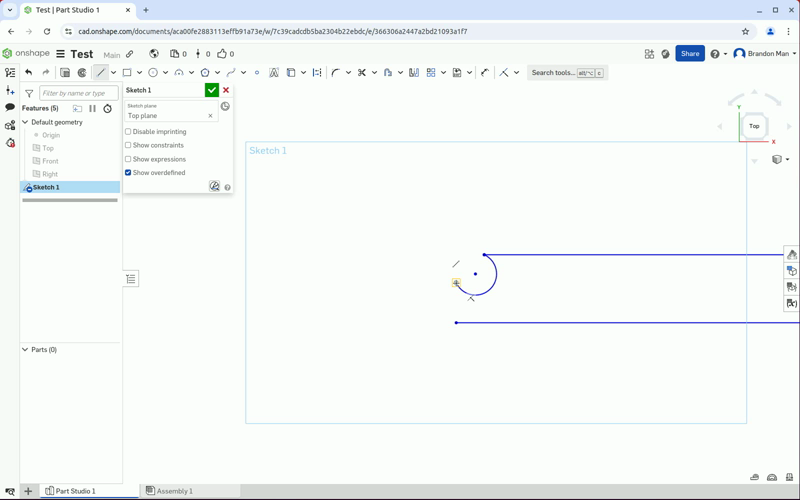
scroll(-6)
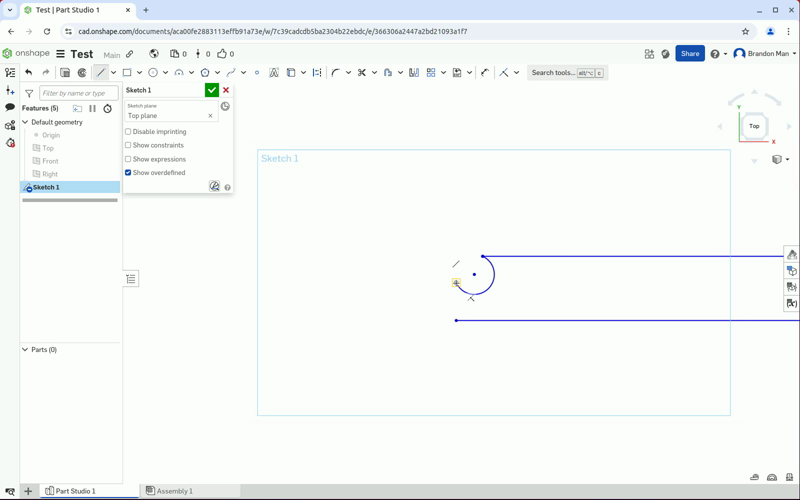
scroll(-6)
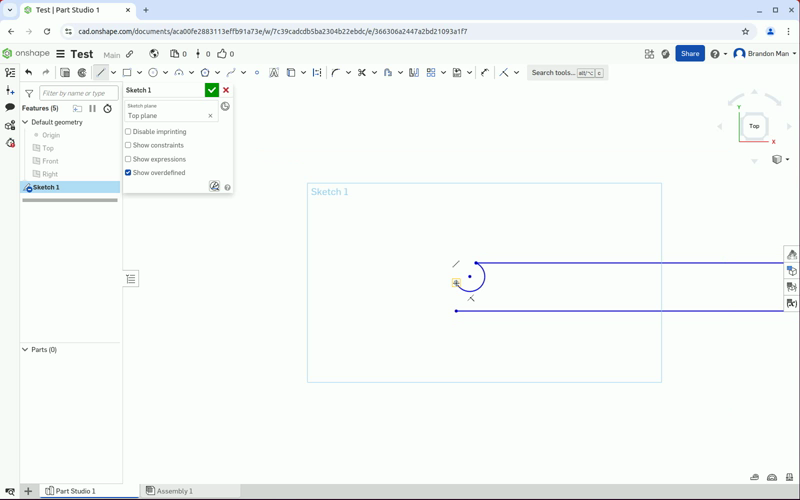
scroll(-6)
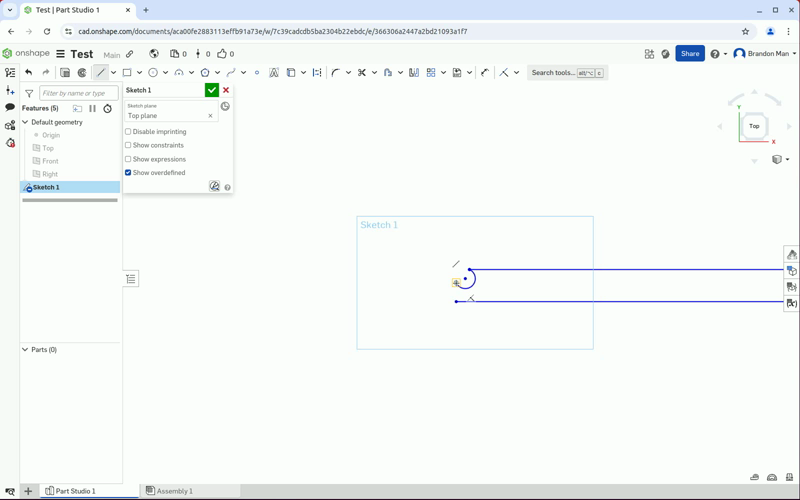
scroll(-6)
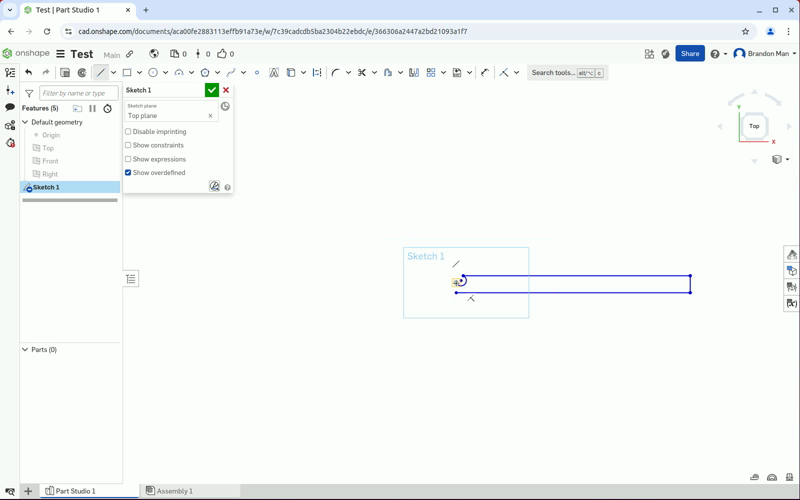
scroll(-6)
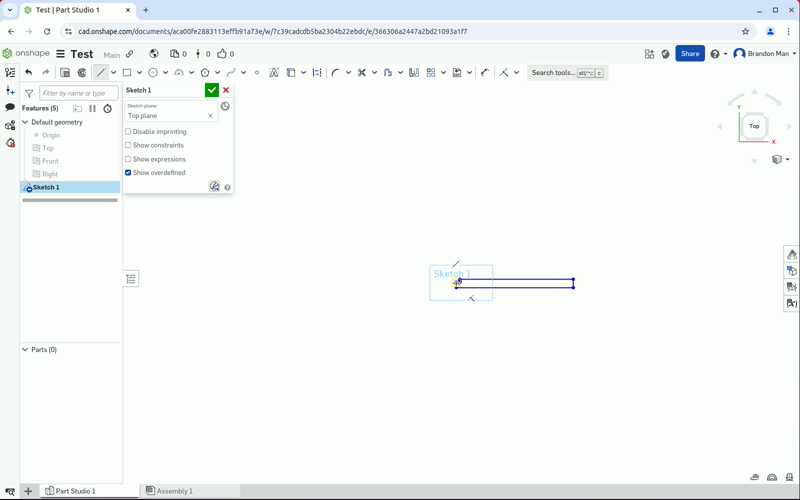
mouse_move(486, 282)
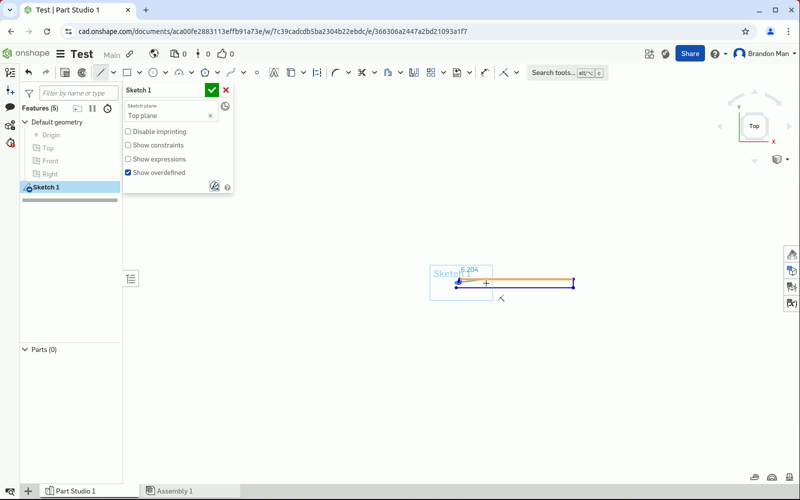
key_down(shift)
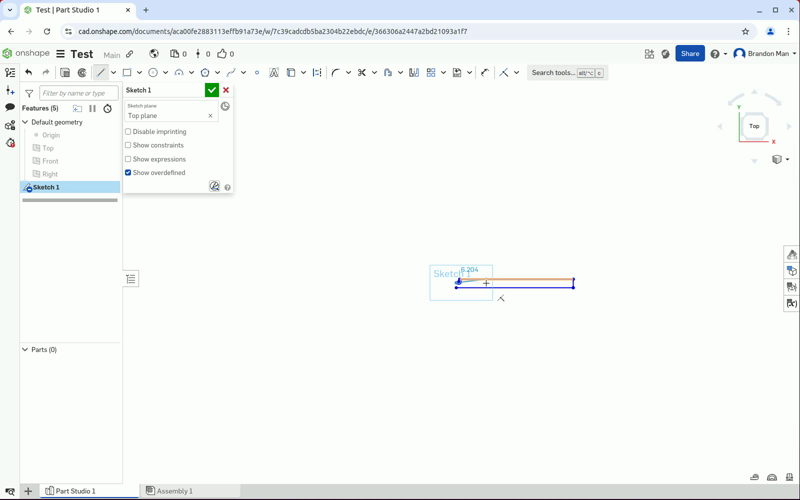
mouse_move(456, 287)
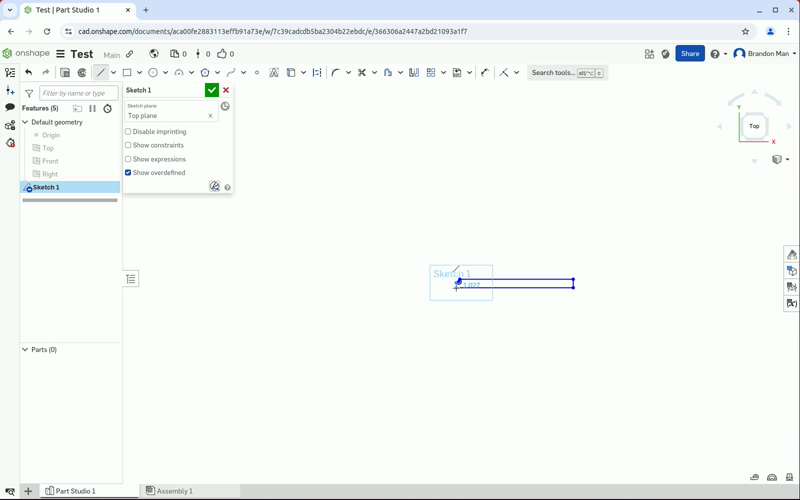
scroll(6)
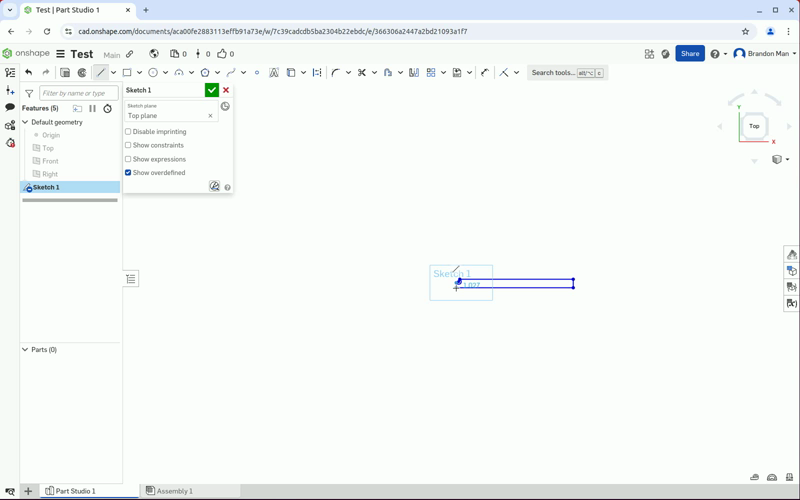
scroll(6)
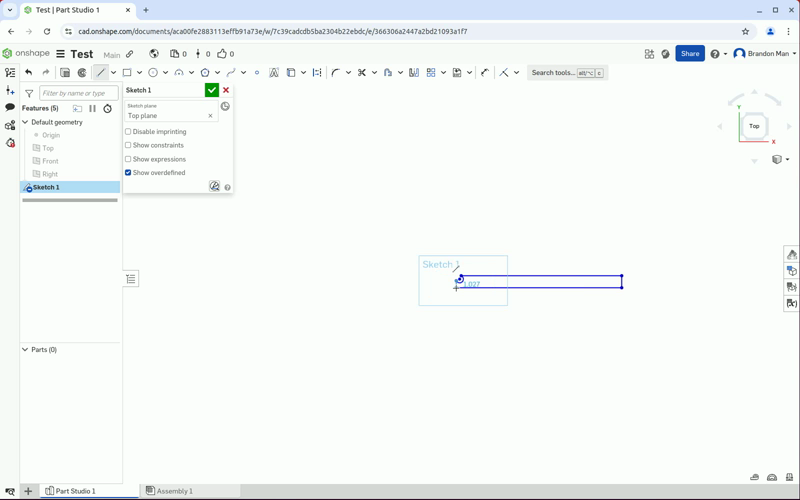
scroll(6)
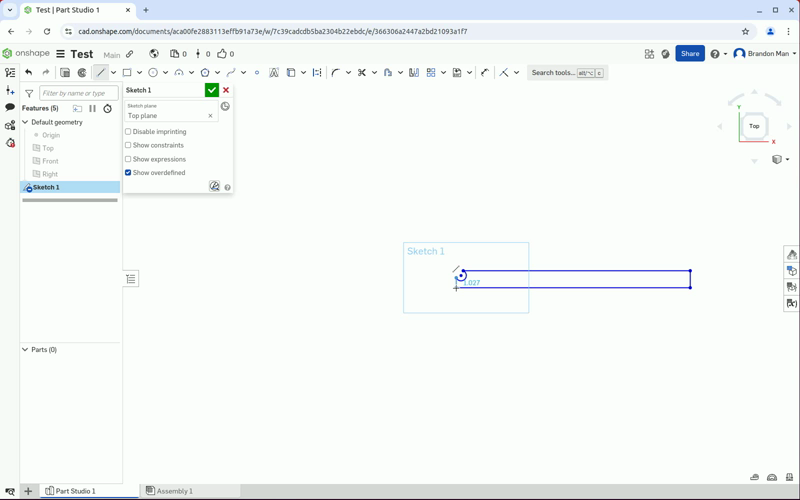
scroll(6)
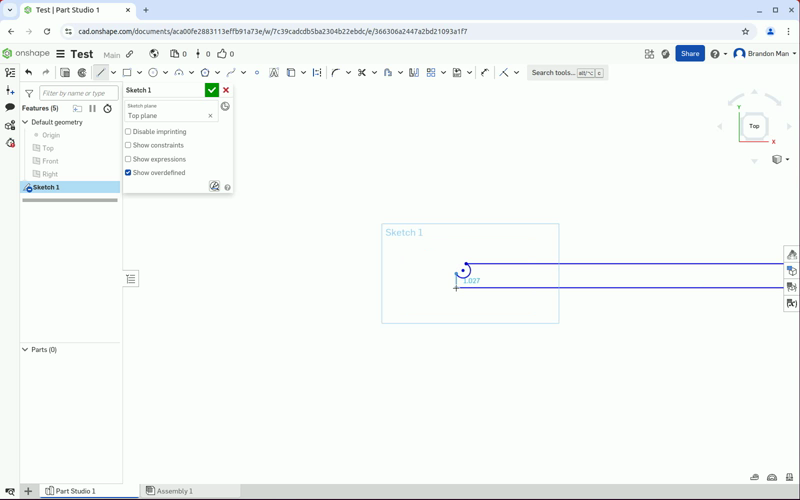
scroll(6)
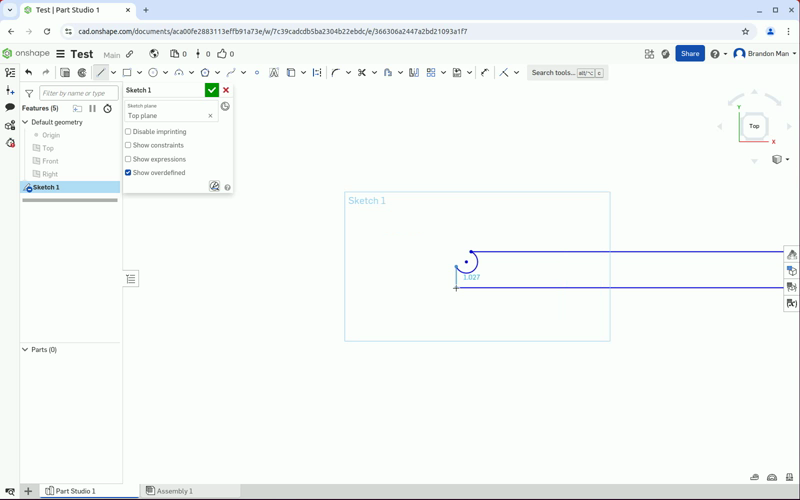
scroll(6)
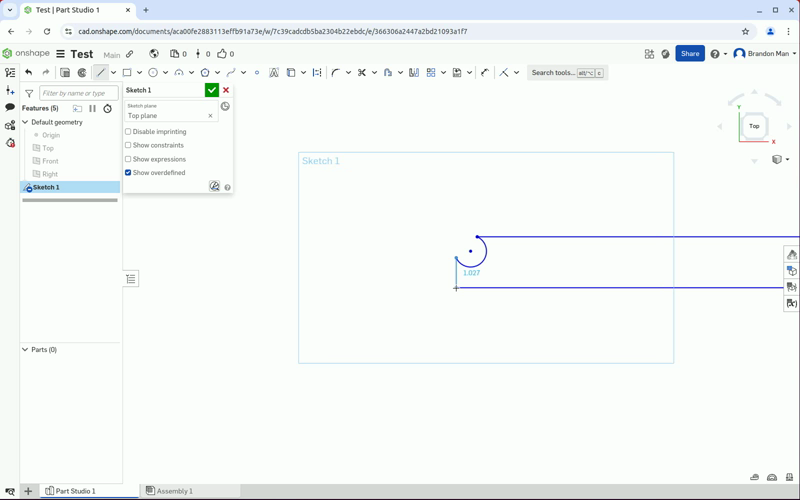
scroll(6)
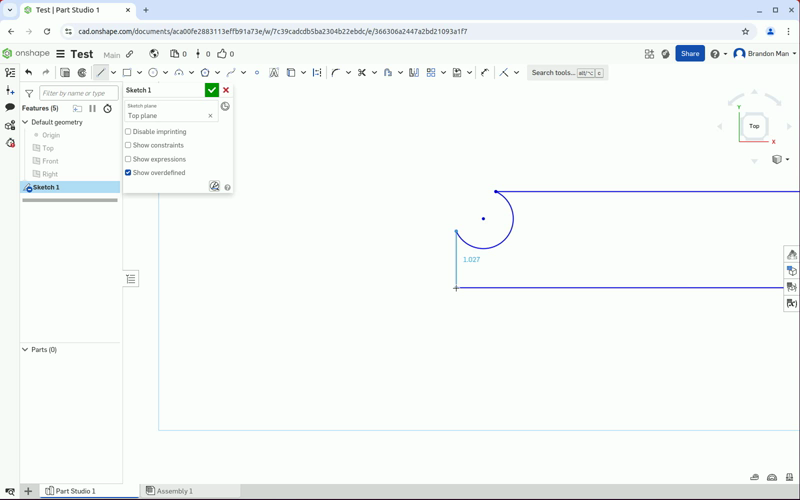
key_up(shift)
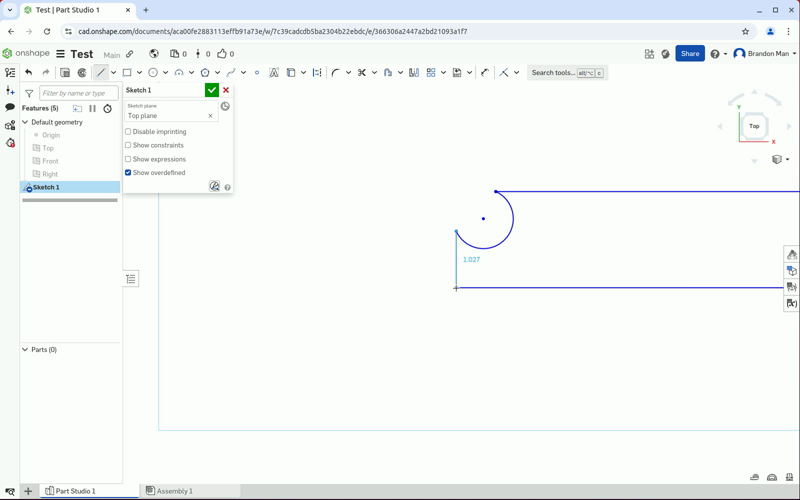
click(456, 287)
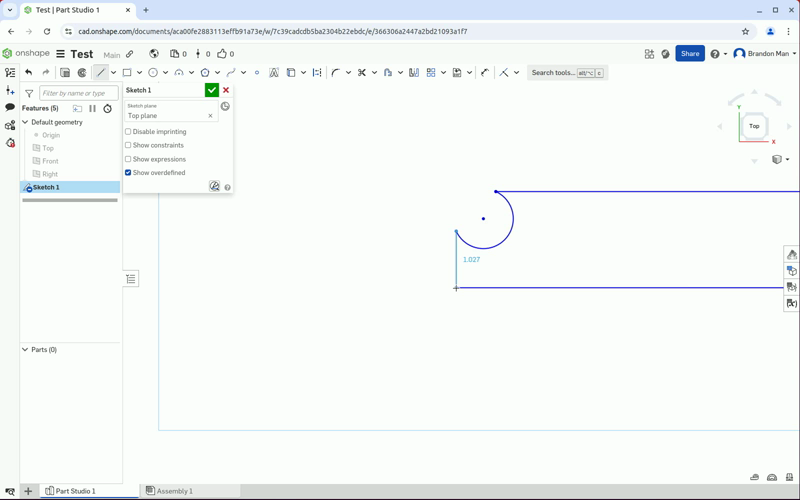
scroll(-6)
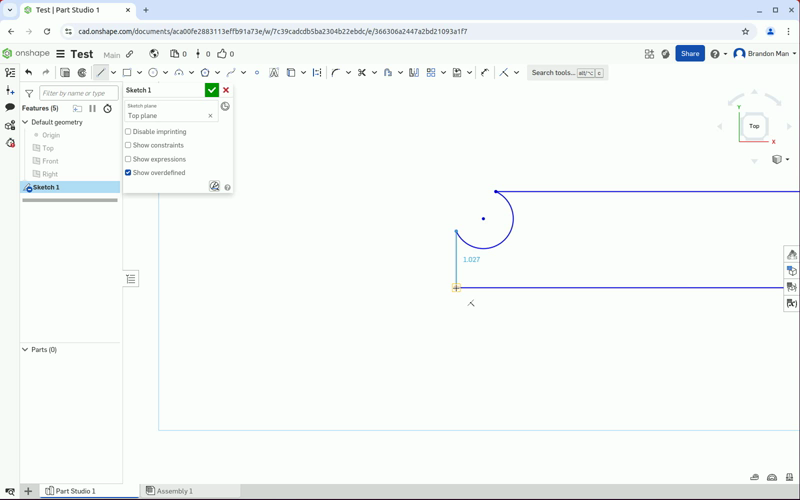
scroll(-6)
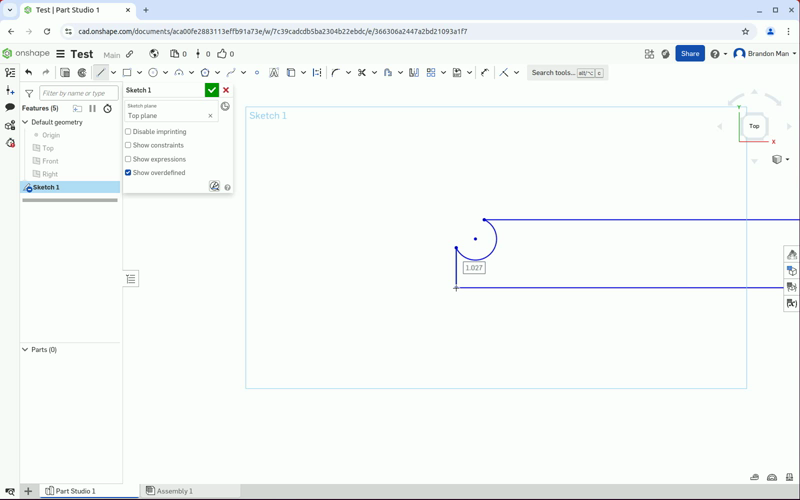
scroll(-6)
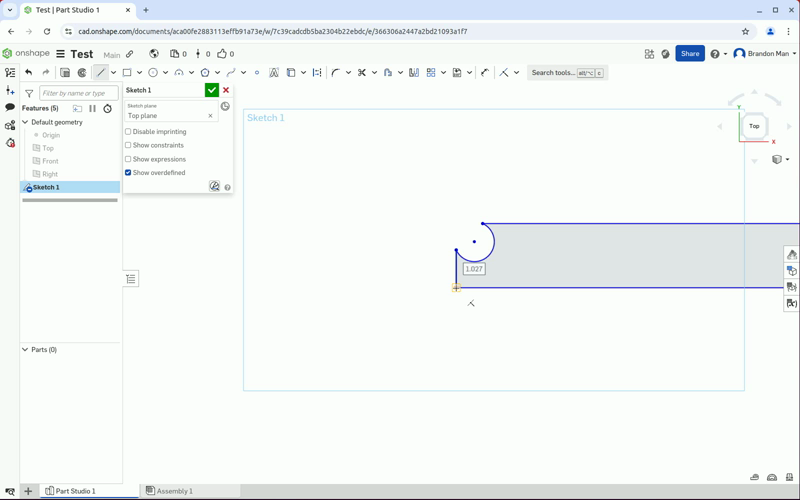
scroll(-6)
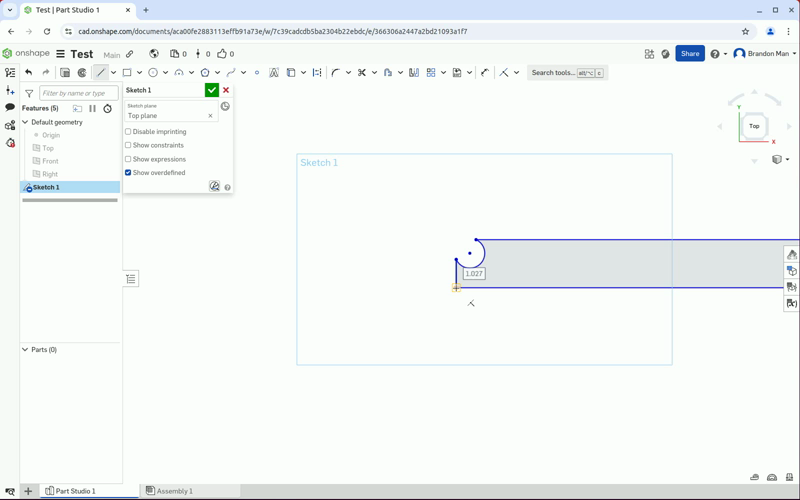
scroll(-6)
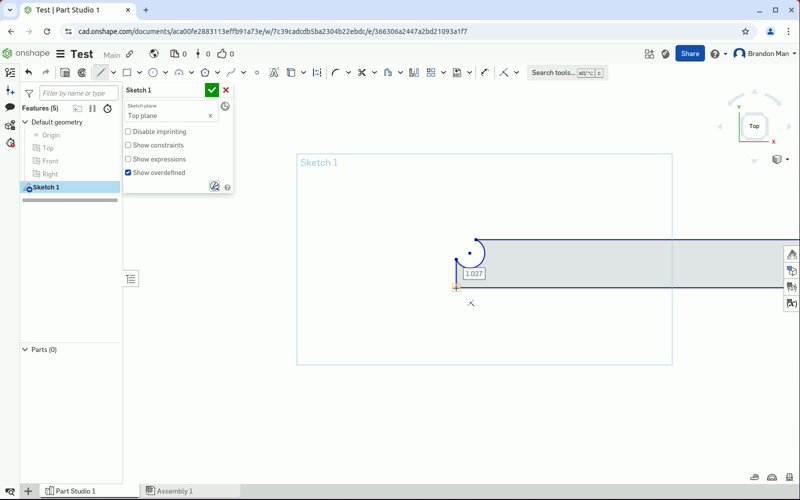
scroll(-6)
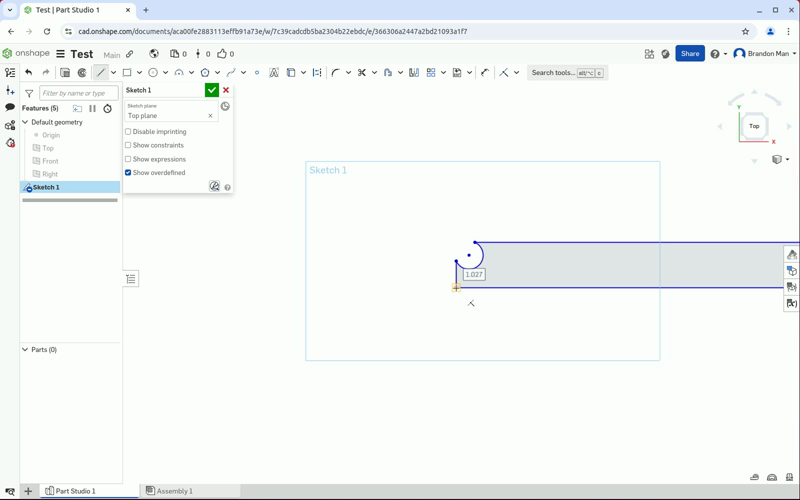
scroll(-6)
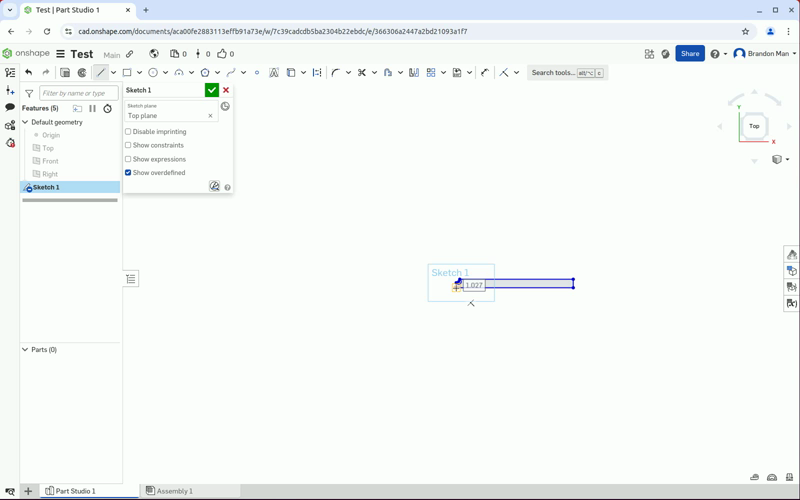
key(esc)
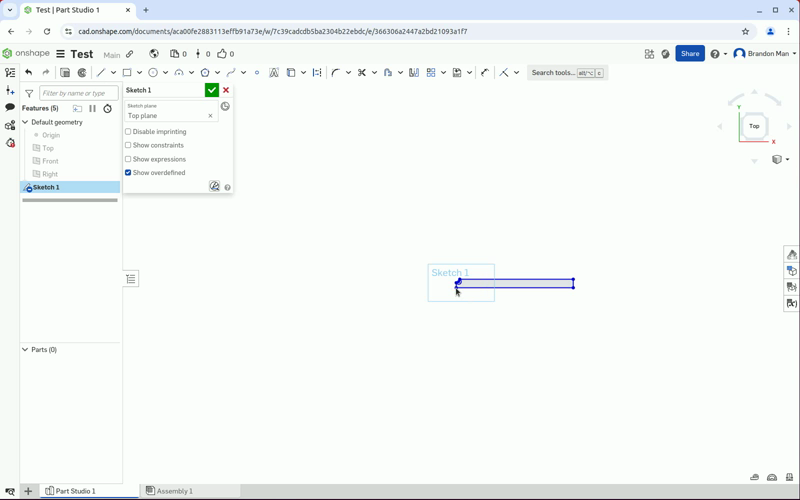
mouse_move(526, 281)
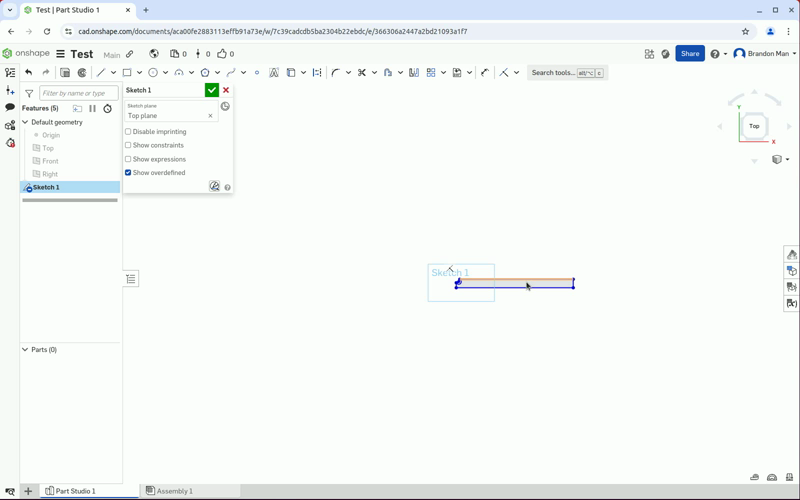
scroll(6)
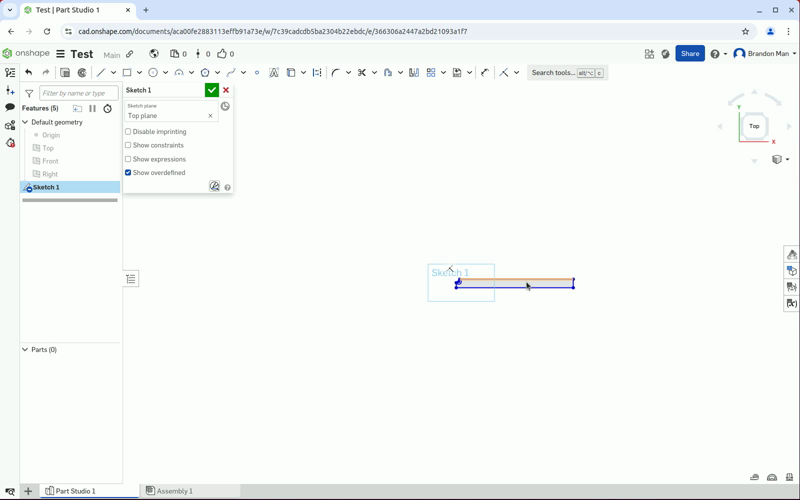
scroll(6)
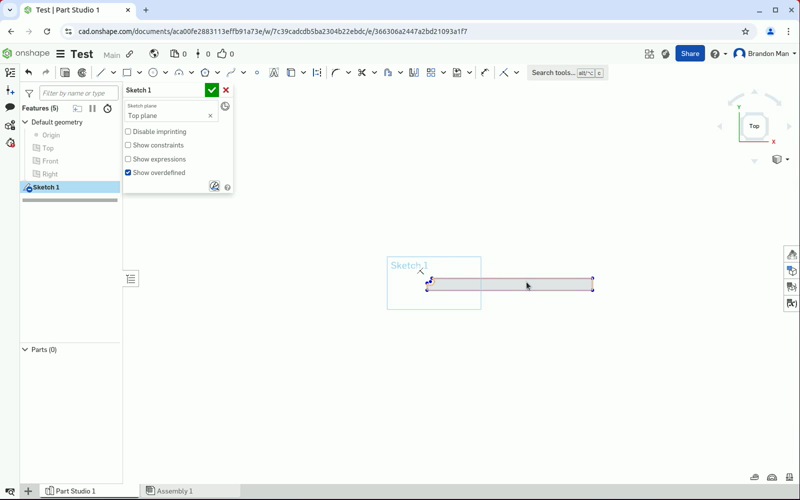
scroll(6)
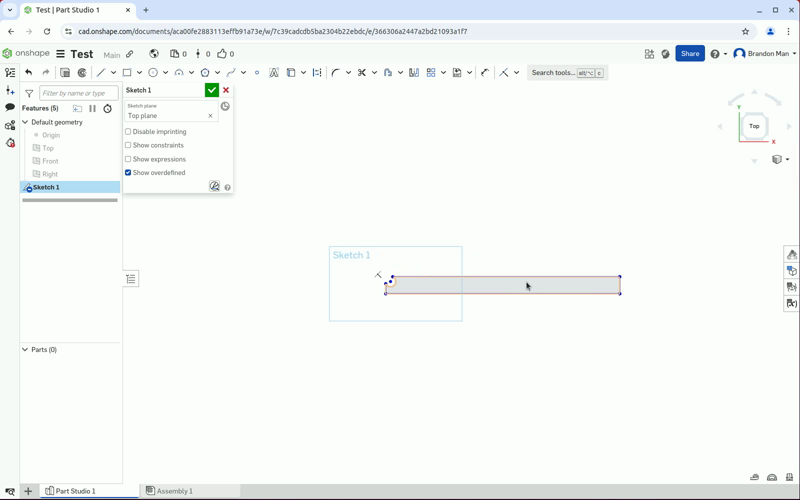
scroll(6)
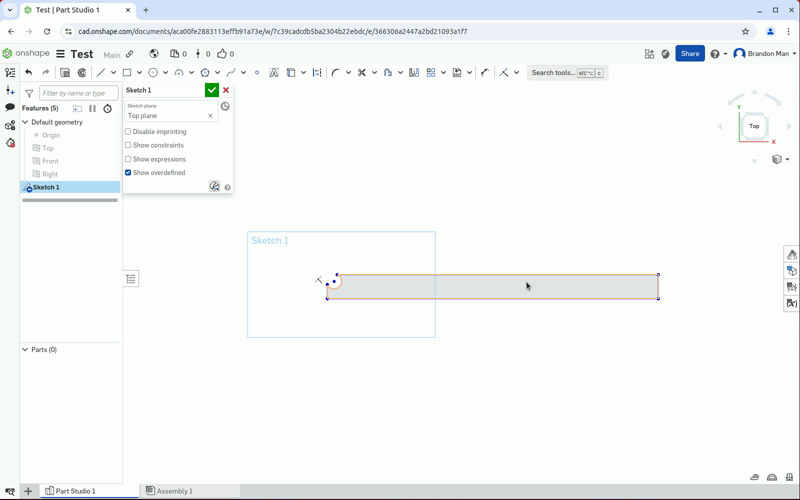
scroll(6)
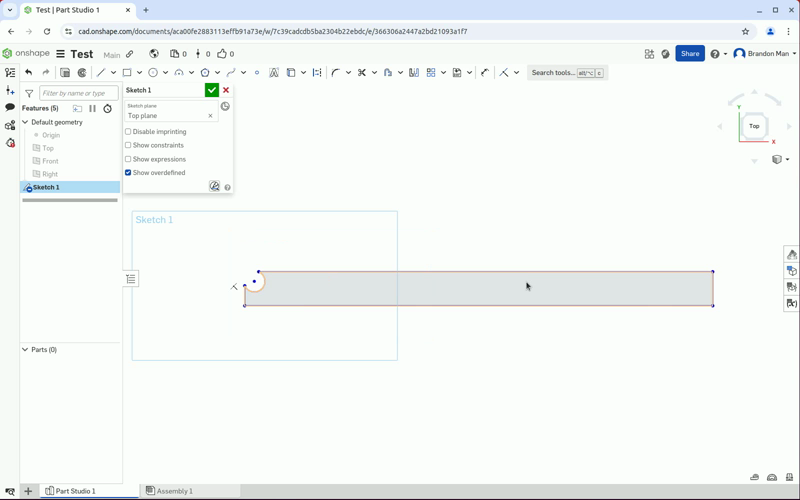
scroll(6)
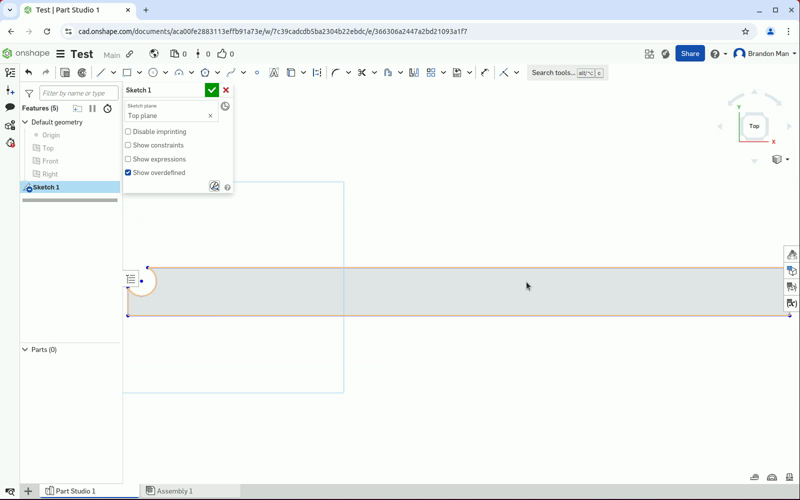
scroll(6)
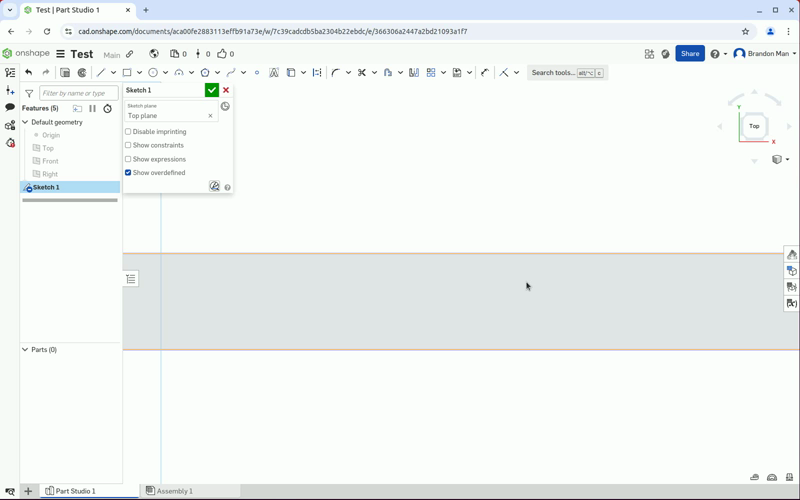
click(526, 281)
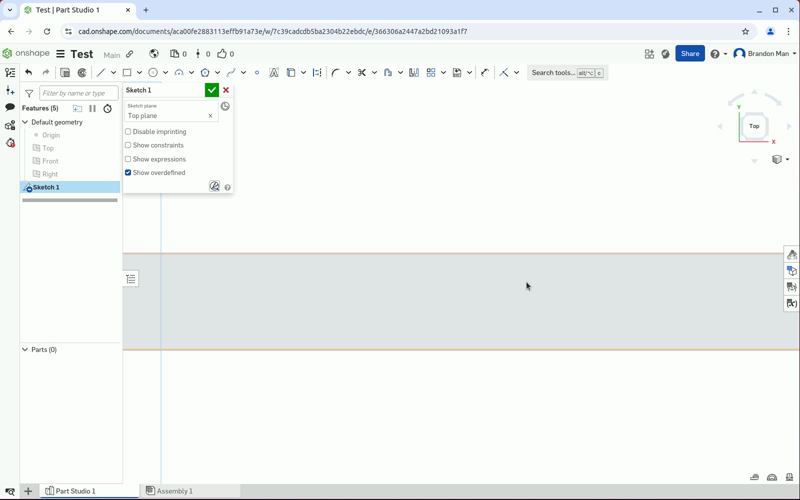
scroll(-6)
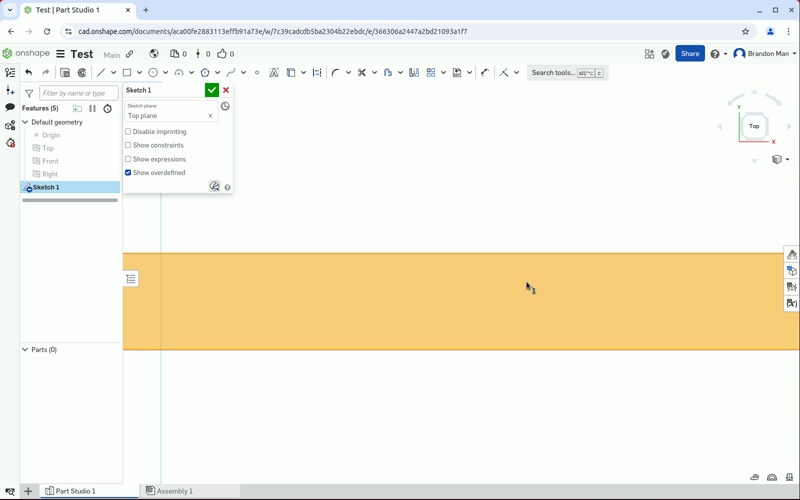
scroll(-6)
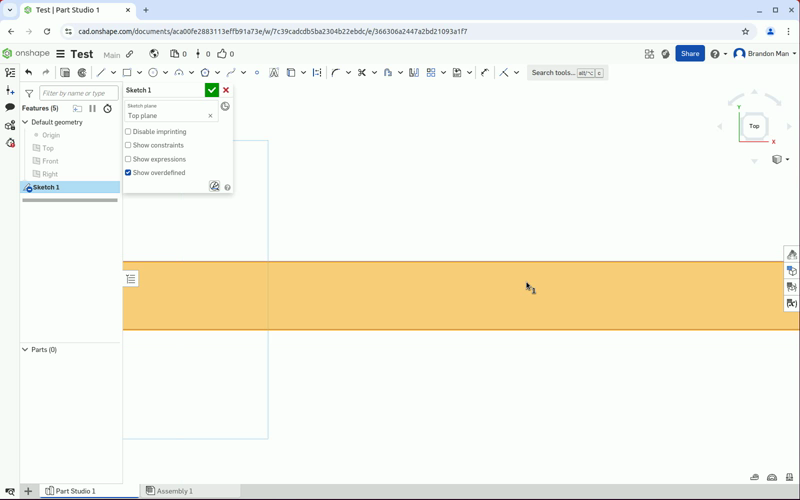
scroll(-6)
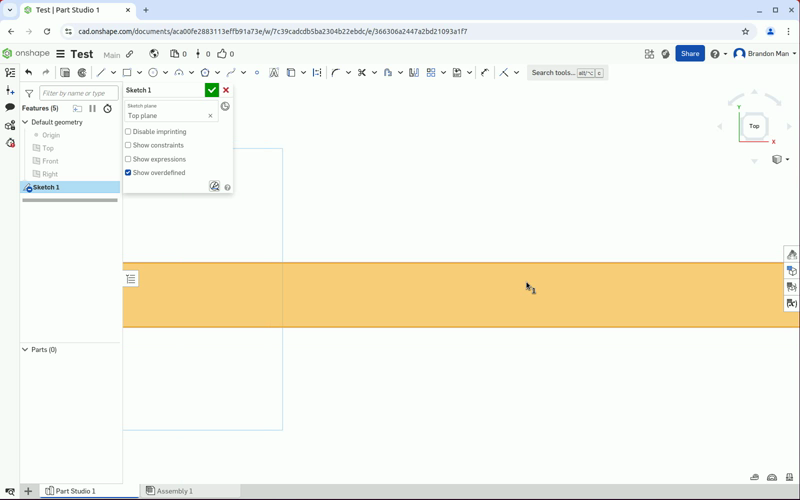
scroll(-6)
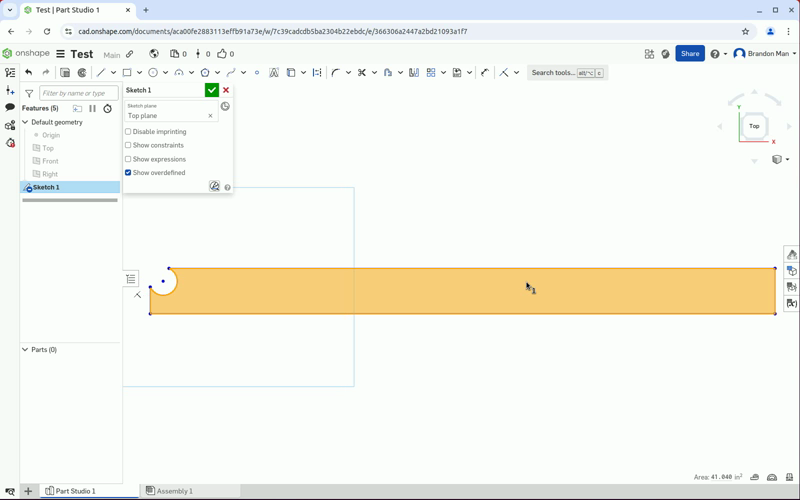
scroll(-6)
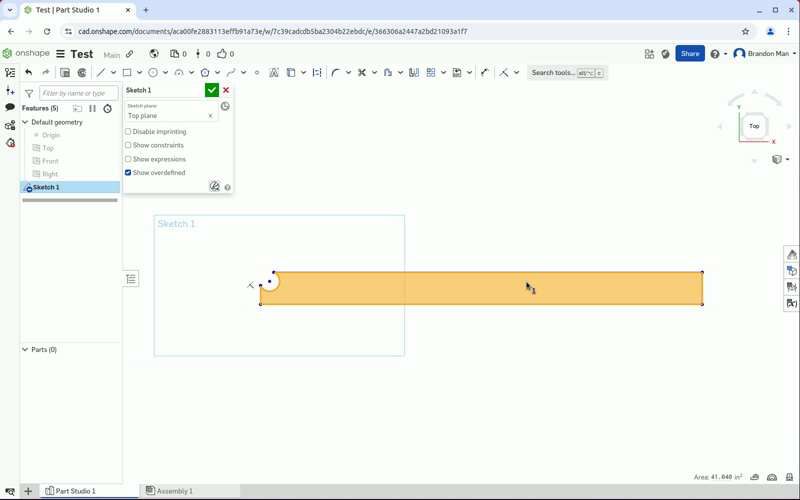
scroll(-6)
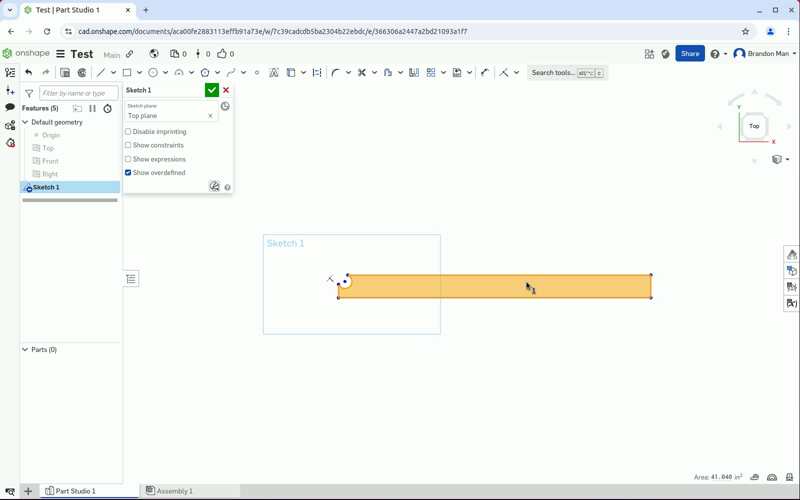
scroll(-6)
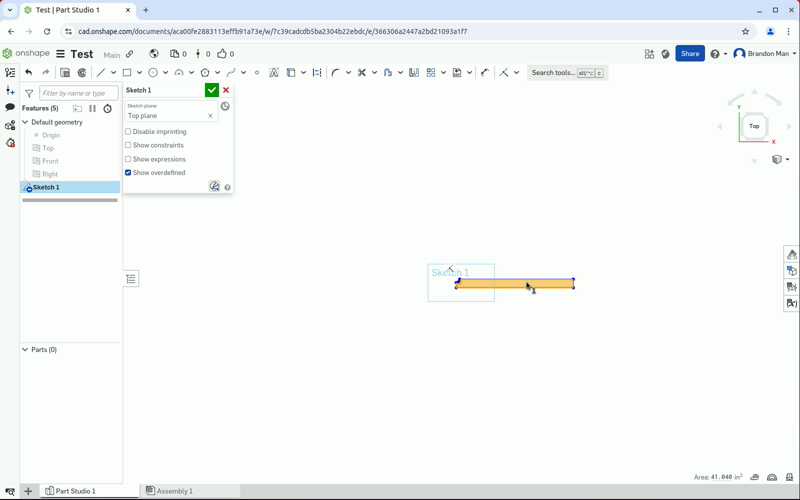
mouse_move(73, 352)
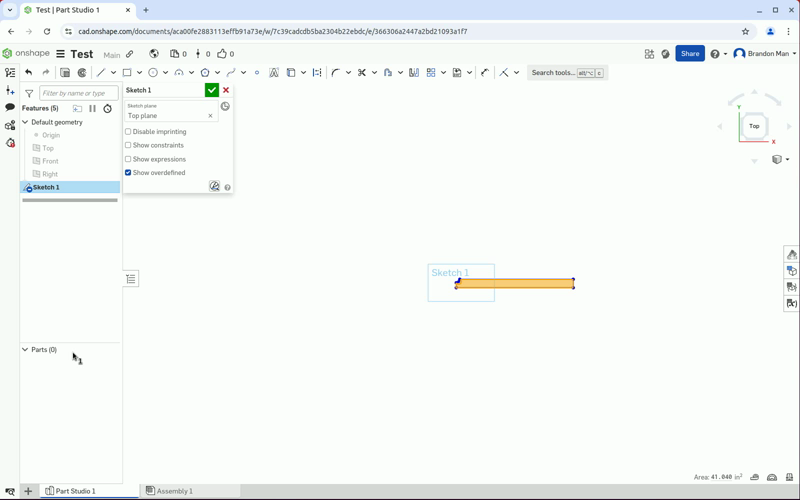
key(shift+y)
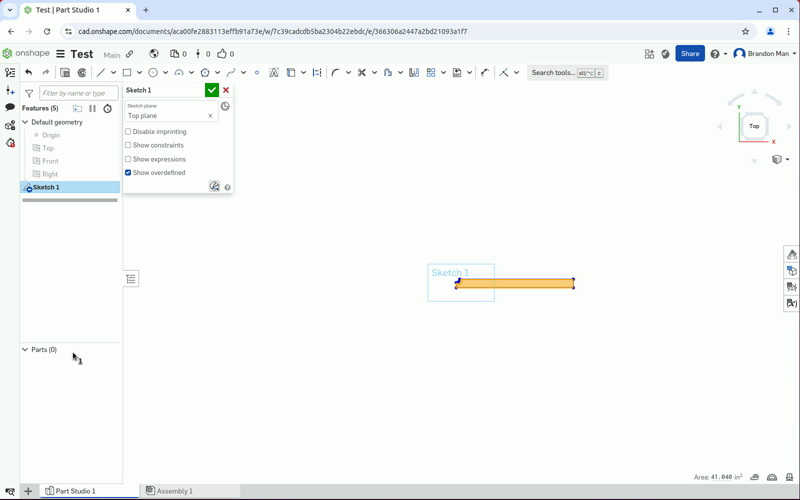
key(shift+e)
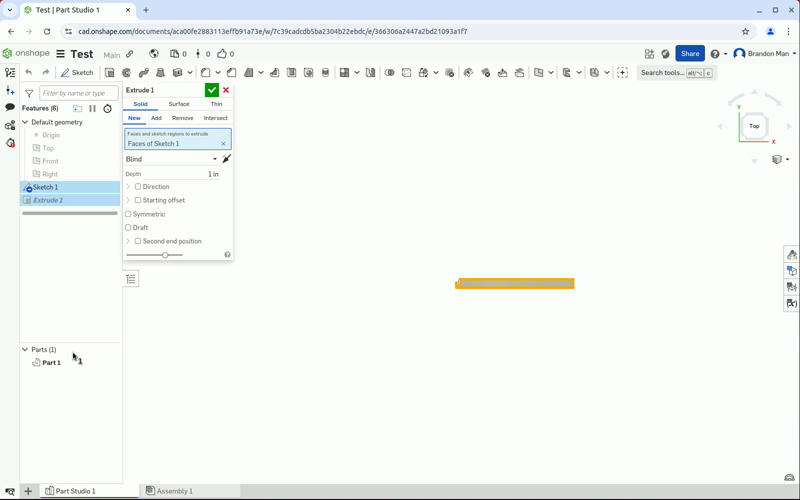
mouse_move(143, 106)
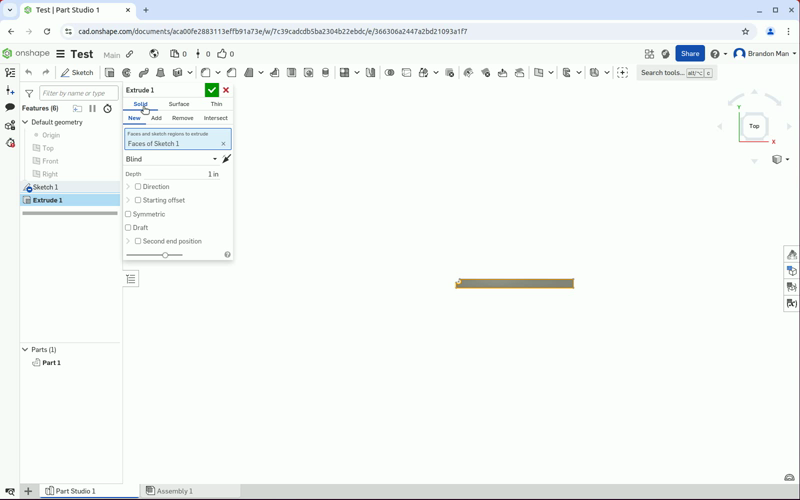
click(143, 106)
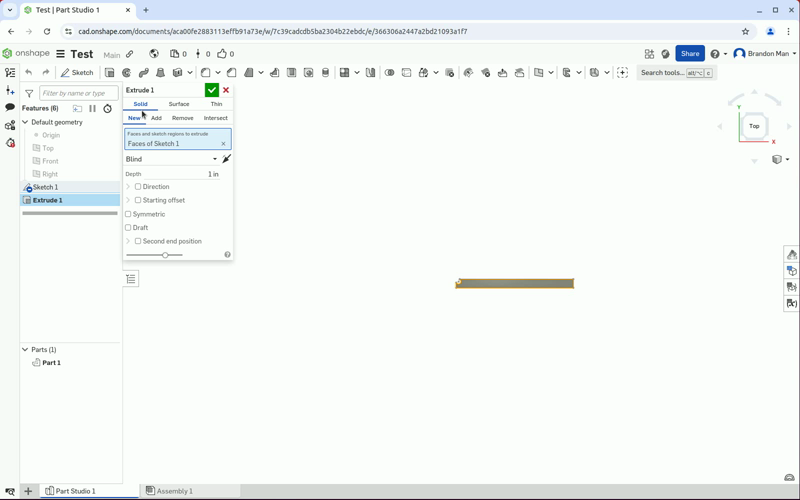
mouse_move(137, 120)
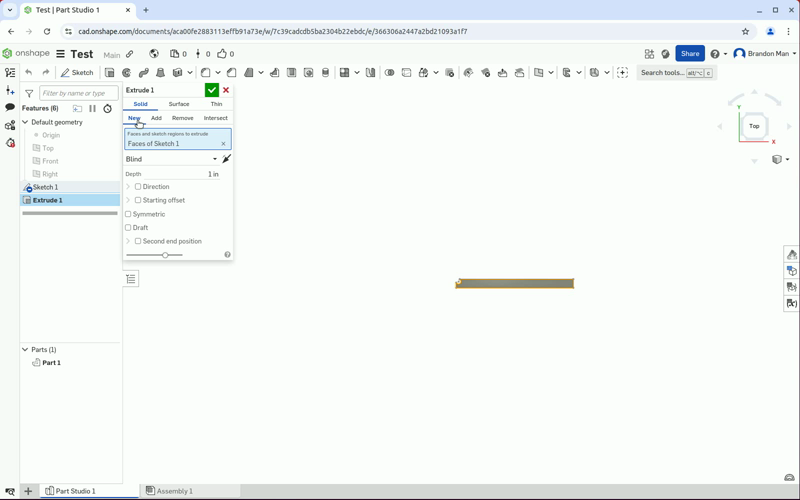
click(137, 120)
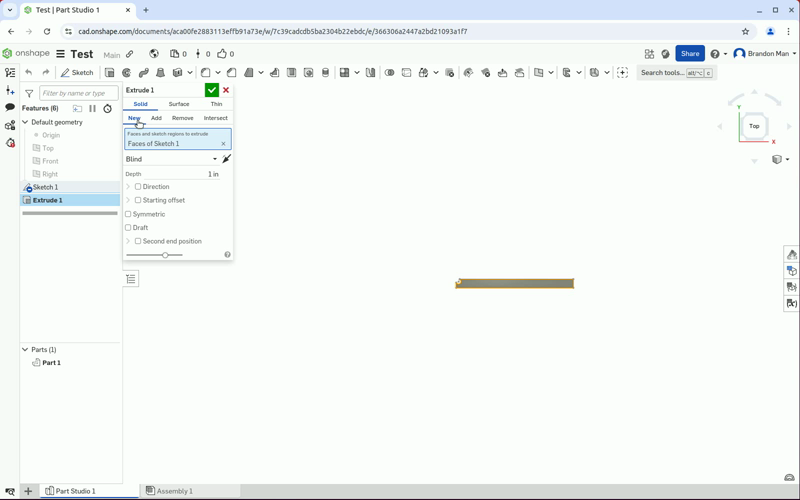
key(tab, 4)
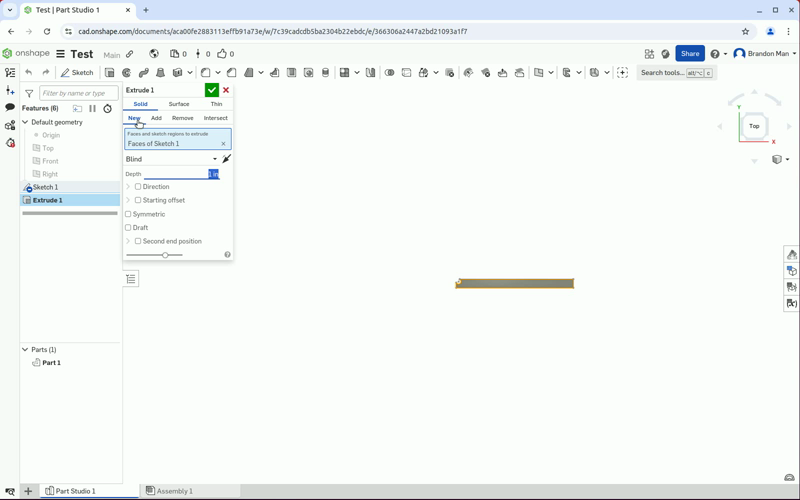
text(-3.611)
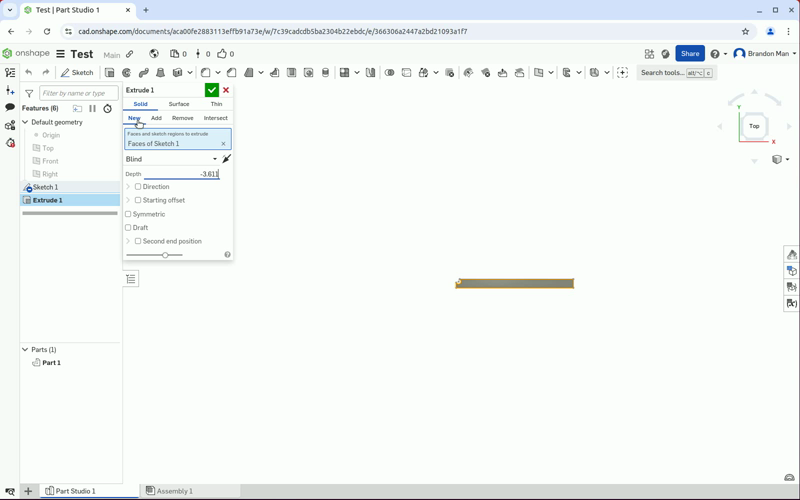
key(enter)
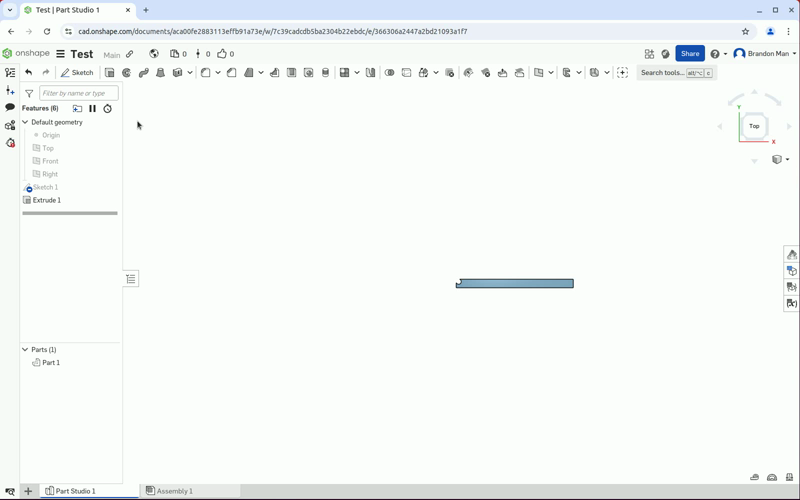
key(shift+h)
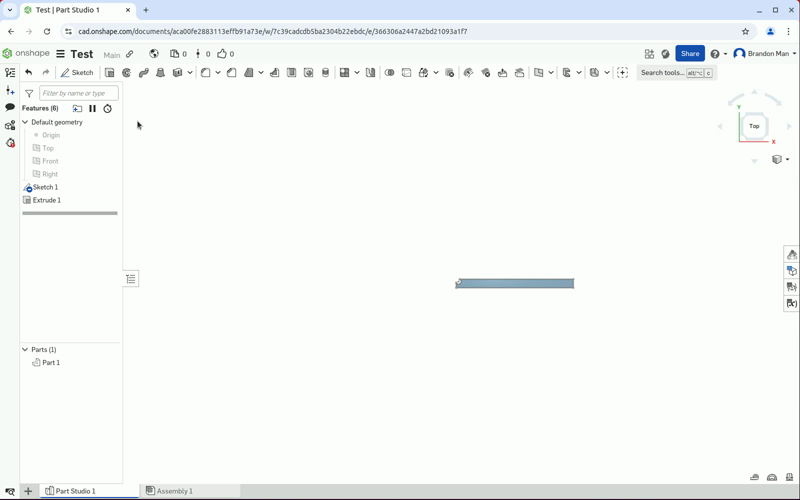
key(shift+h)
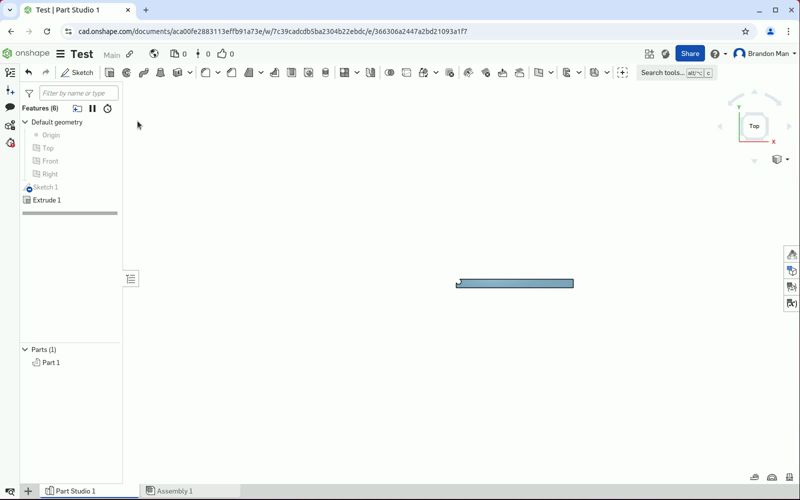
mouse_move(73, 189)
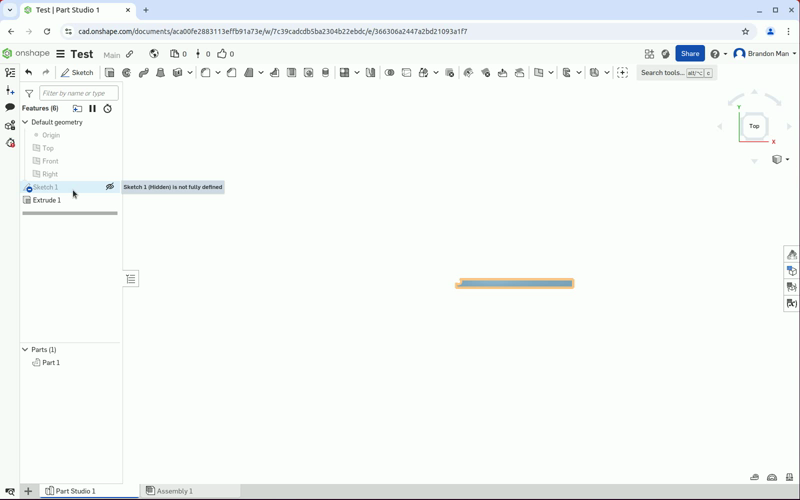
click(73, 189)
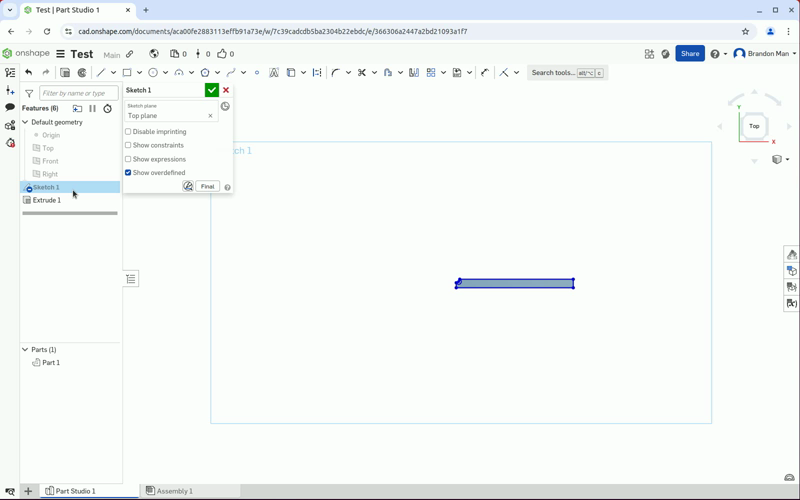
mouse_move(229, 92)
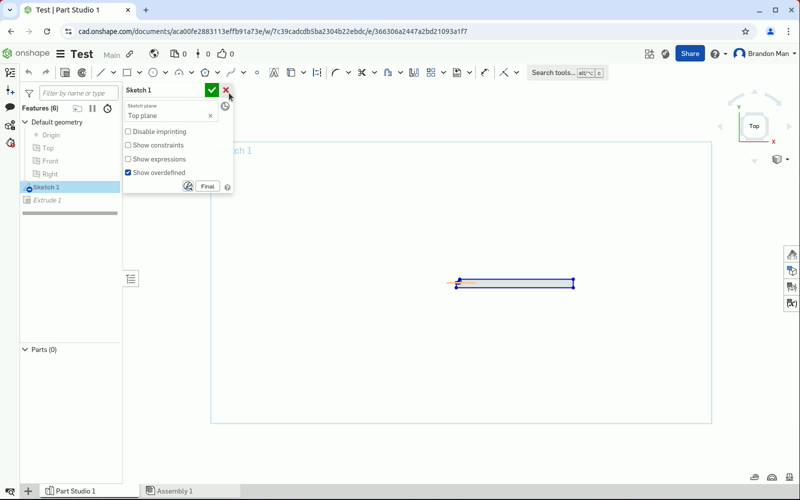
click(229, 92)
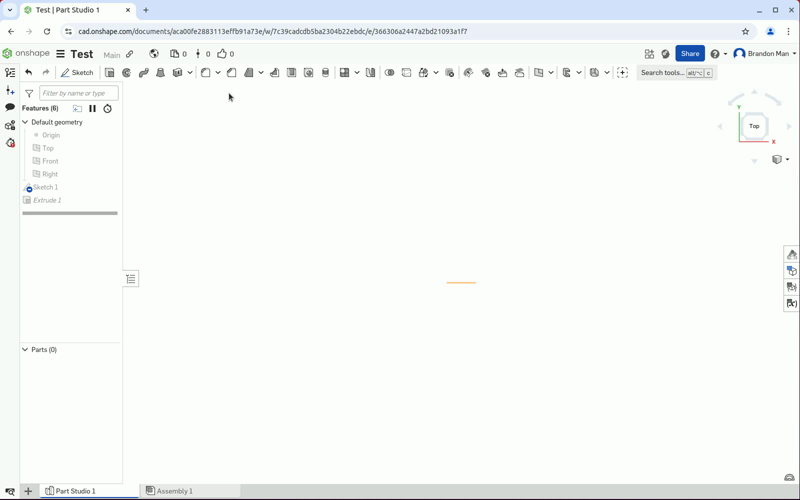
mouse_move(73, 352)
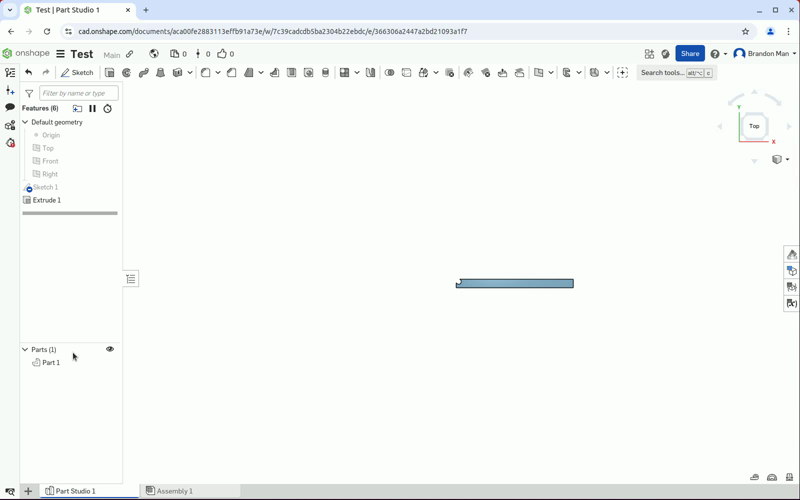
key(y)
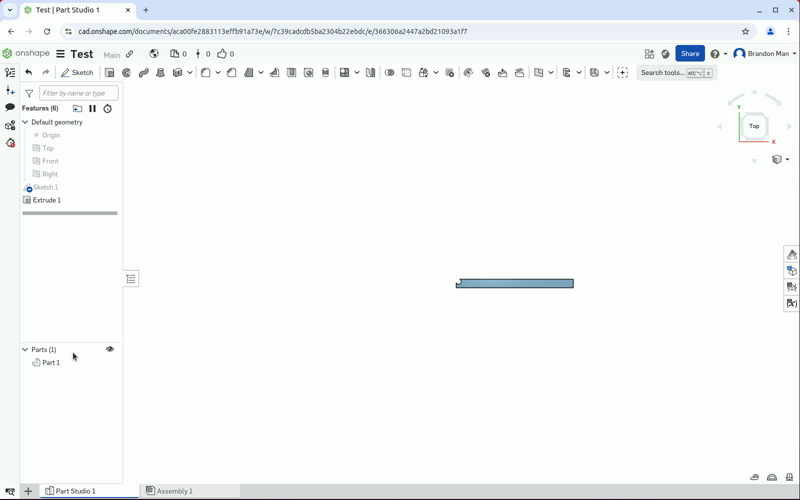
key(shift+p)
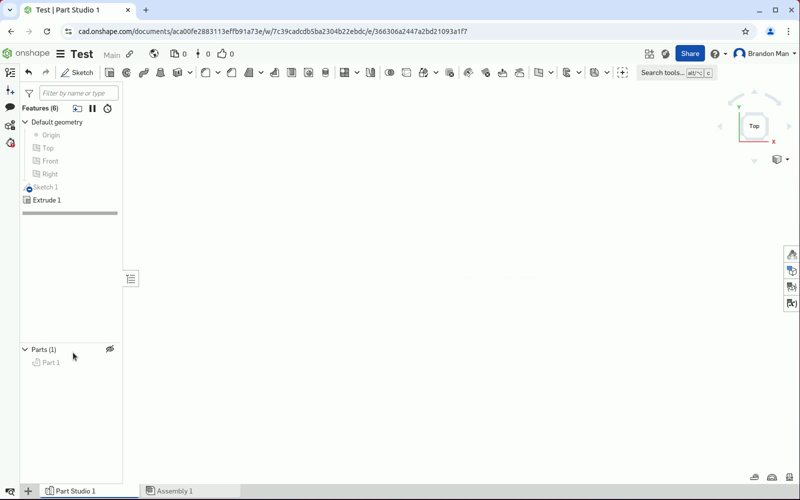
key(space)
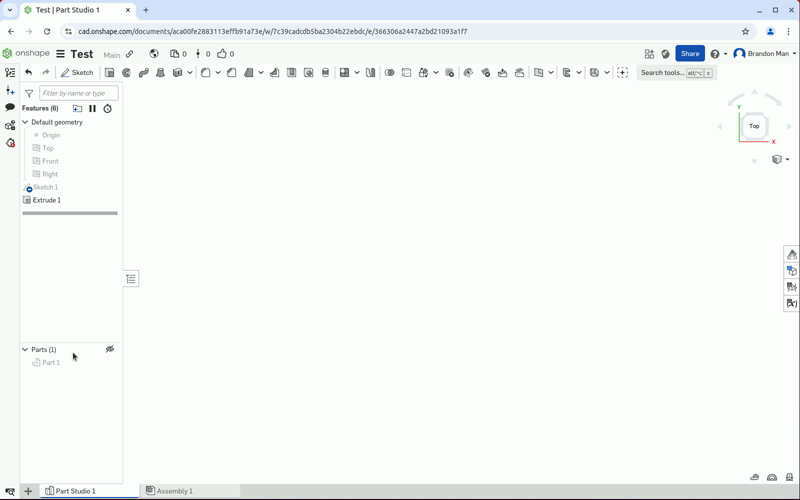
key_down(shift)
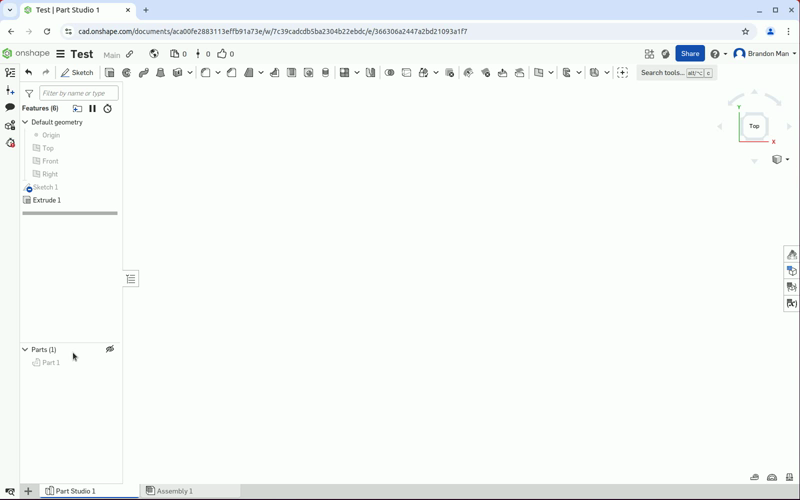
key(up)
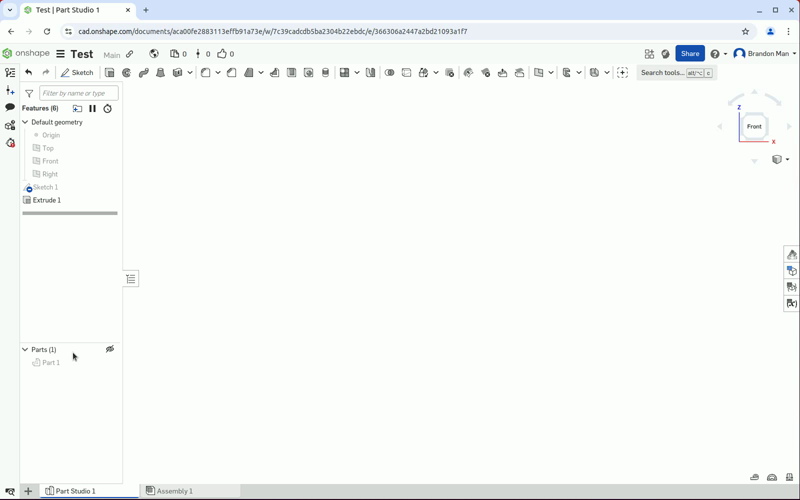
key_up(shift)
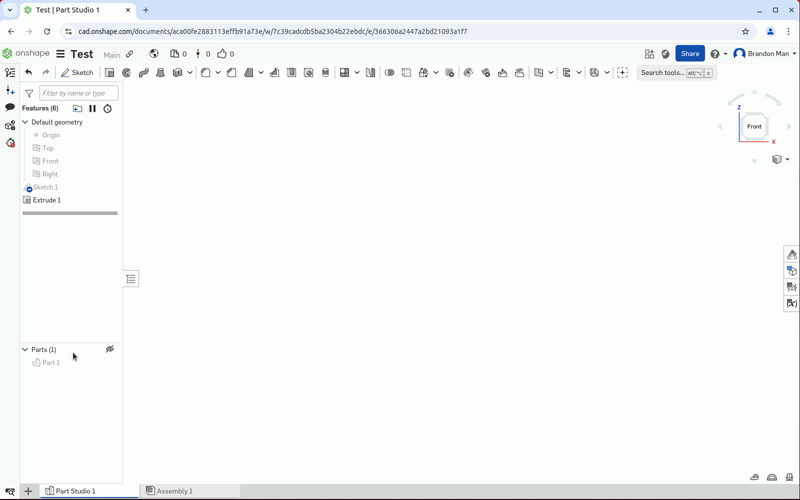
mouse_move(73, 352)
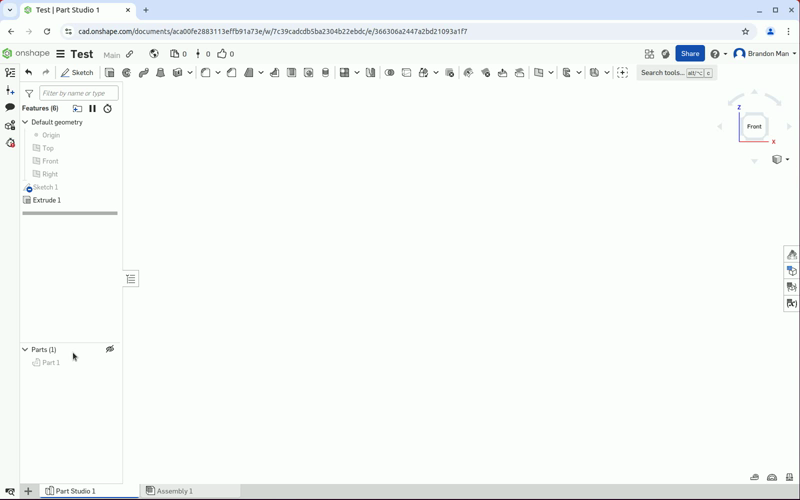
key(shift+y)
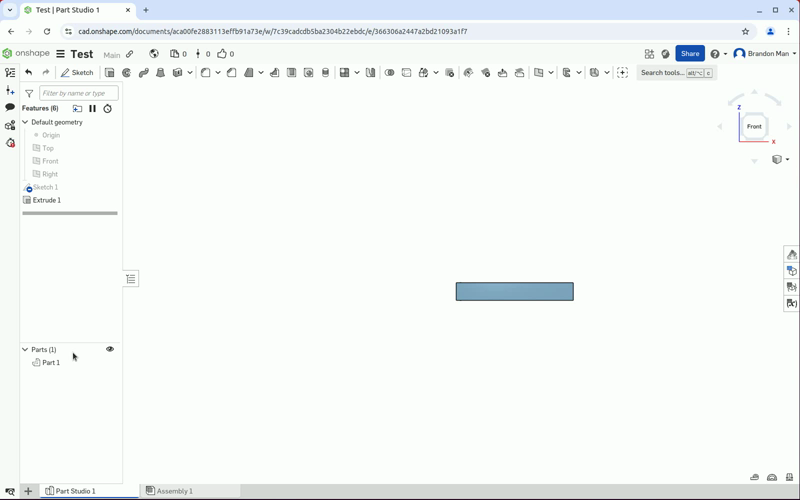
mouse_move(541, 75)
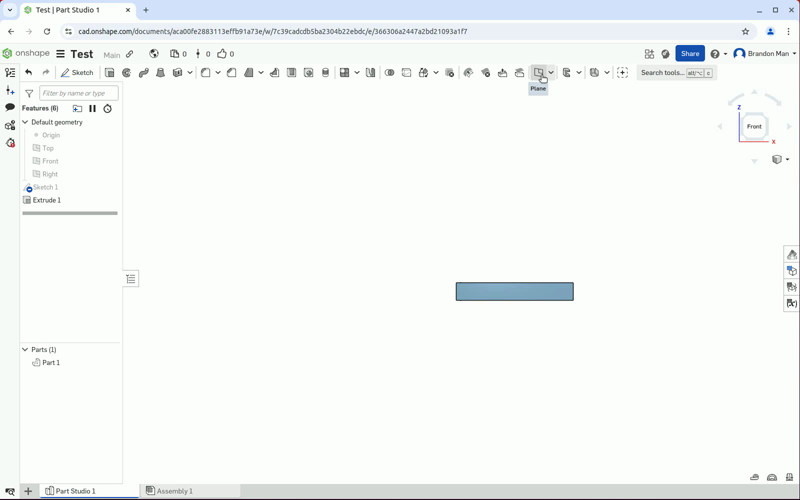
click(541, 75)
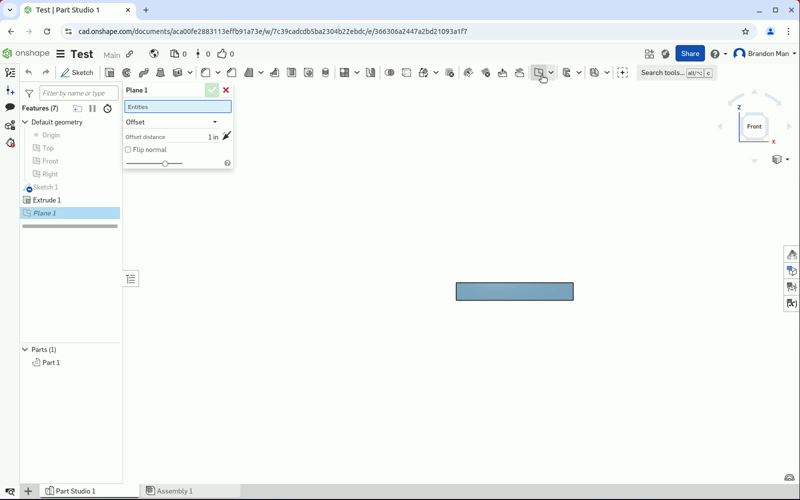
mouse_move(73, 163)
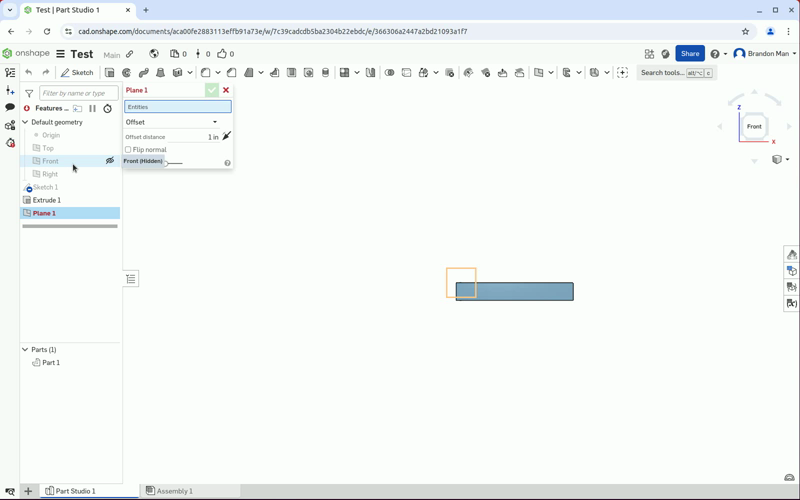
click(73, 163)
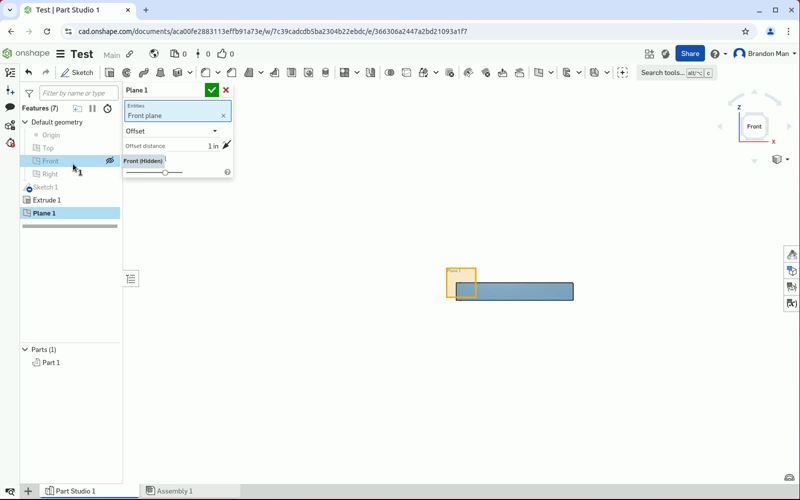
key(tab, 2)
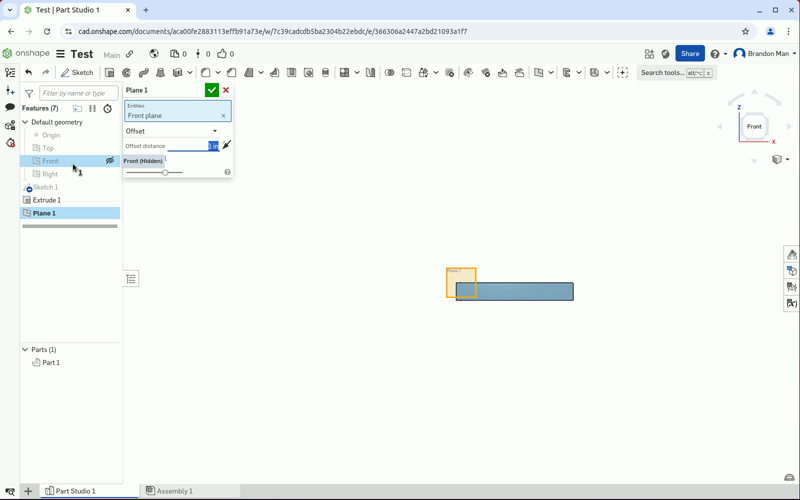
text(0.955)
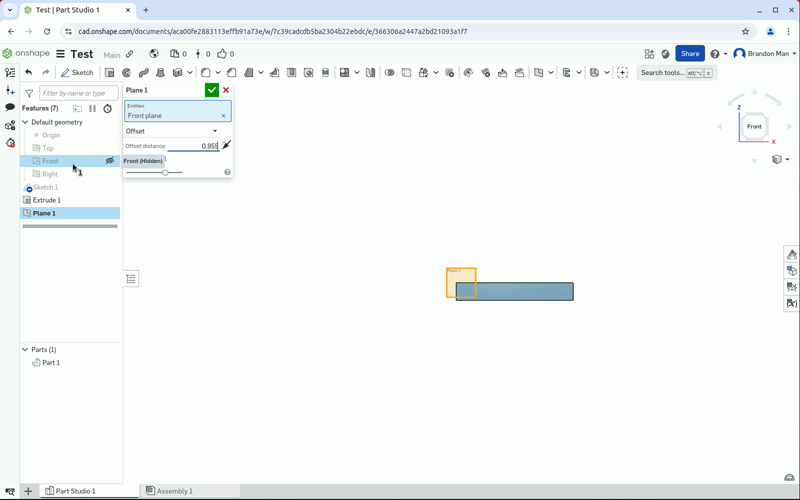
key(enter, 2)
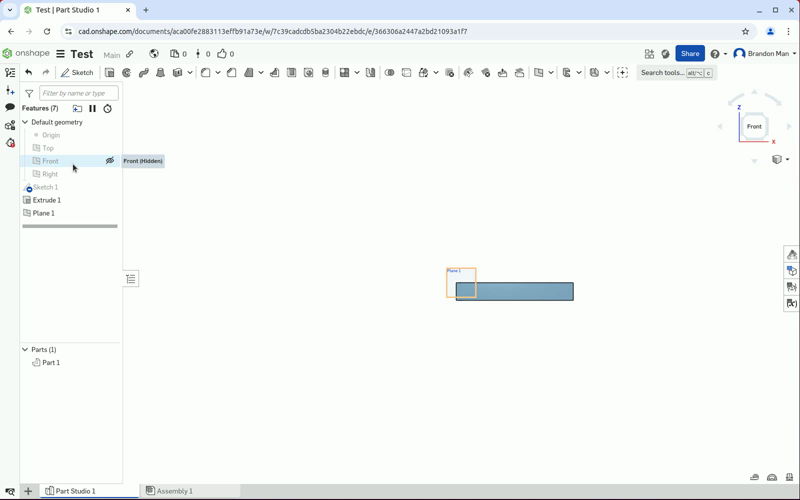
key(shift+s)
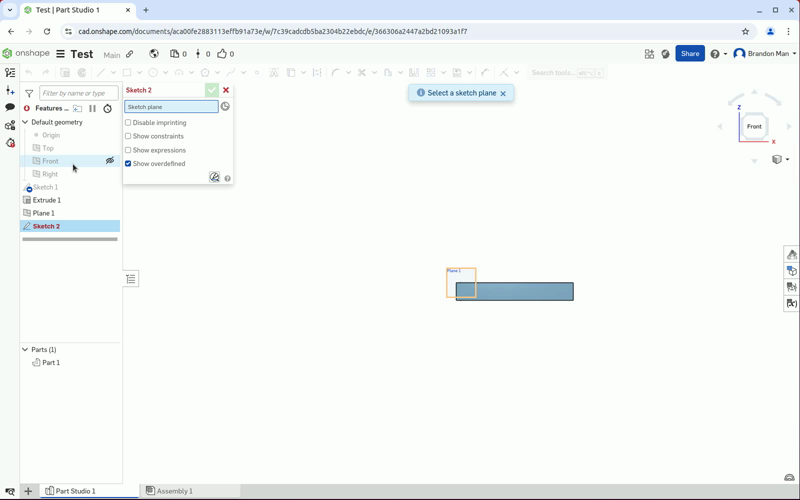
mouse_move(73, 215)
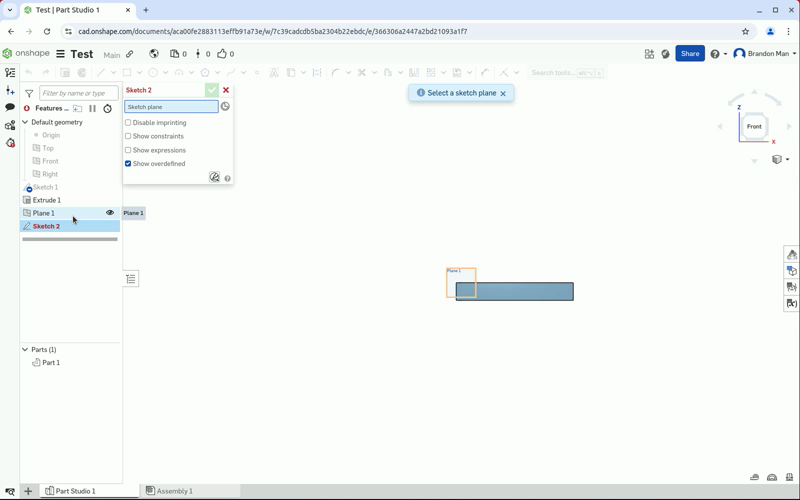
click(73, 215)
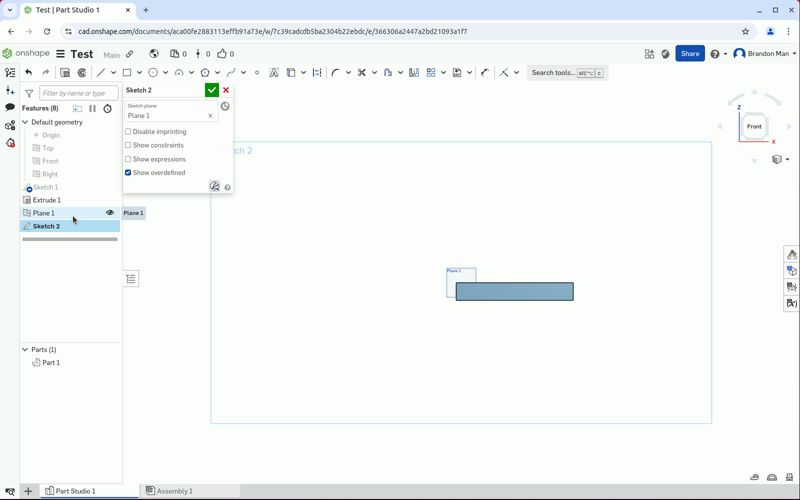
mouse_move(73, 352)
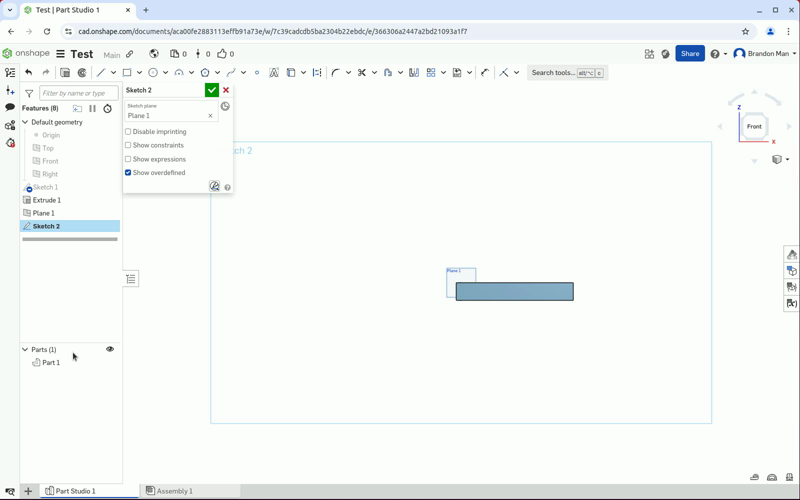
key(y)
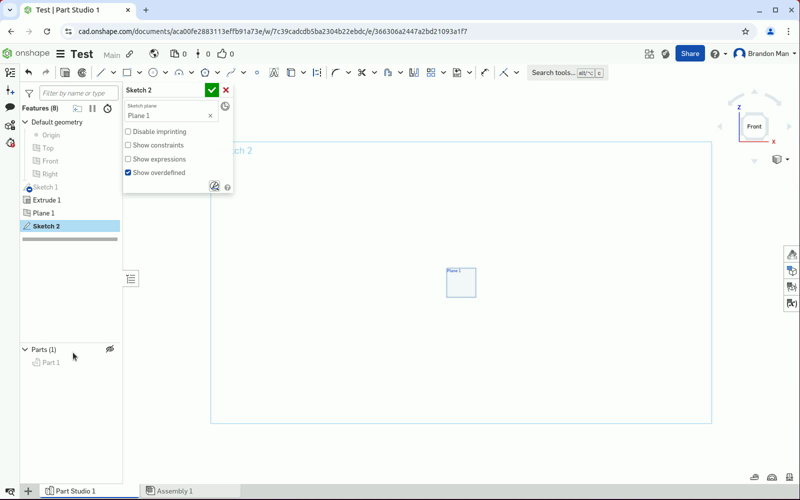
key(l)
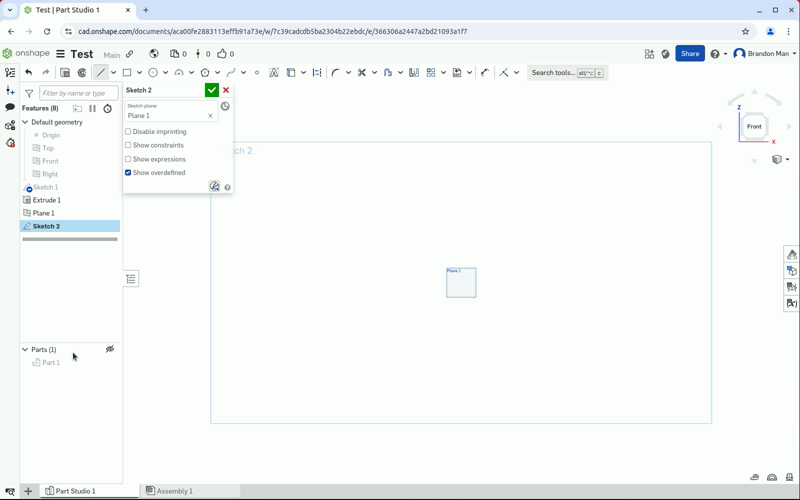
key_down(shift)
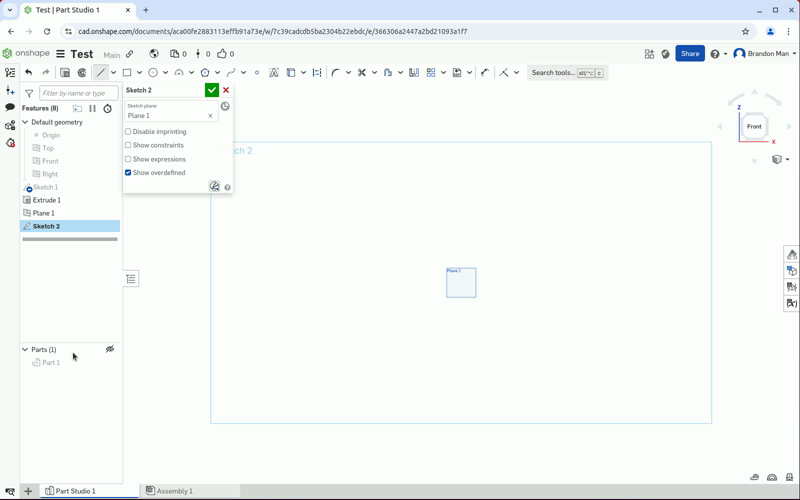
mouse_move(493, 293)
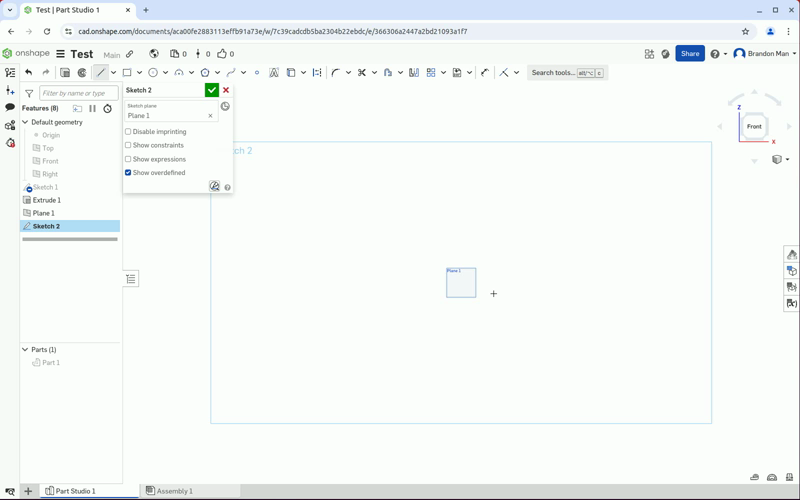
click(493, 293)
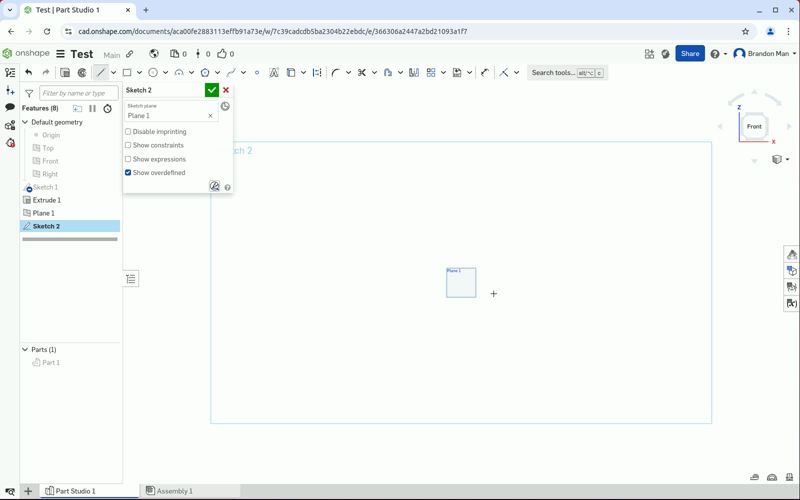
key_up(shift)
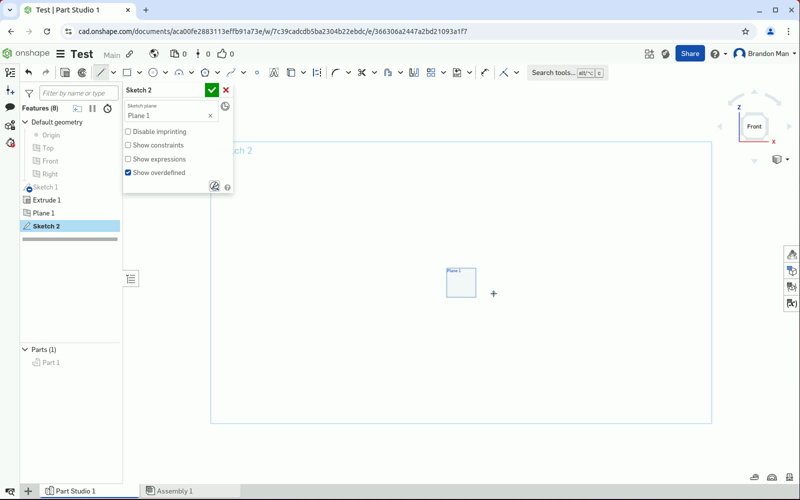
key_down(shift)
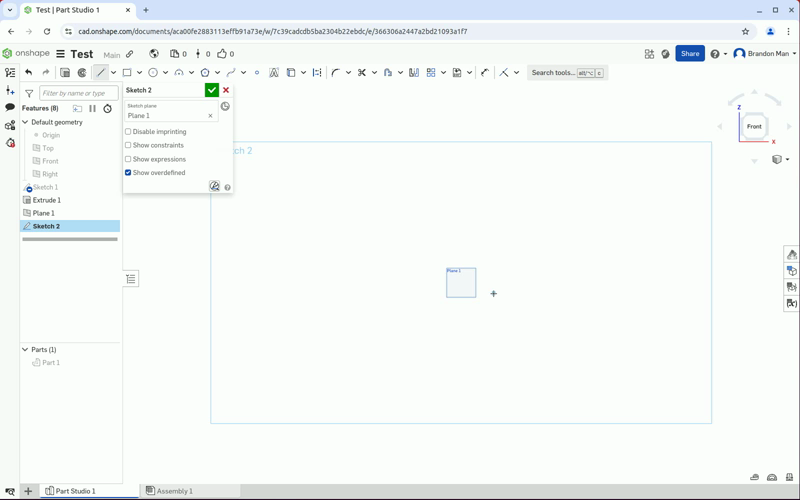
mouse_move(523, 293)
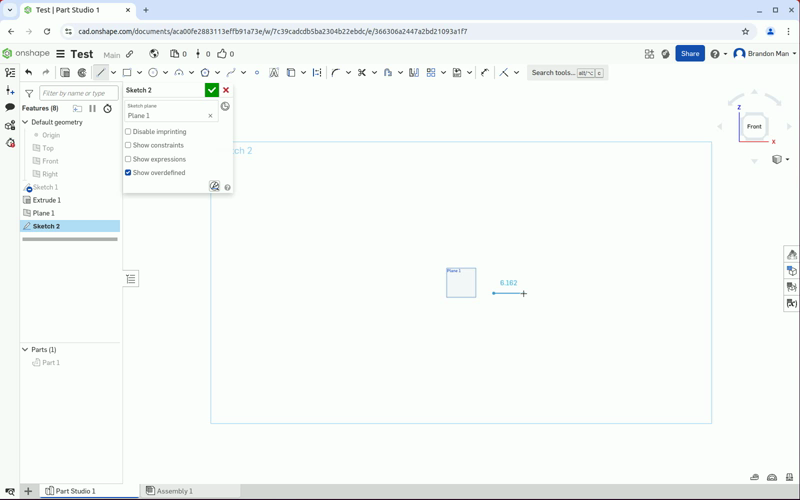
mouse_move(502, 293)
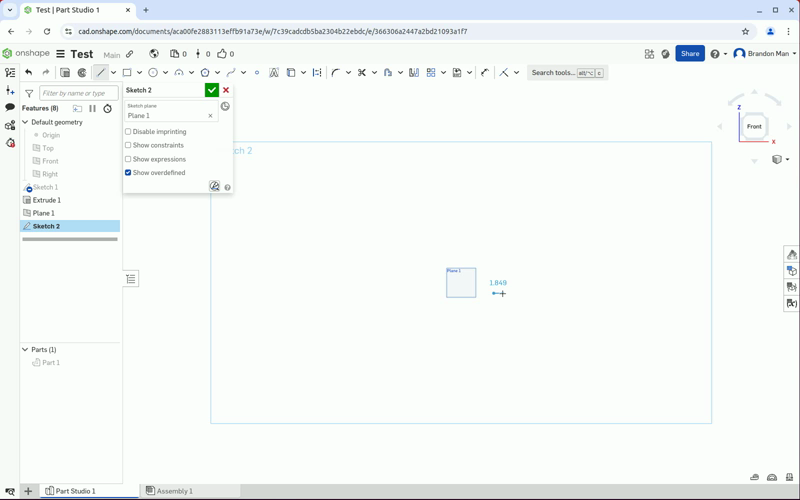
click(502, 293)
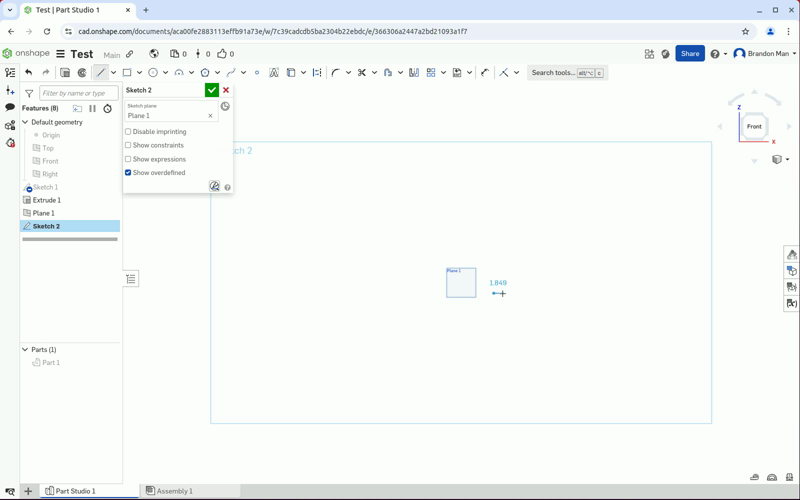
key_up(shift)
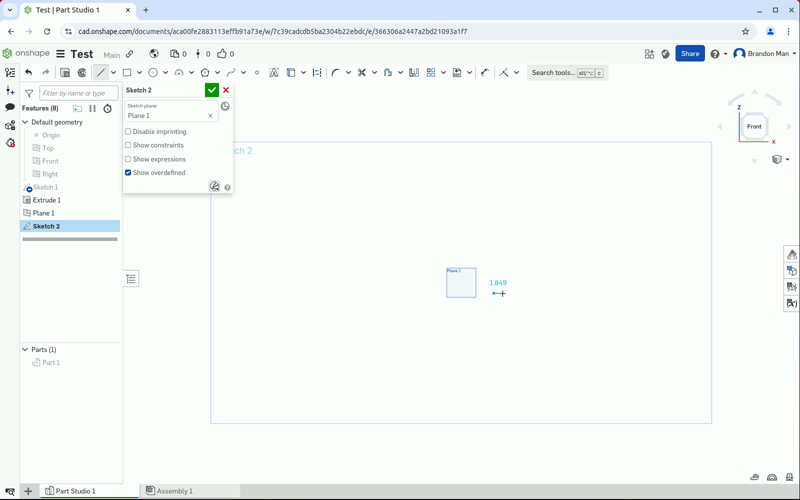
key_down(shift)
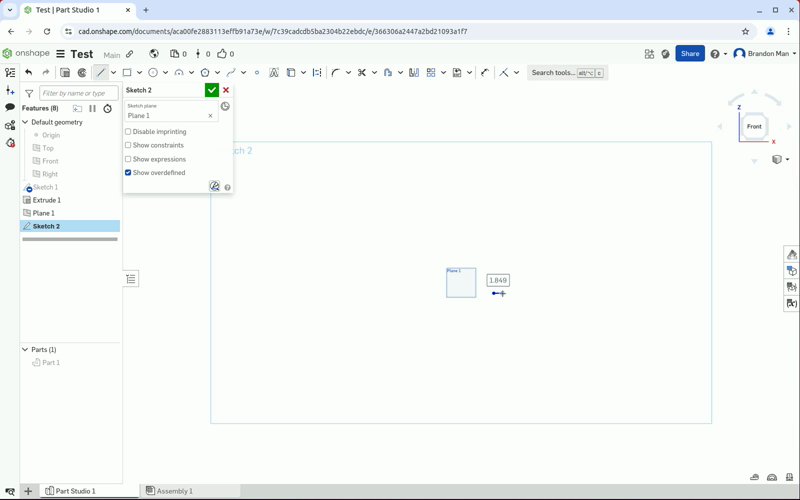
mouse_move(532, 293)
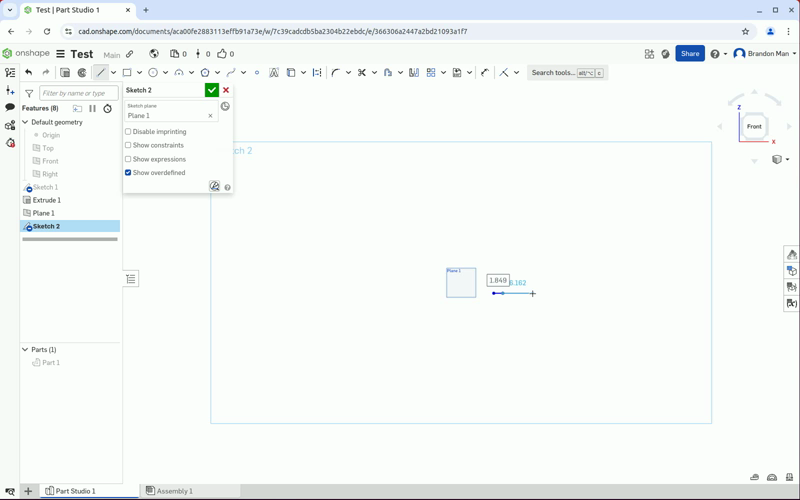
mouse_move(502, 288)
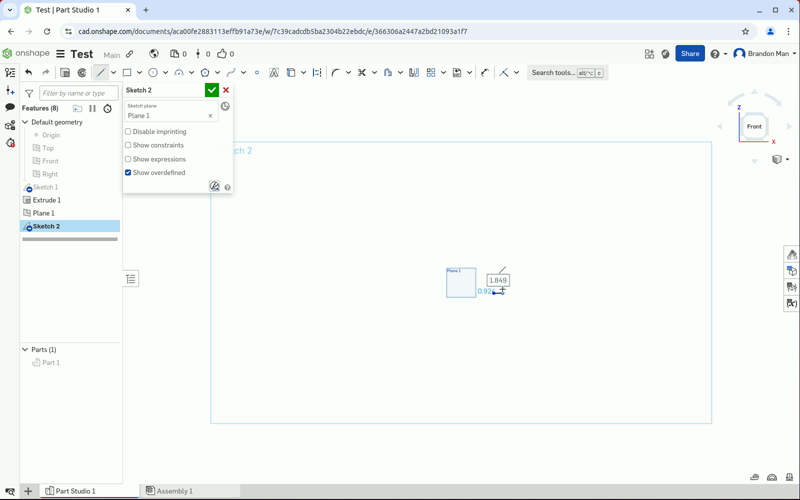
scroll(6)
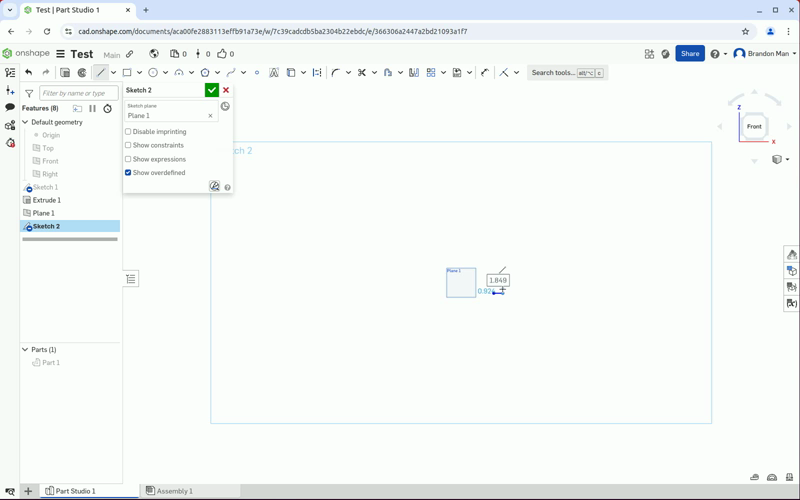
scroll(6)
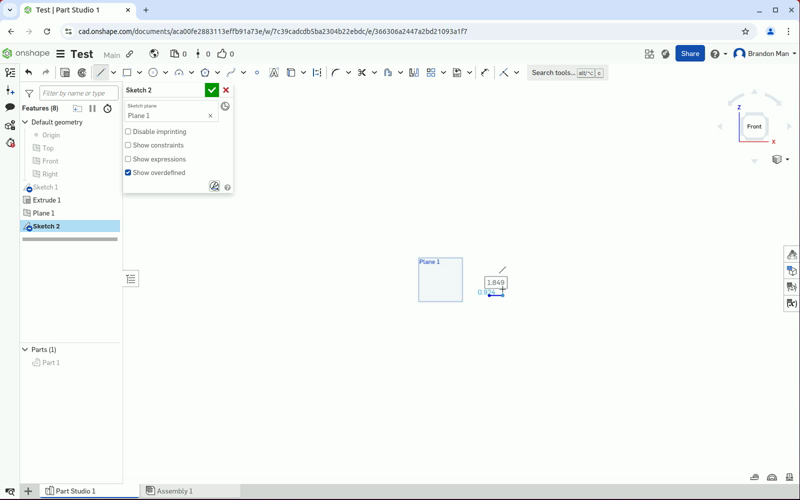
scroll(6)
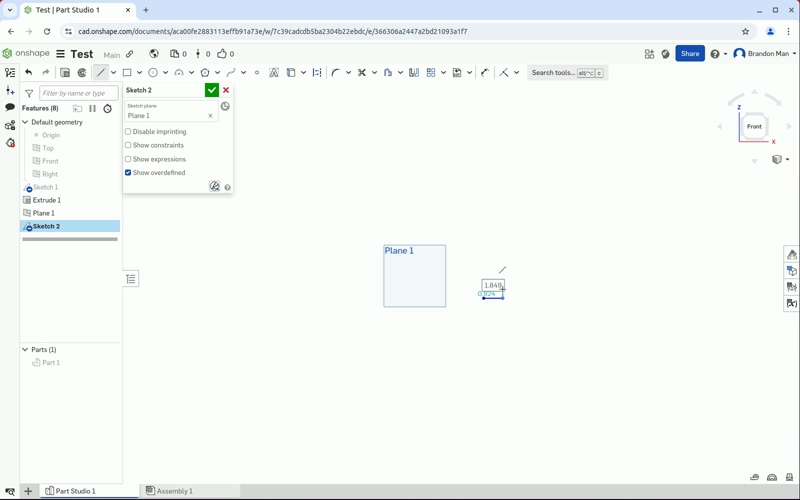
scroll(6)
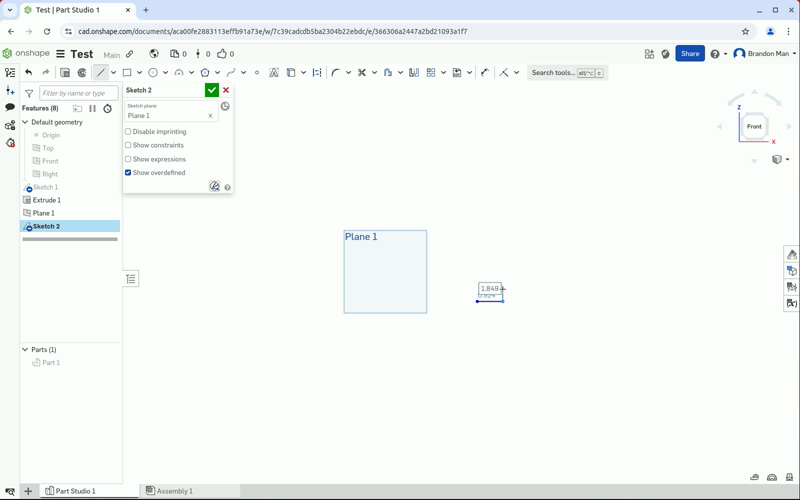
scroll(6)
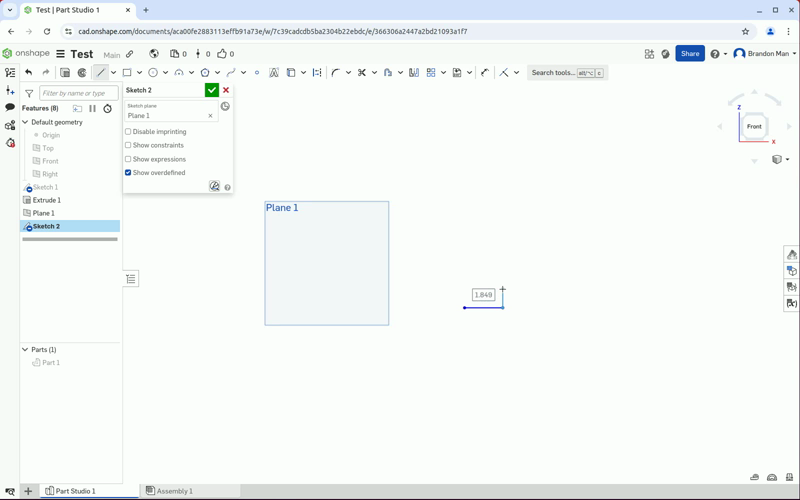
scroll(6)
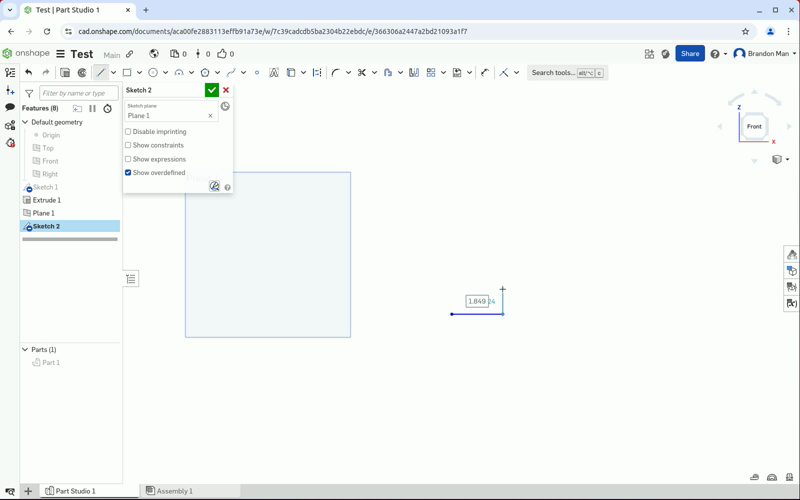
scroll(6)
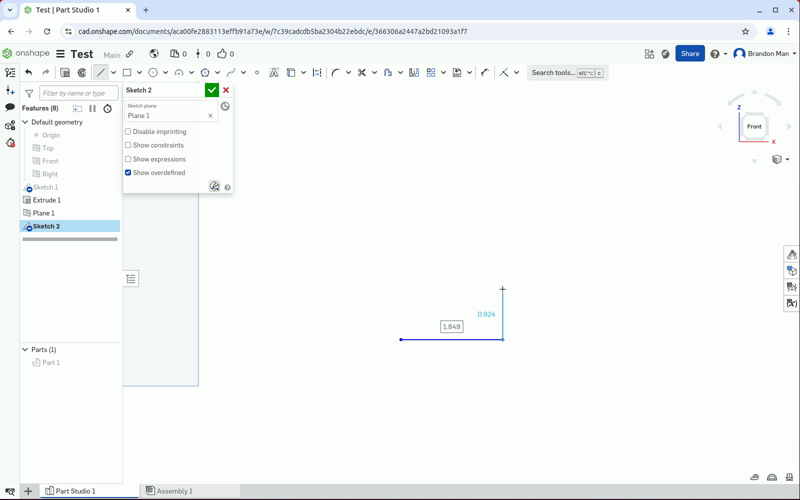
click(502, 288)
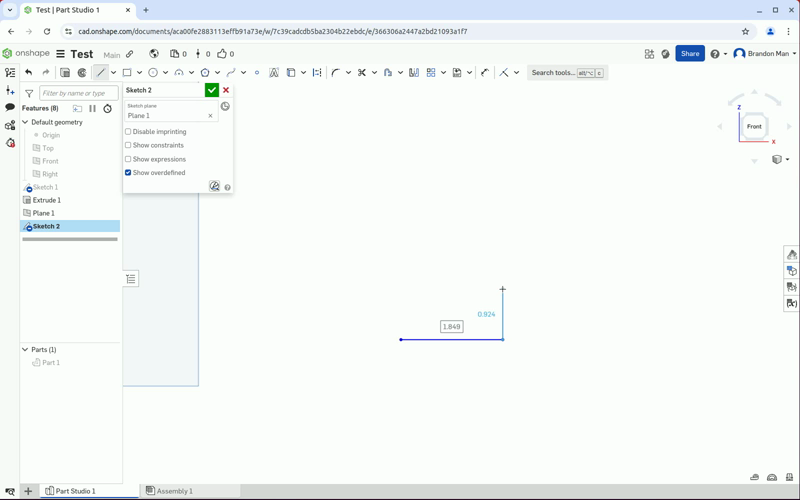
scroll(-6)
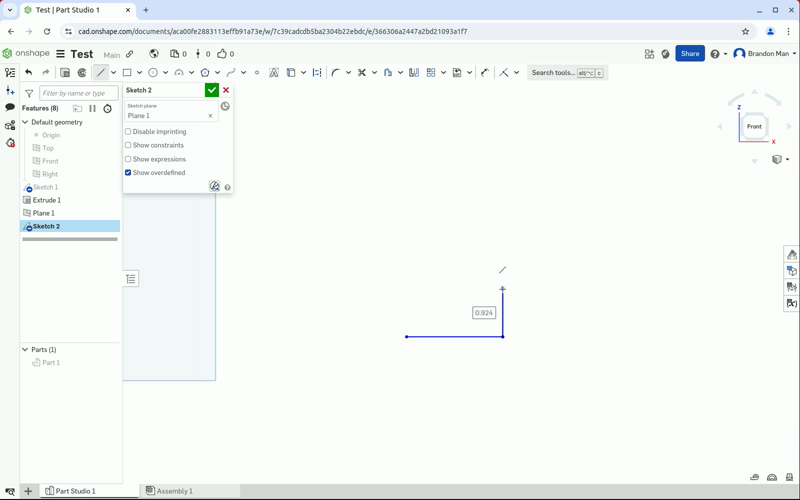
scroll(-6)
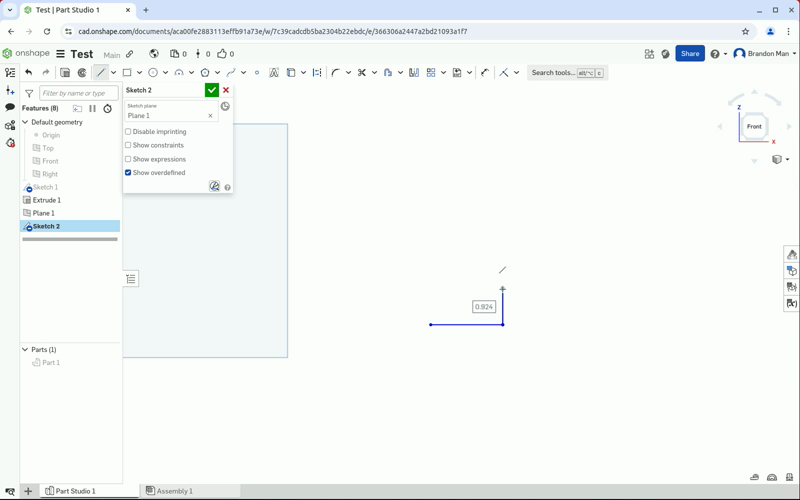
scroll(-6)
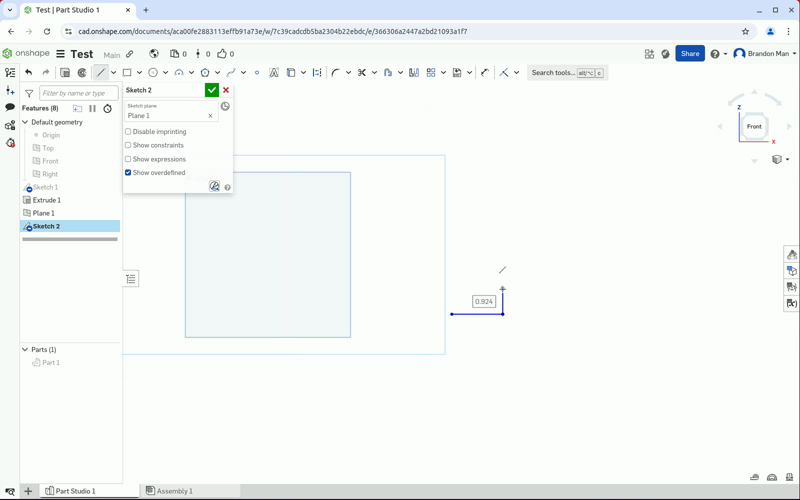
scroll(-6)
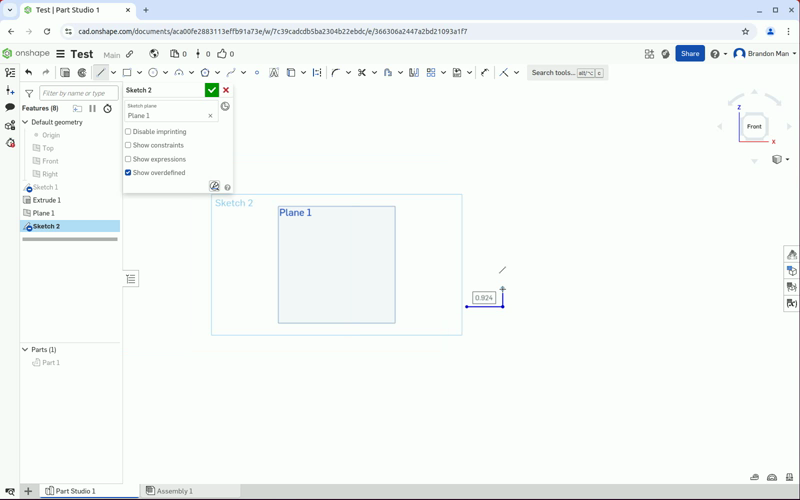
scroll(-6)
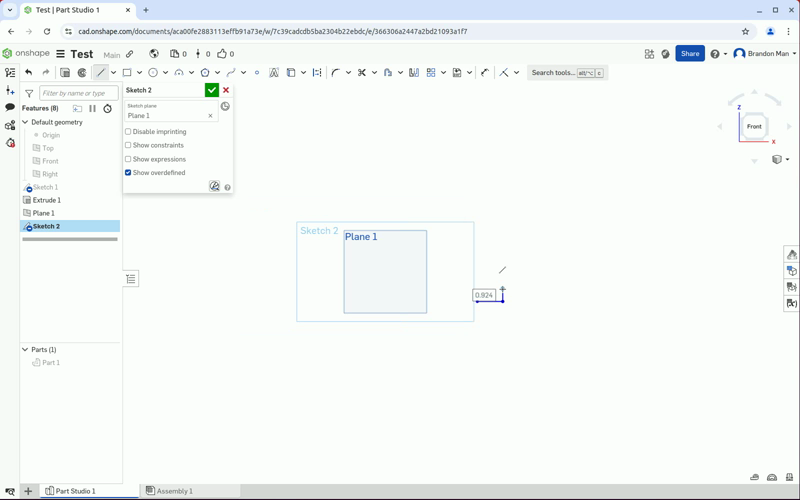
scroll(-6)
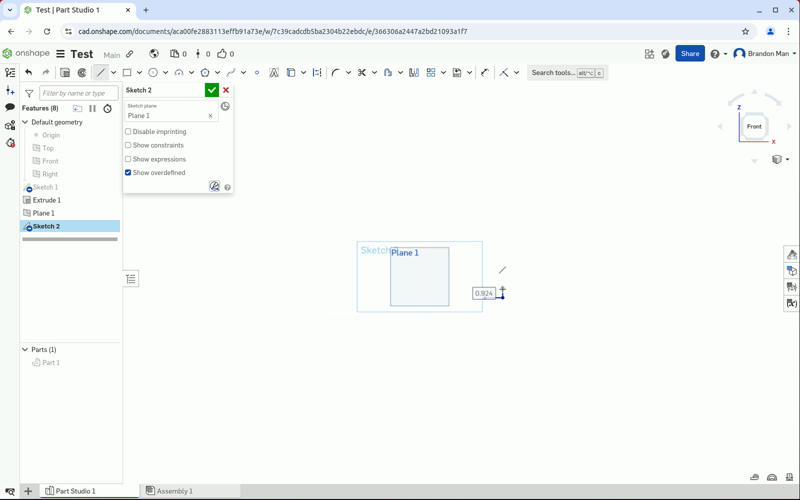
scroll(-6)
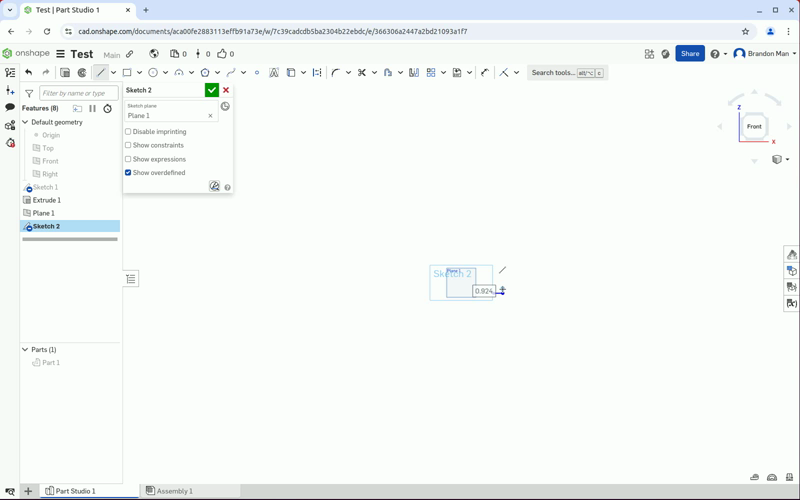
key_up(shift)
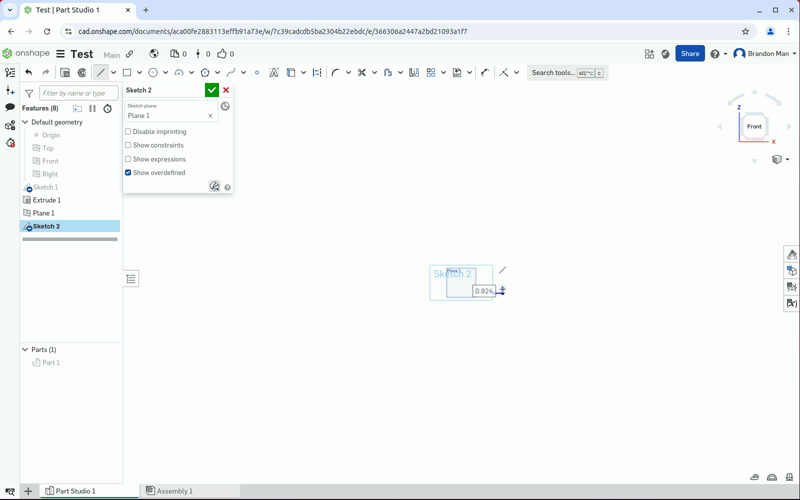
key_down(shift)
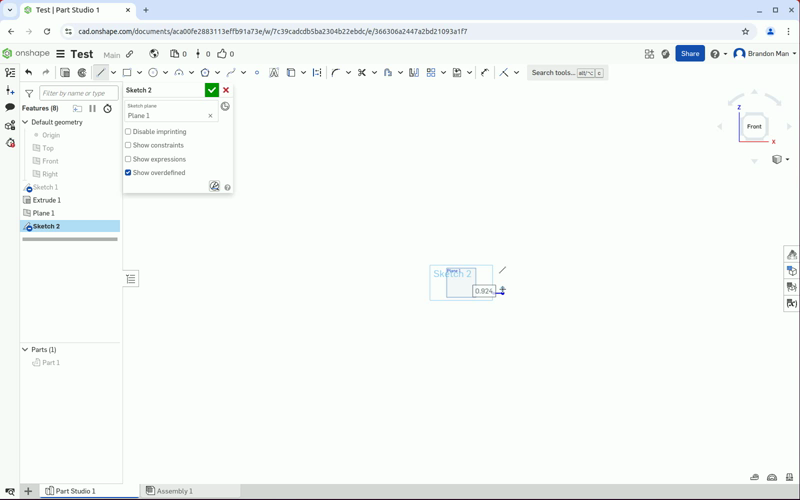
mouse_move(532, 288)
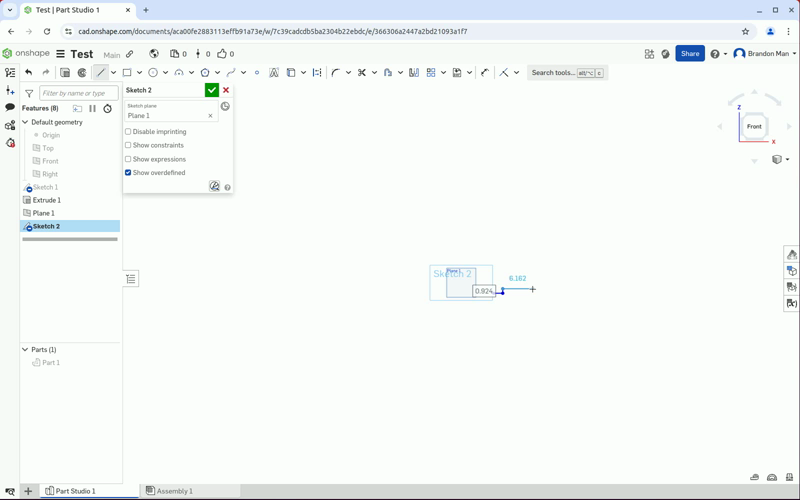
mouse_move(493, 288)
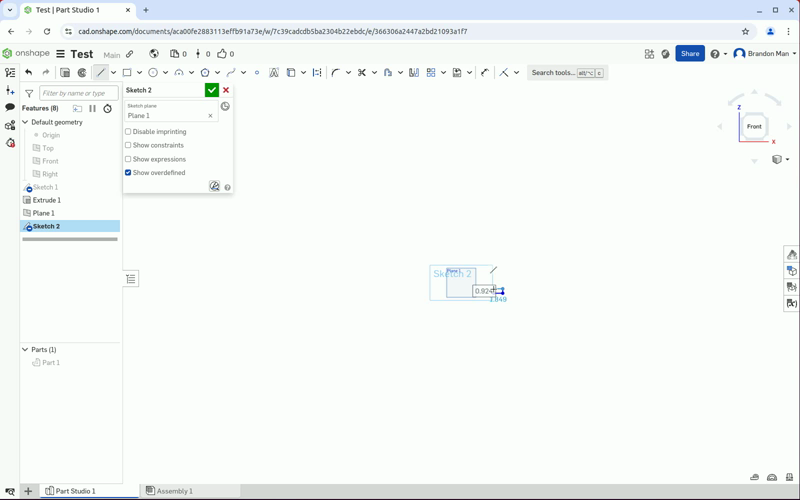
scroll(6)
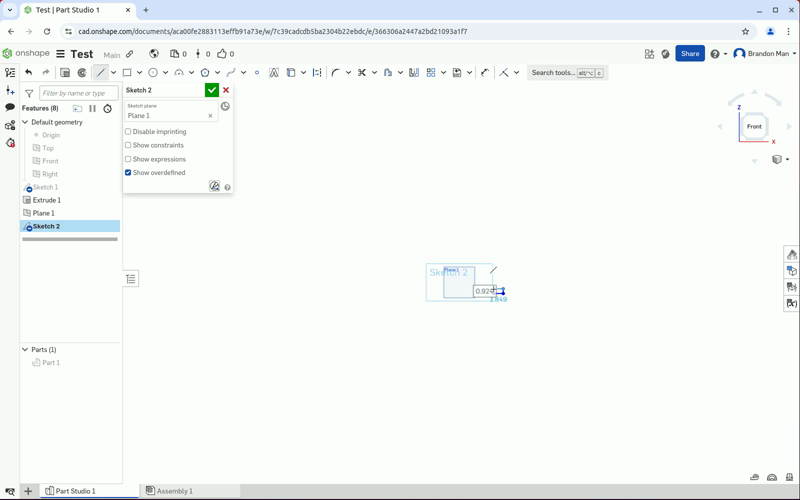
scroll(6)
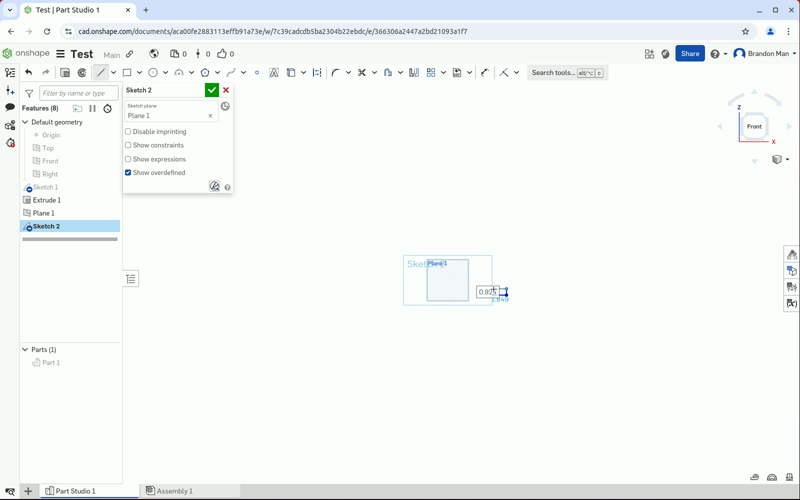
scroll(6)
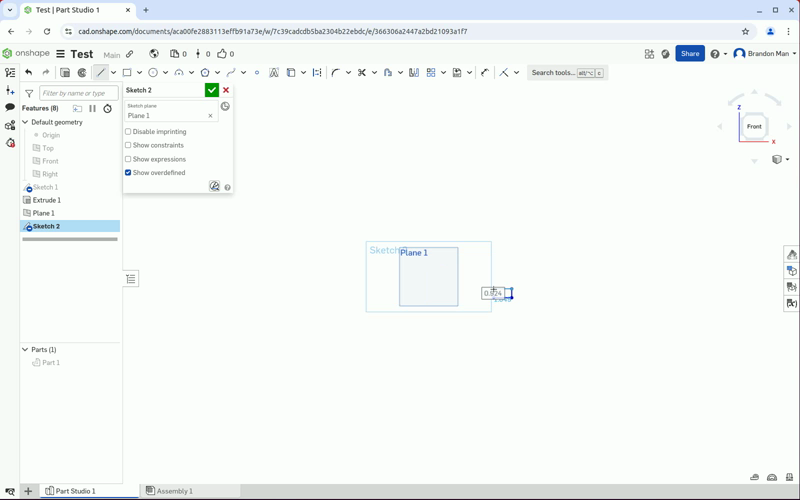
scroll(6)
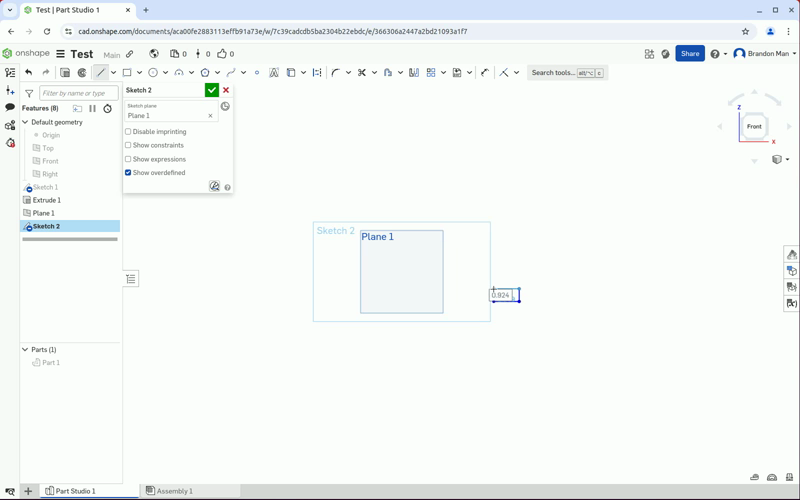
scroll(6)
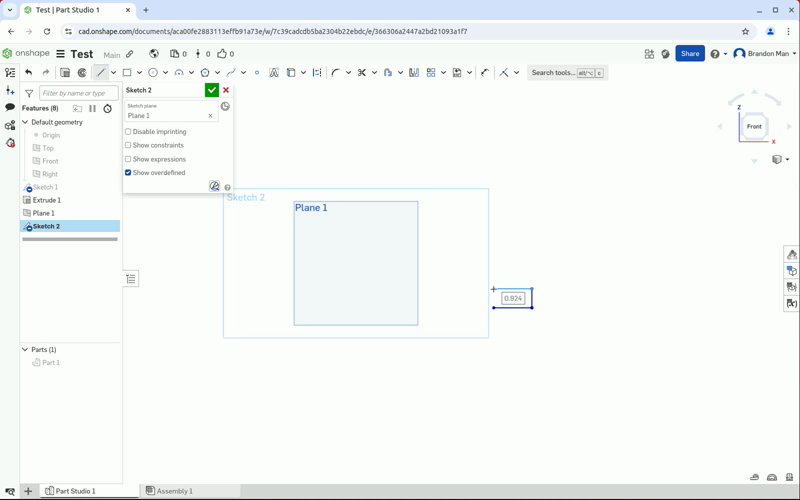
scroll(6)
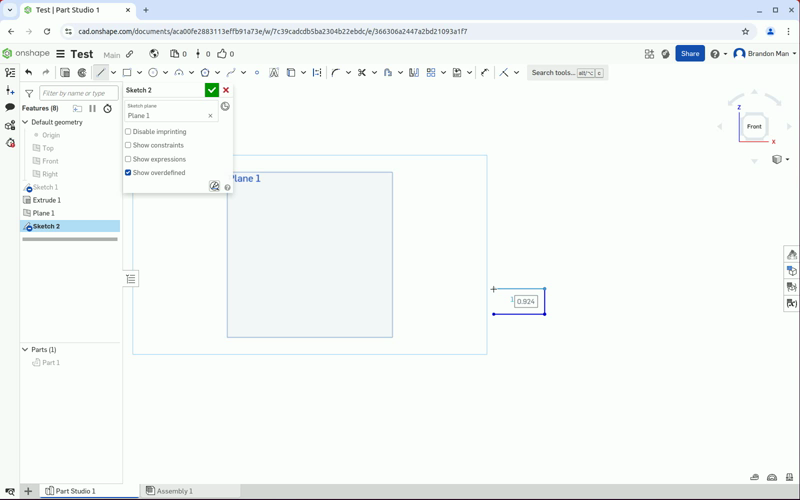
scroll(6)
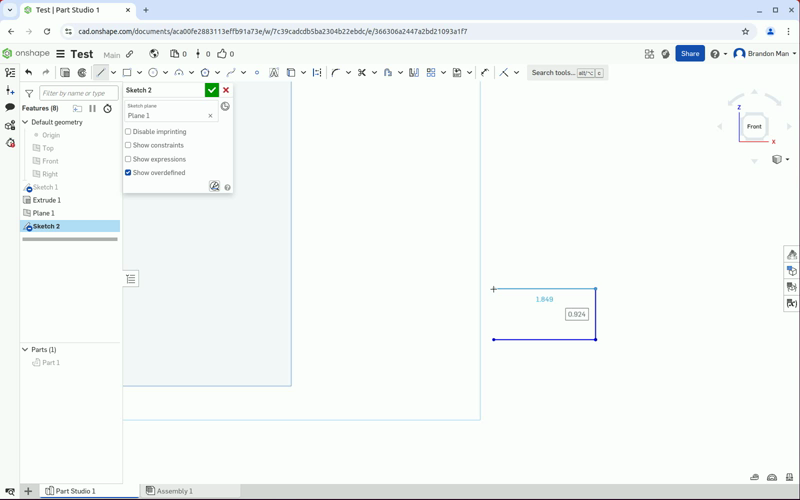
click(493, 288)
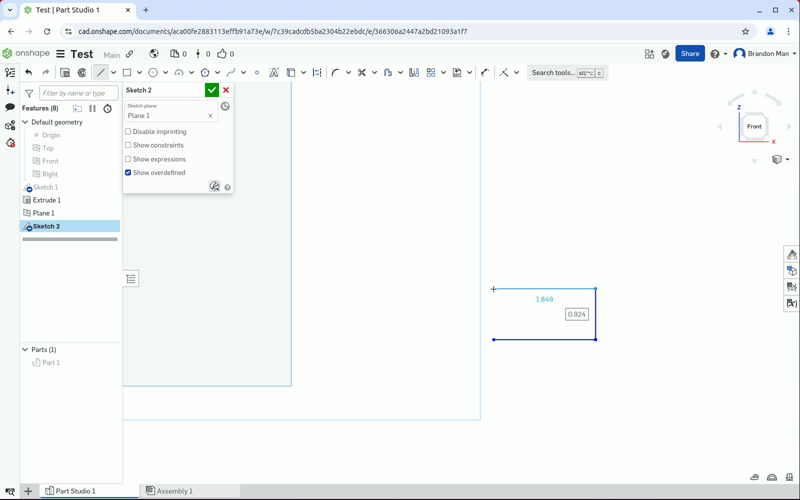
scroll(-6)
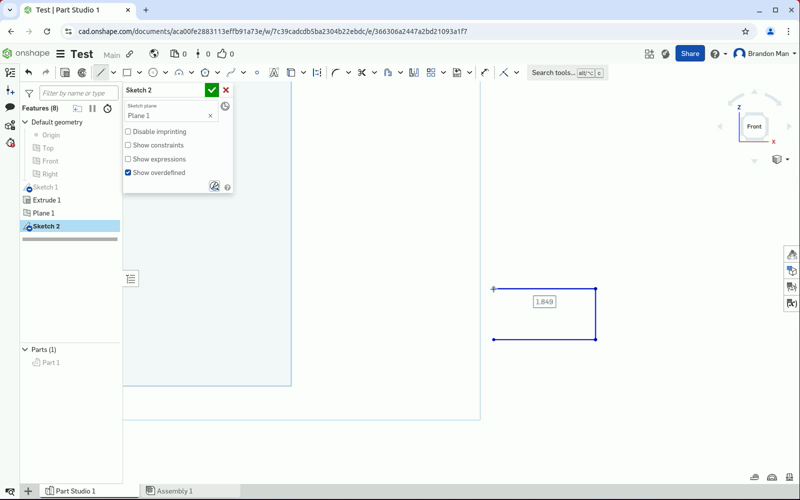
scroll(-6)
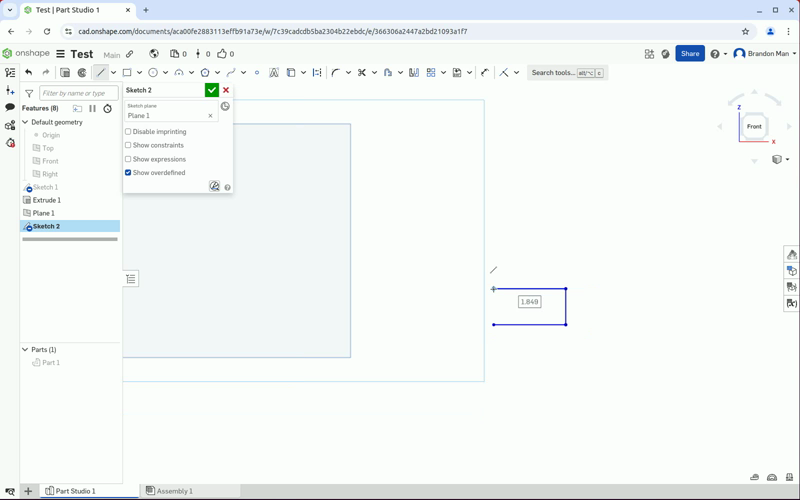
scroll(-6)
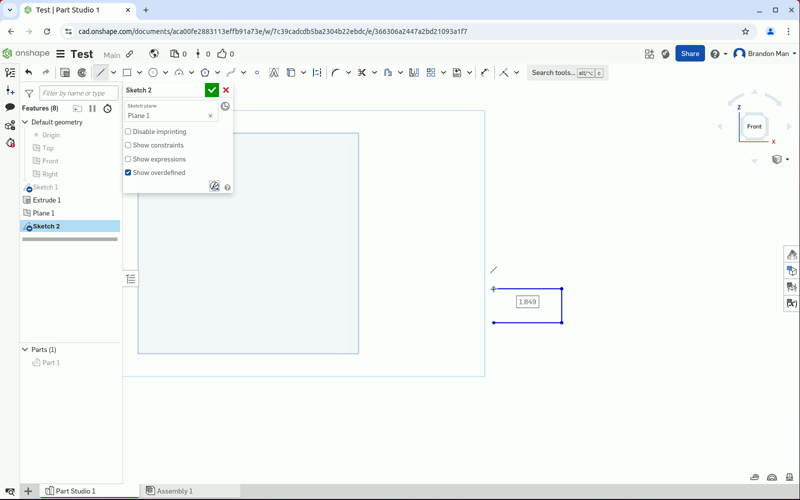
scroll(-6)
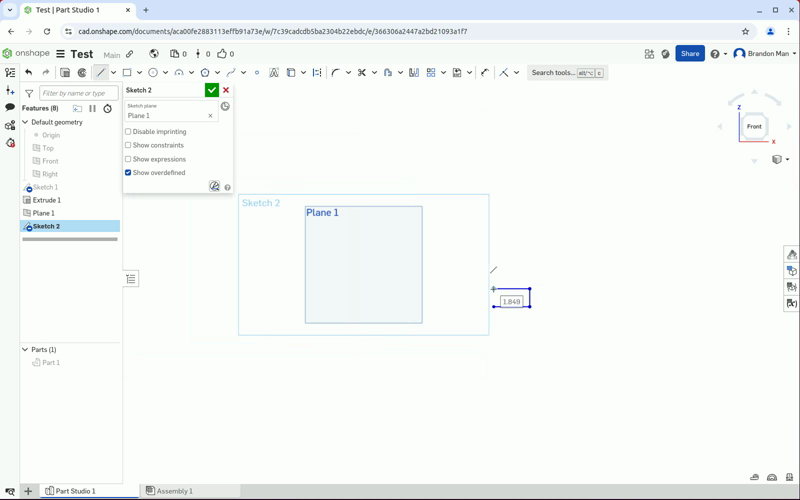
scroll(-6)
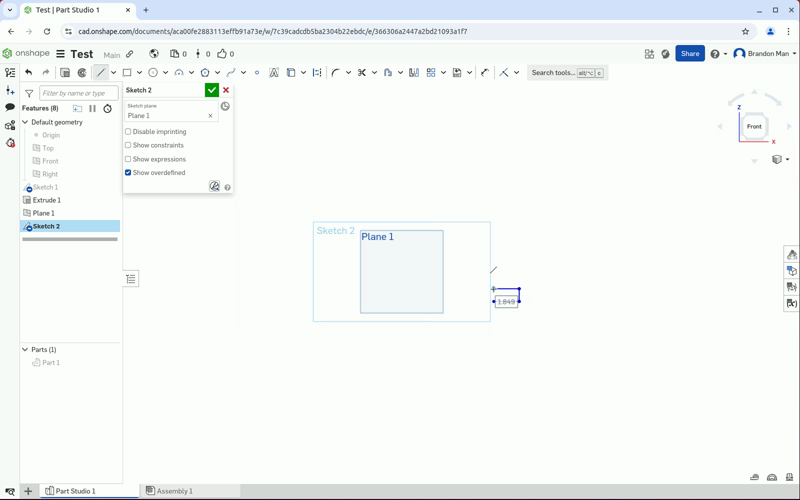
scroll(-6)
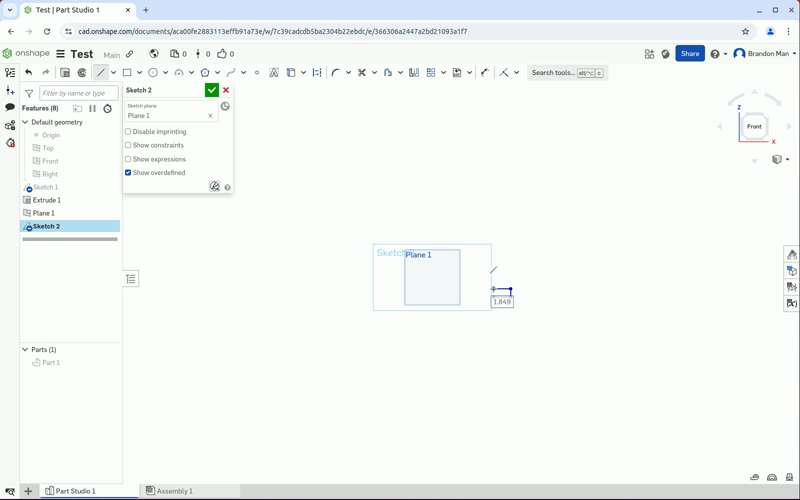
scroll(-6)
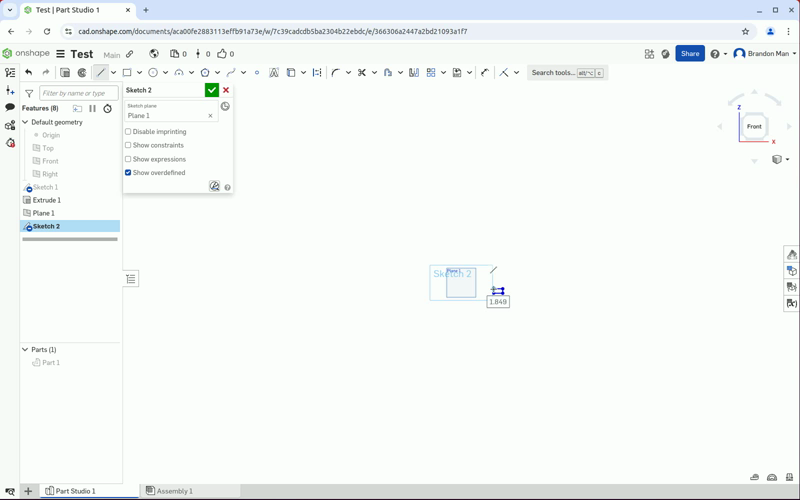
key_up(shift)
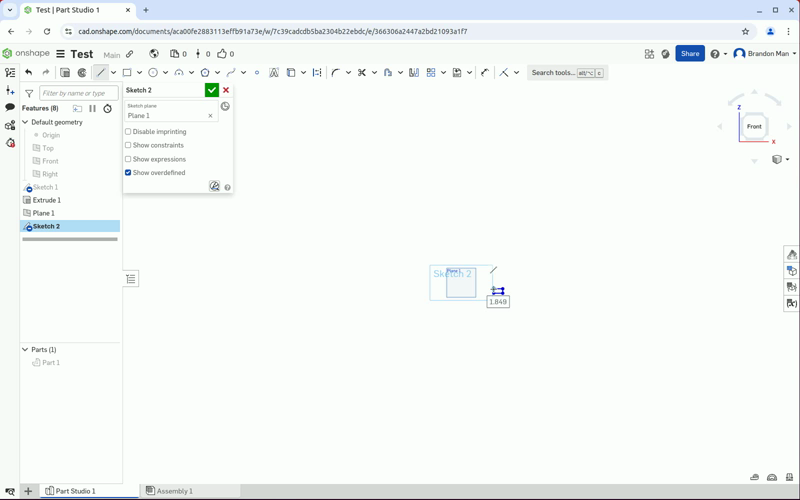
mouse_move(523, 288)
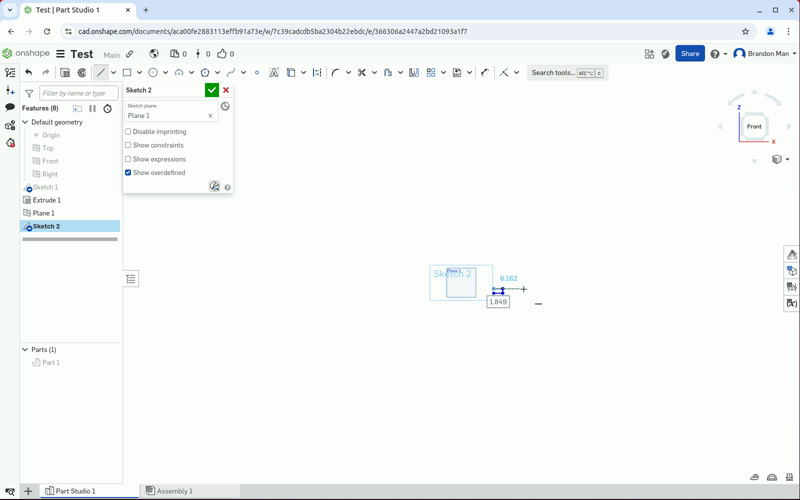
key_down(shift)
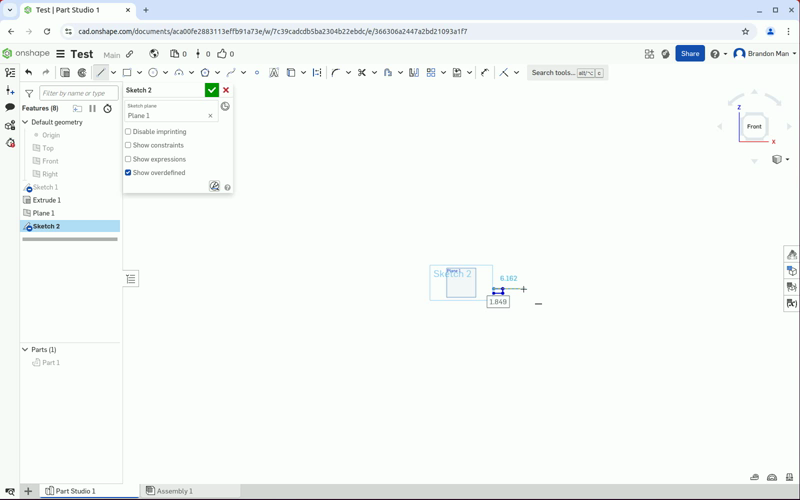
mouse_move(493, 293)
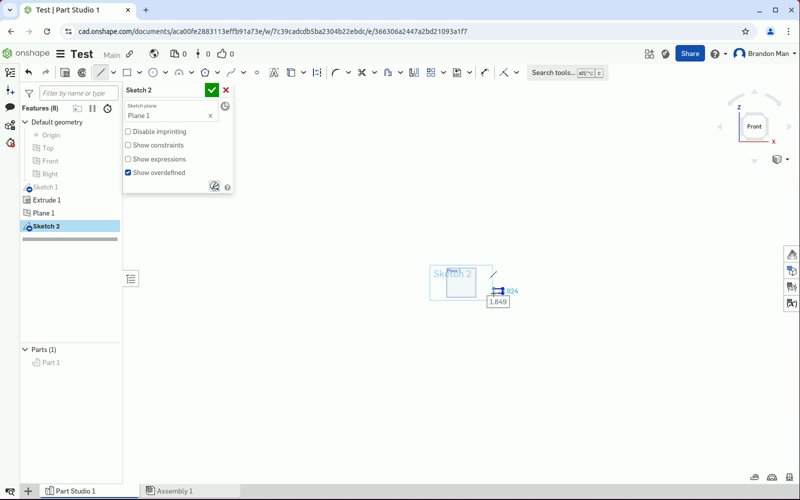
scroll(6)
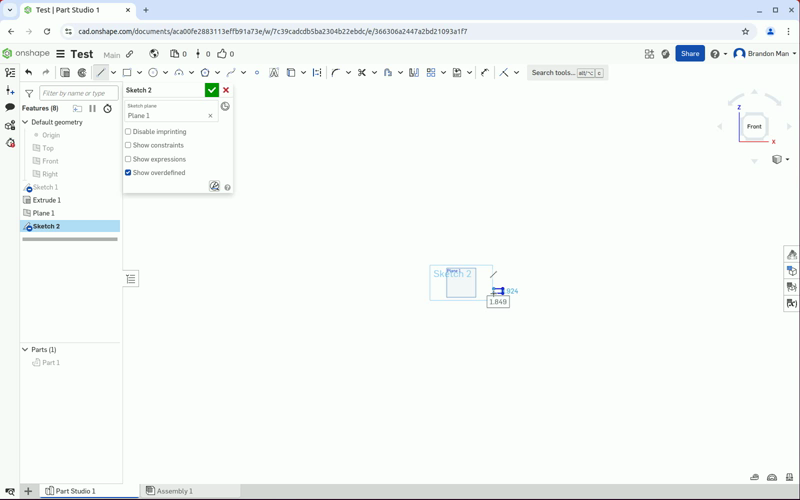
scroll(6)
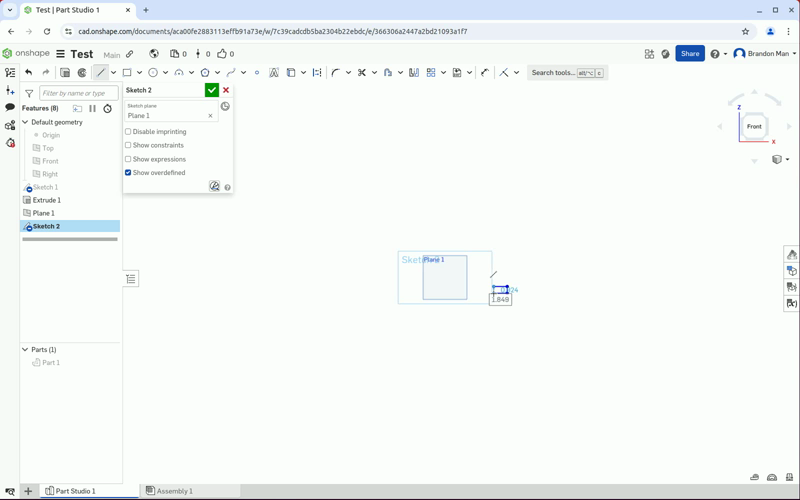
scroll(6)
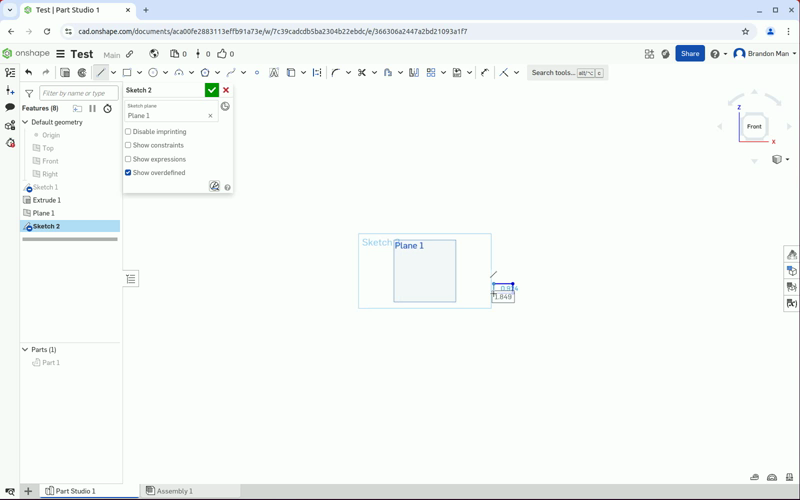
scroll(6)
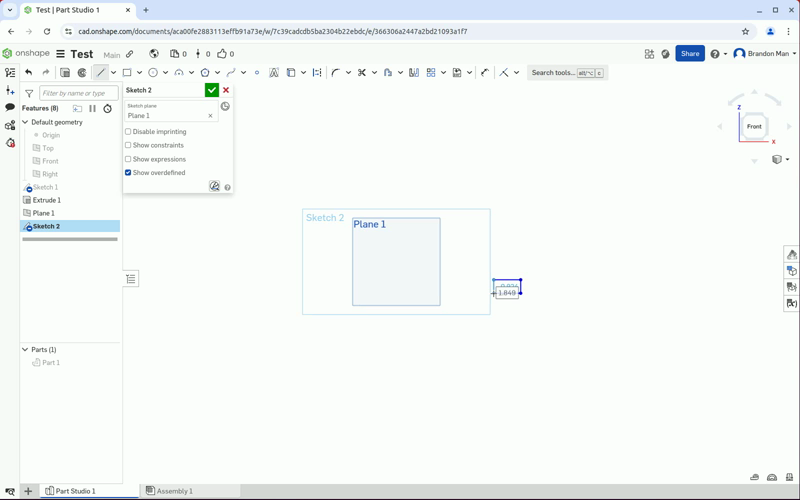
scroll(6)
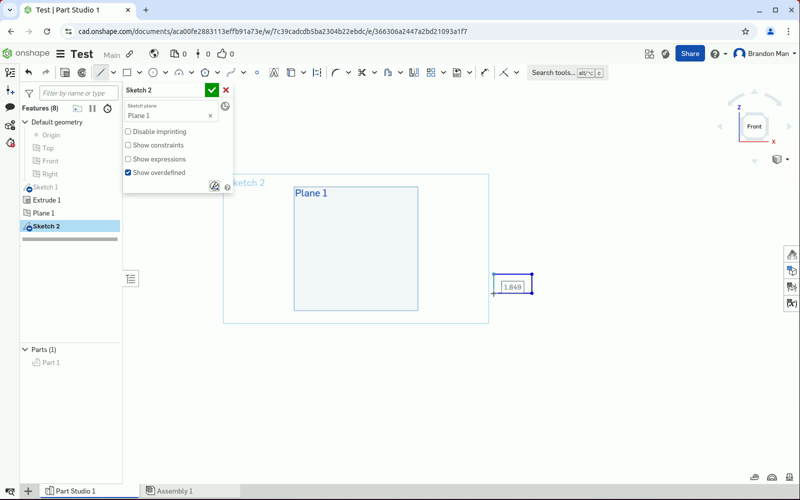
scroll(6)
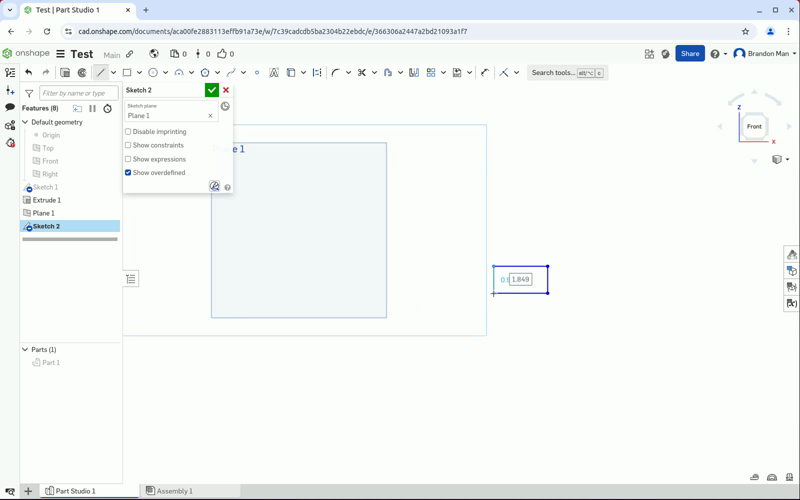
scroll(6)
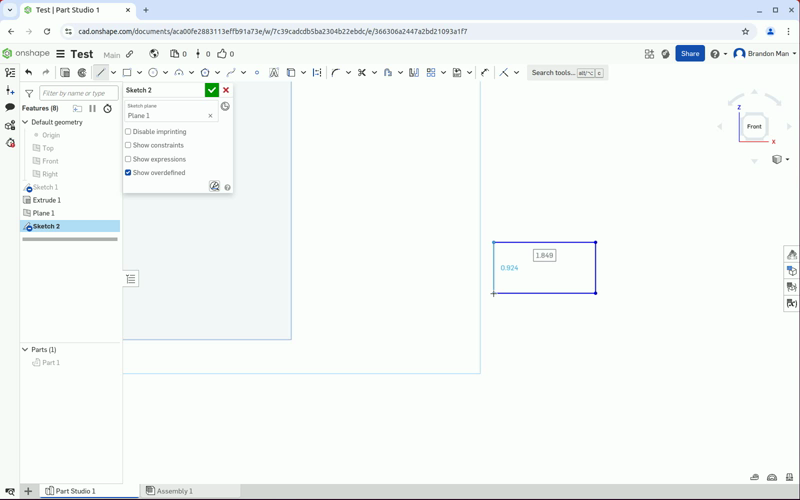
key_up(shift)
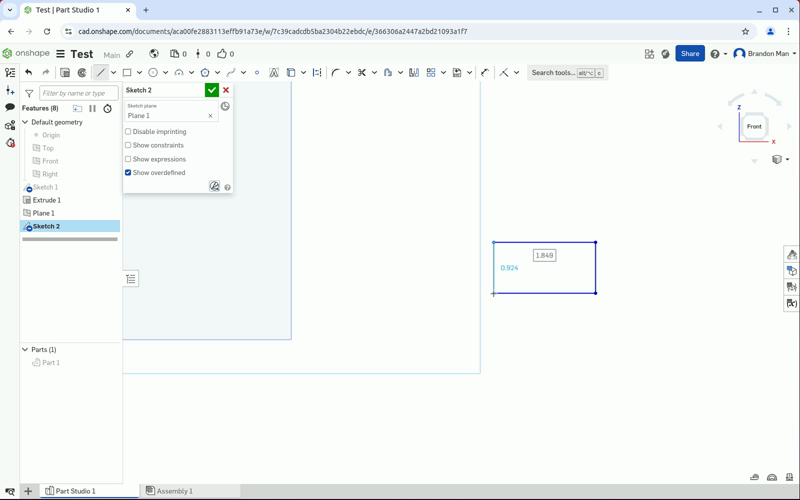
click(493, 293)
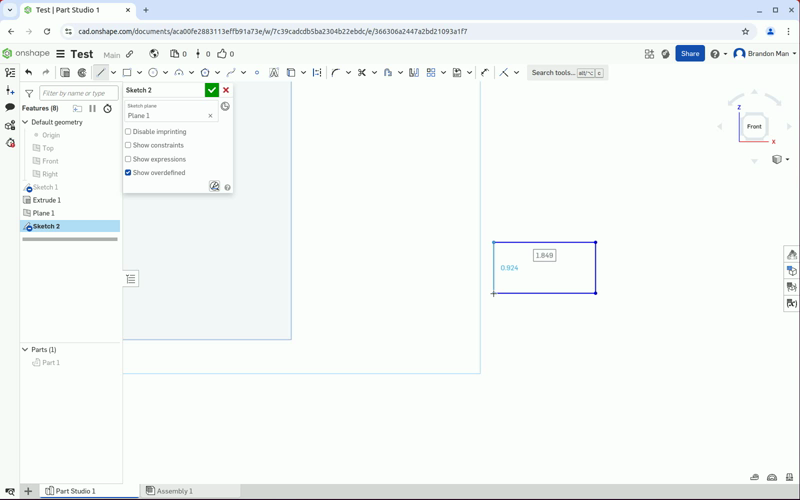
scroll(-6)
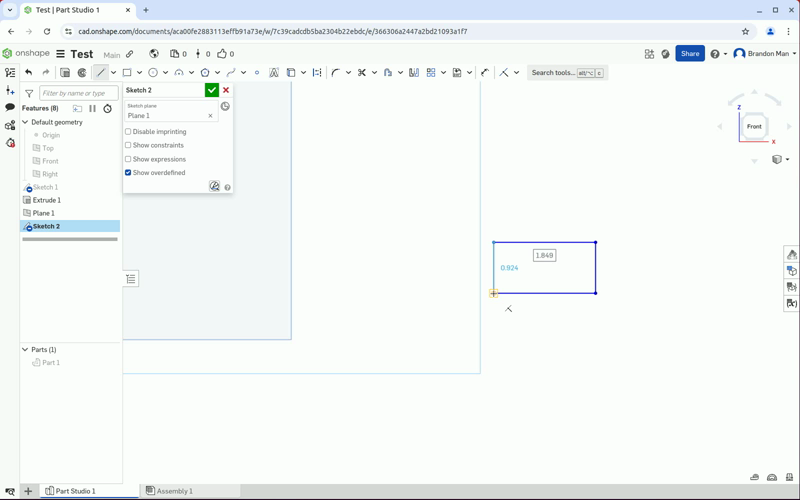
scroll(-6)
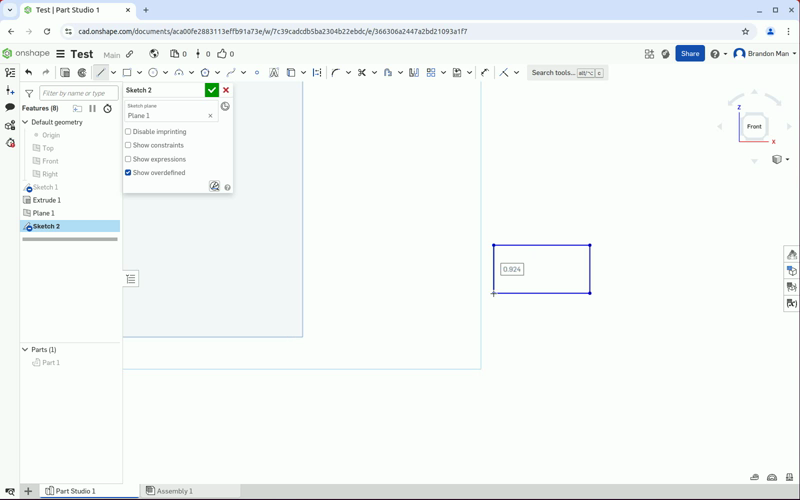
scroll(-6)
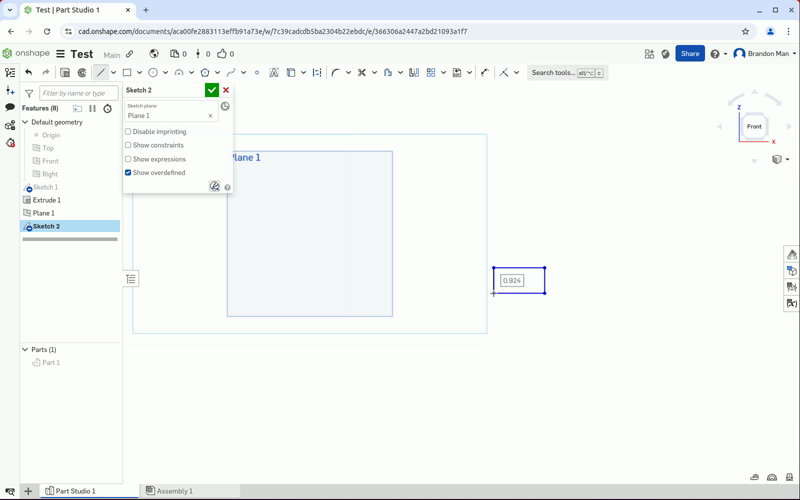
scroll(-6)
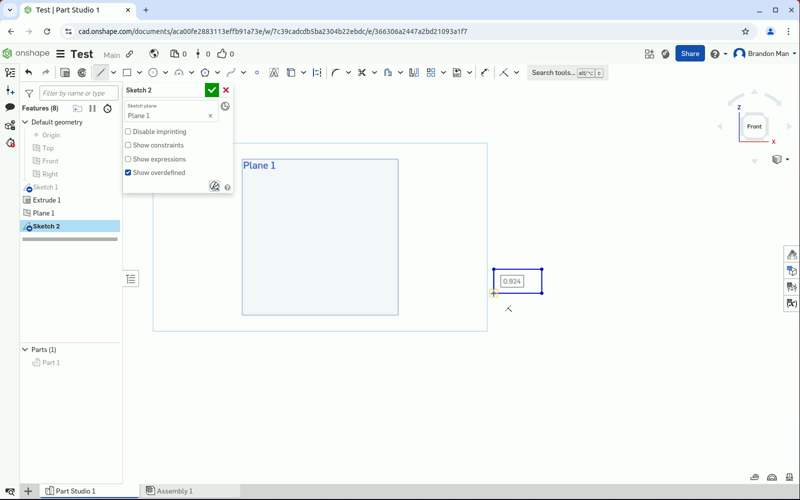
scroll(-6)
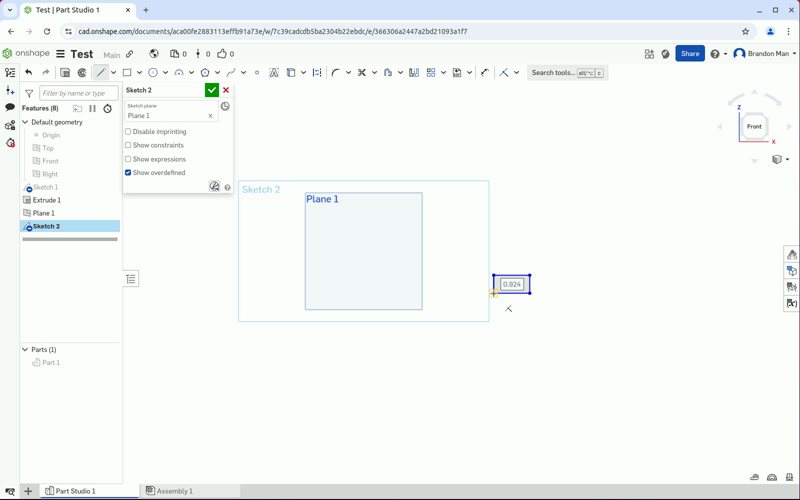
scroll(-6)
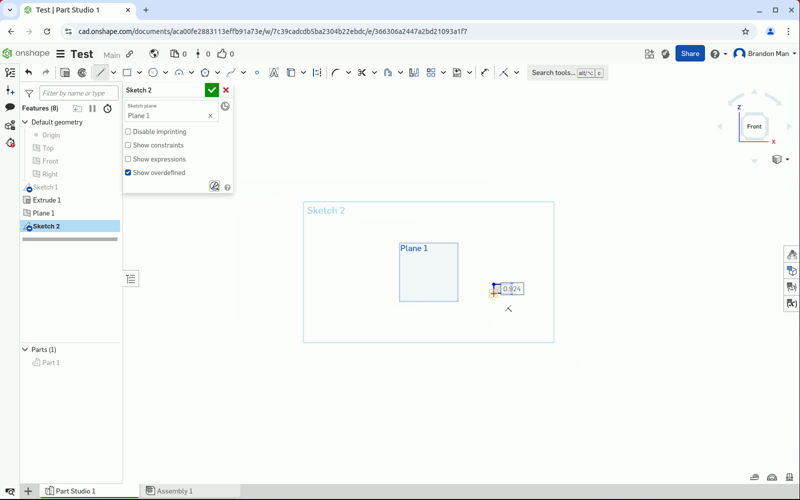
scroll(-6)
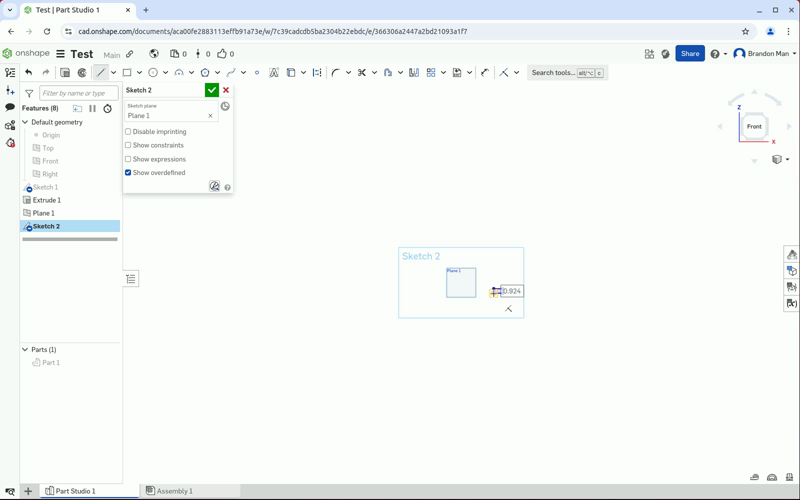
key(esc)
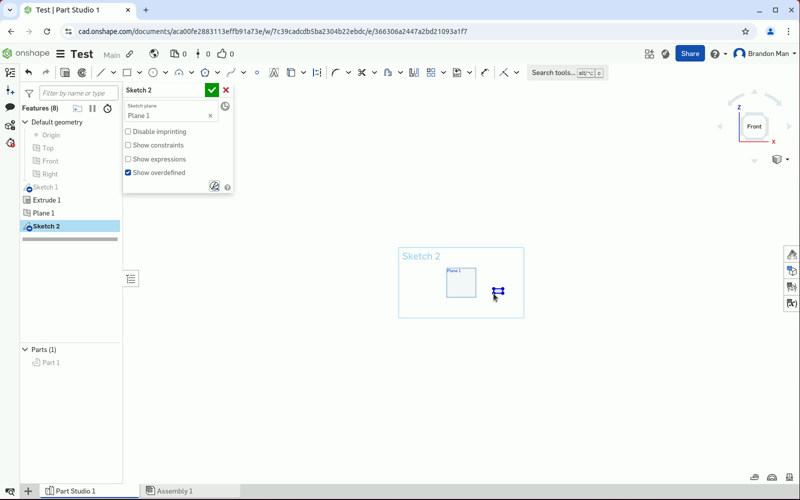
mouse_move(495, 290)
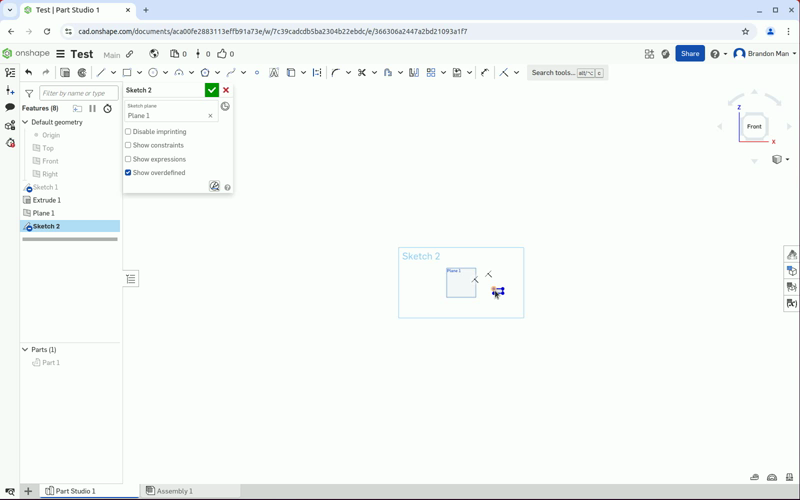
scroll(6)
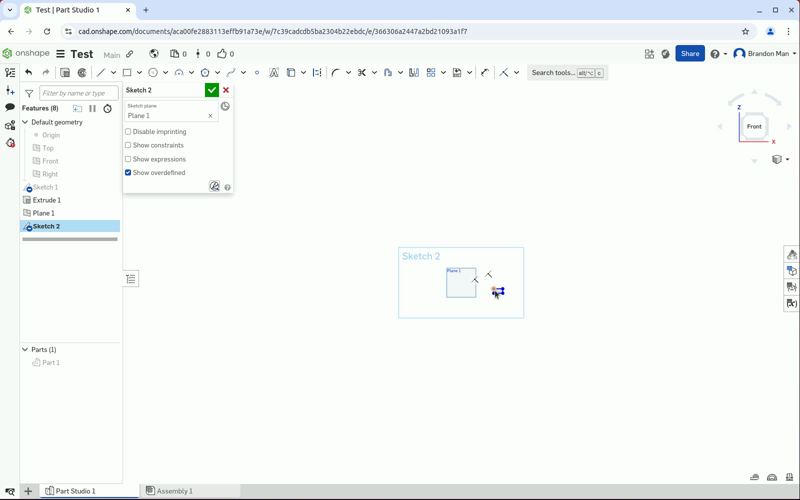
scroll(6)
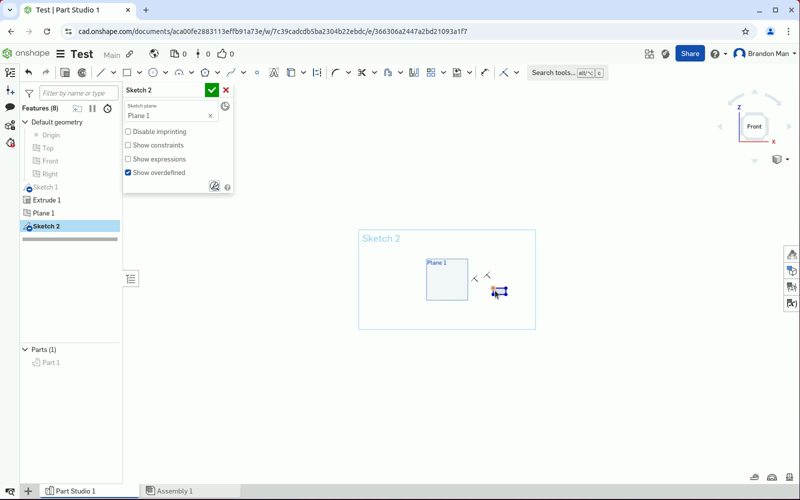
scroll(6)
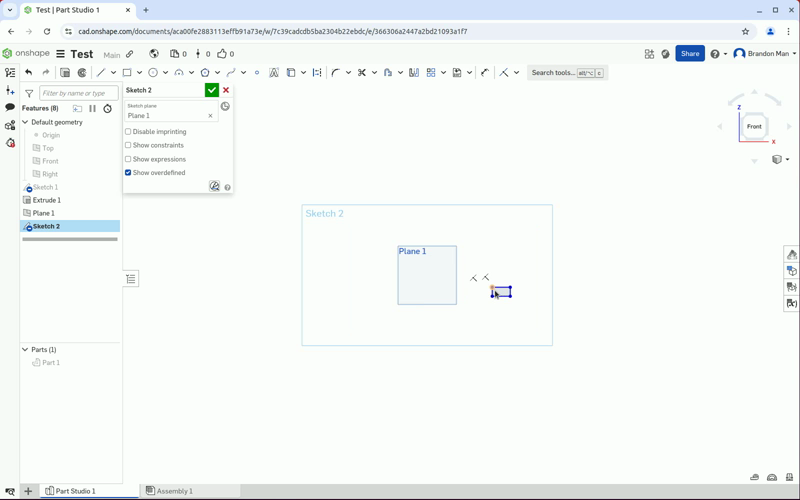
scroll(6)
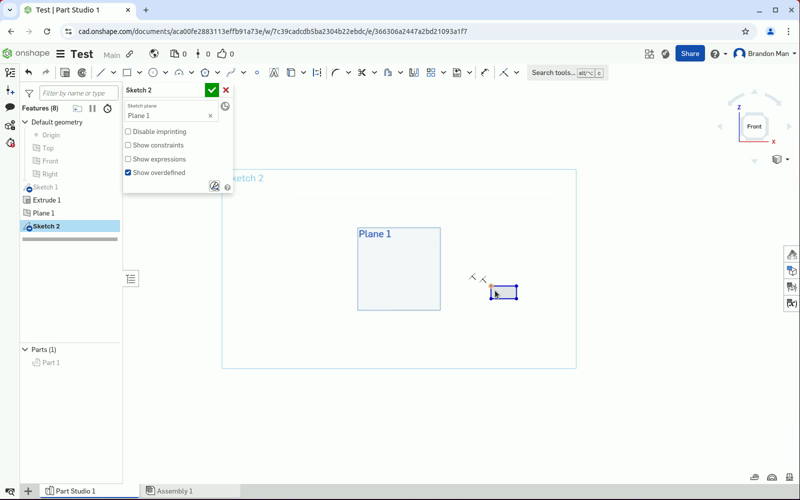
scroll(6)
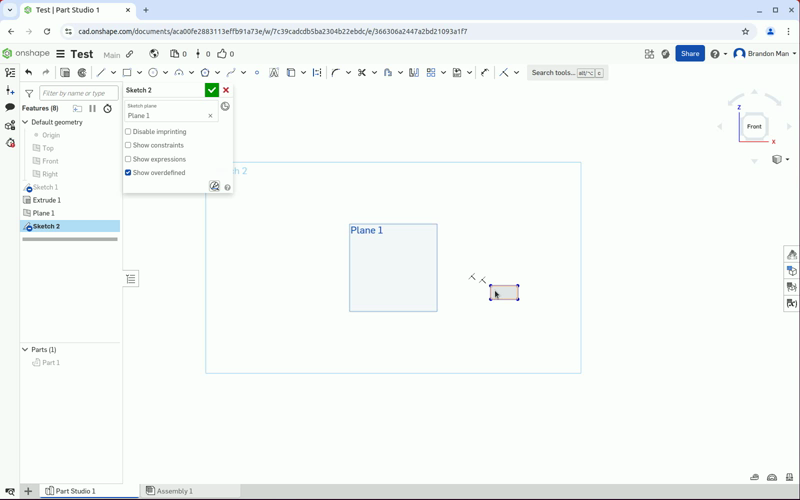
scroll(6)
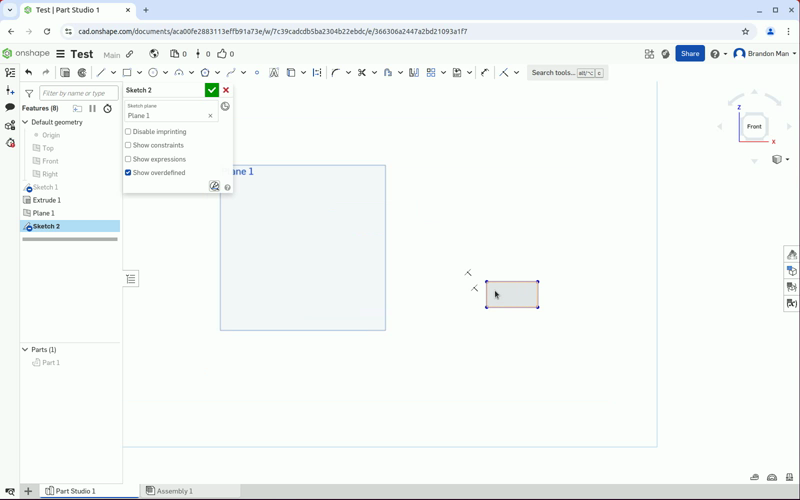
scroll(6)
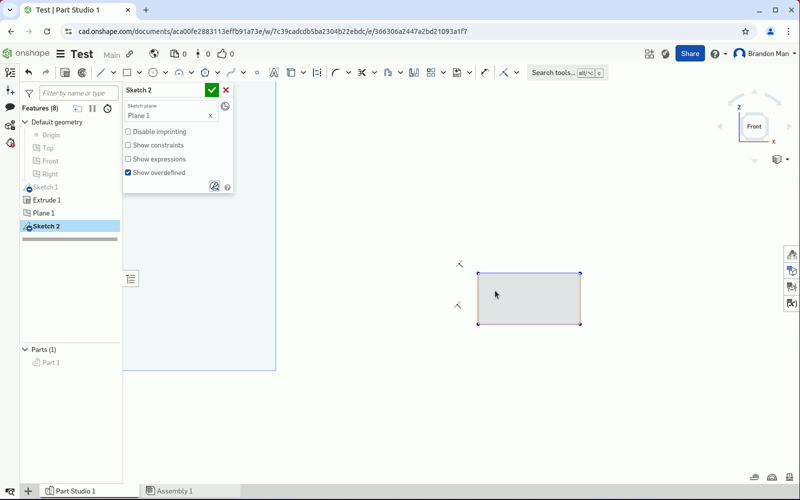
click(495, 290)
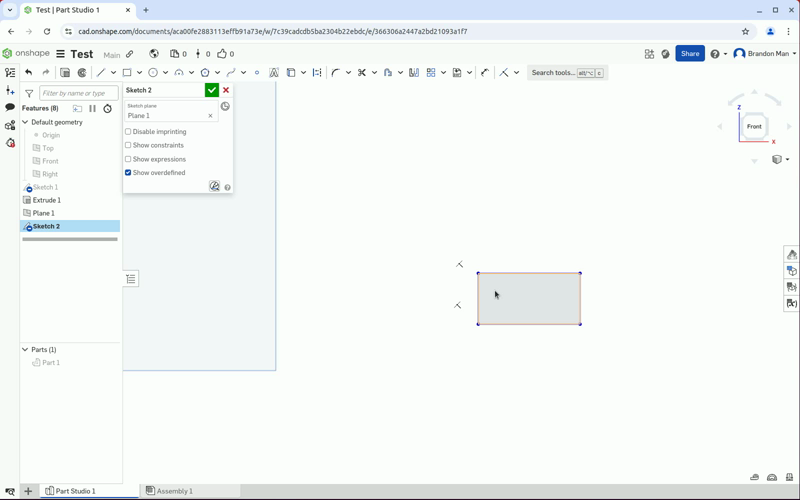
scroll(-6)
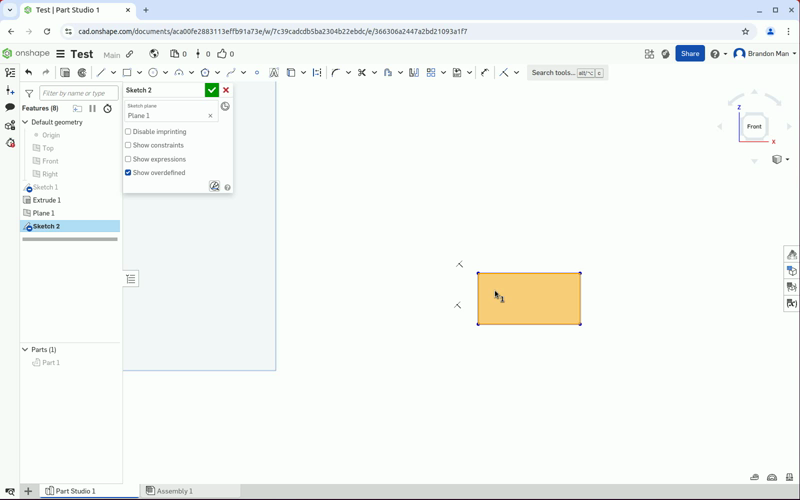
scroll(-6)
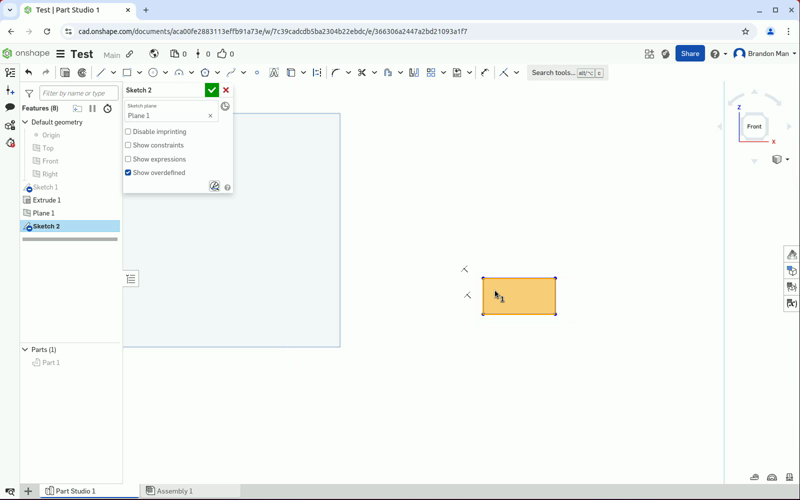
scroll(-6)
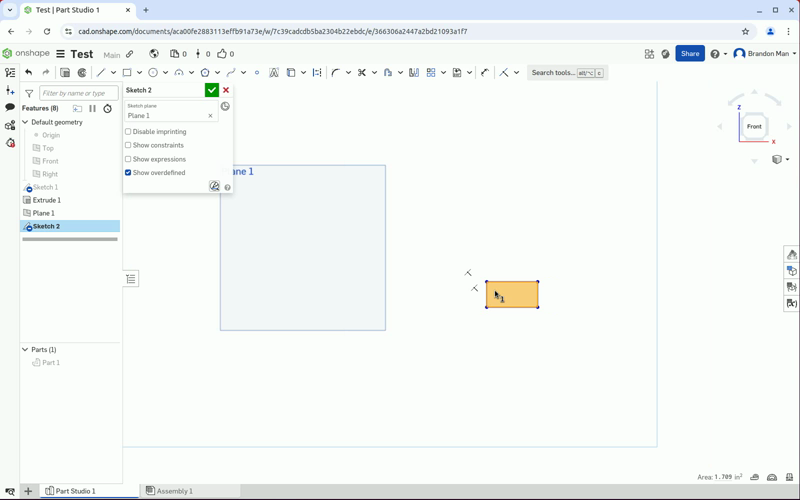
scroll(-6)
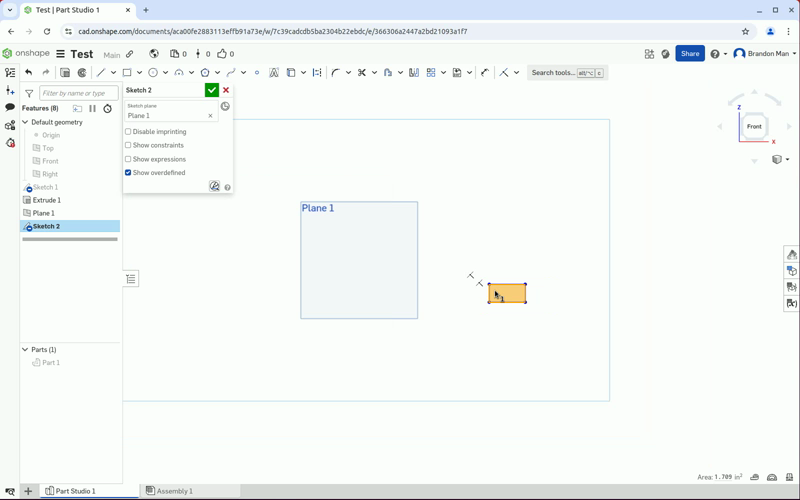
scroll(-6)
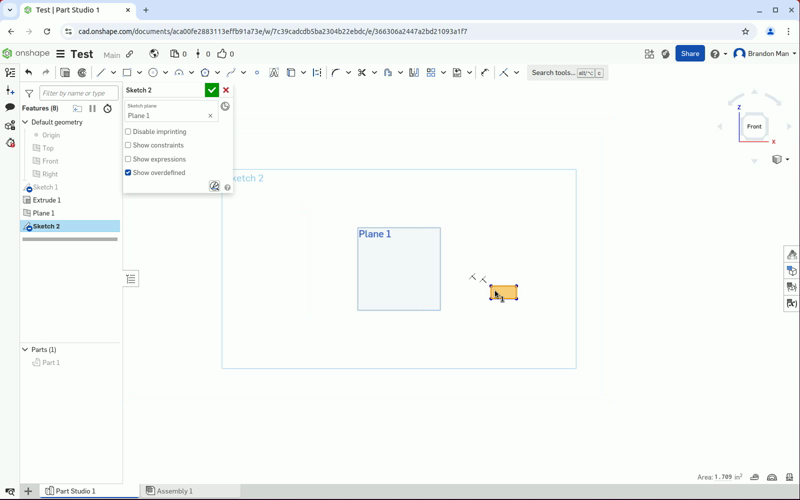
scroll(-6)
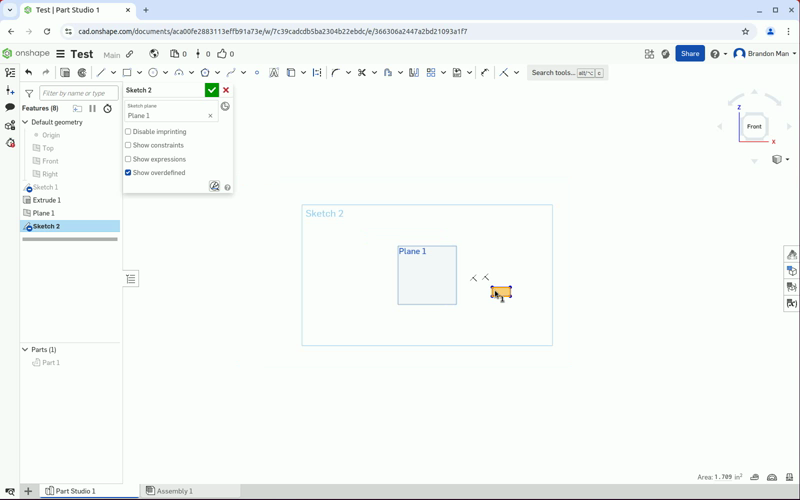
scroll(-6)
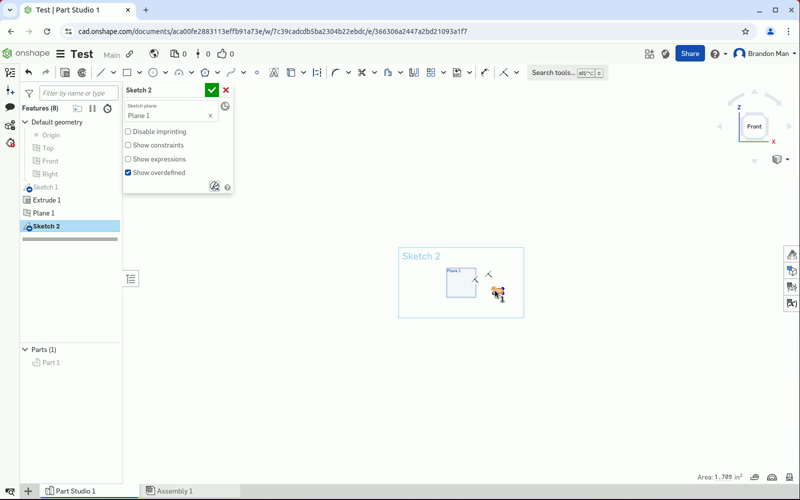
mouse_move(73, 352)
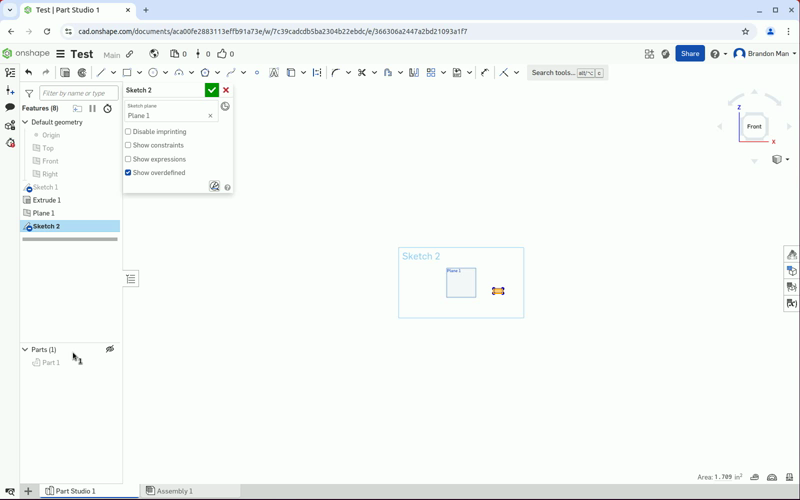
key(shift+y)
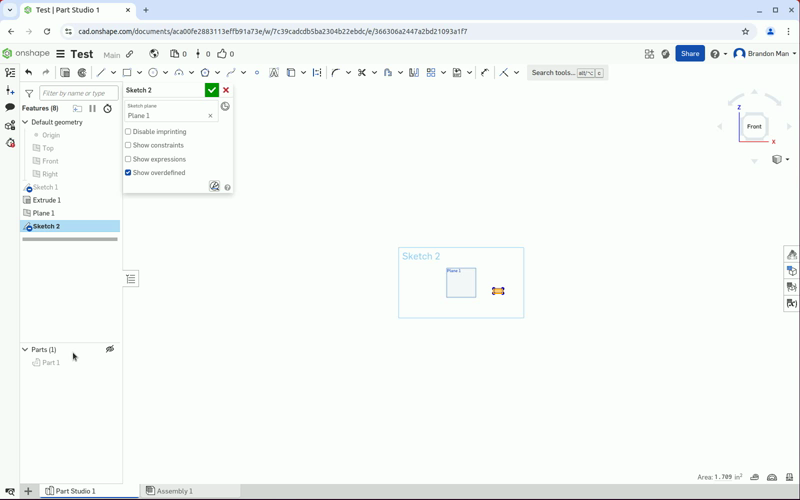
key(shift+e)
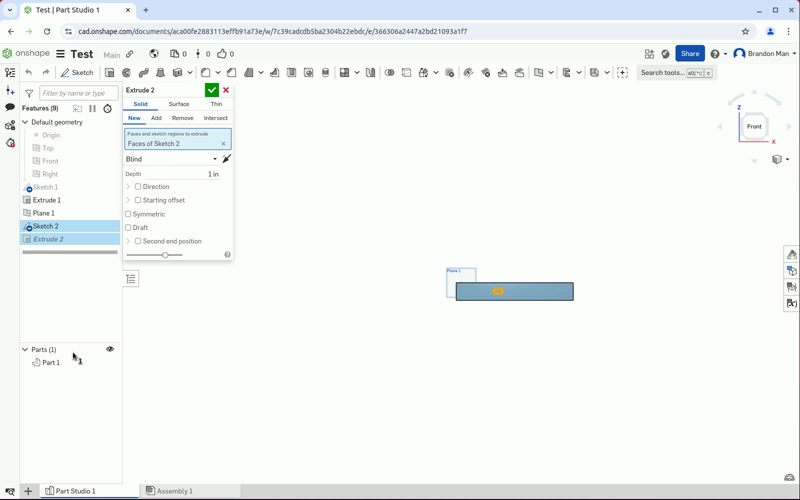
mouse_move(143, 106)
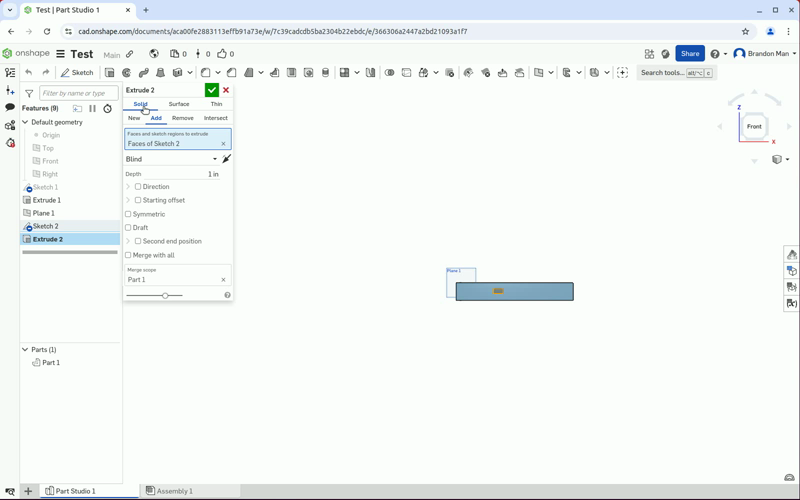
click(143, 106)
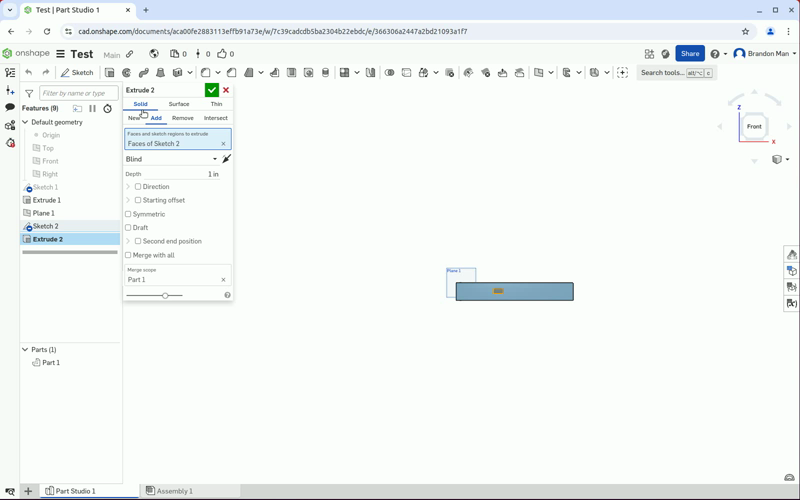
mouse_move(137, 120)
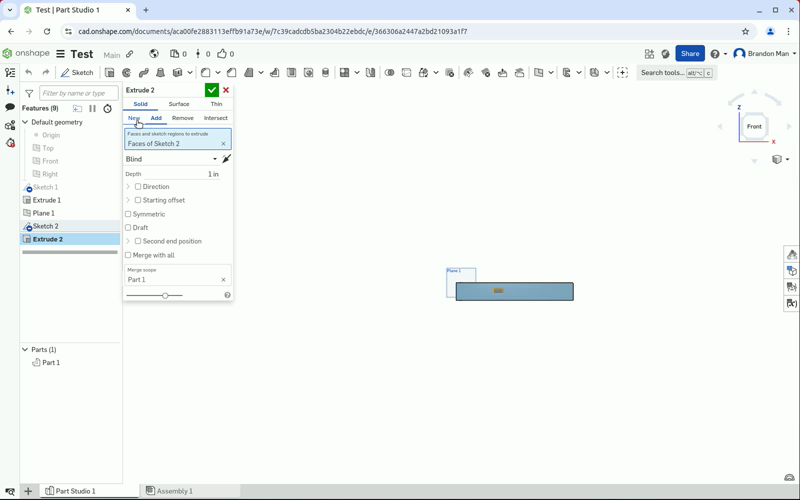
click(137, 120)
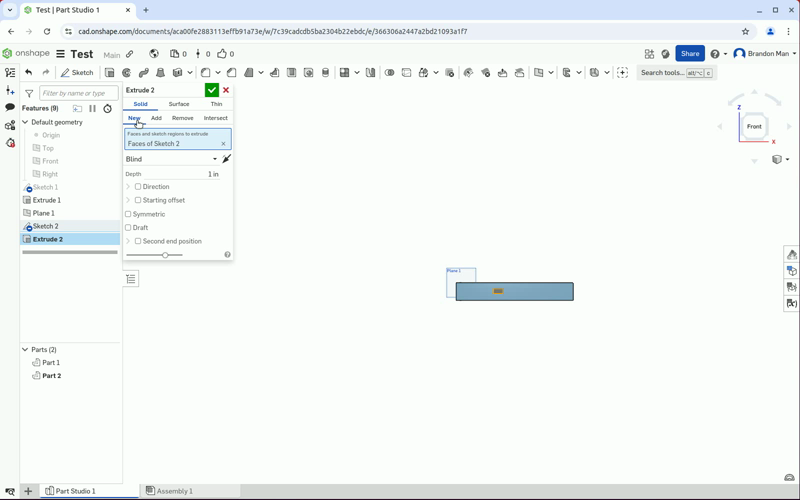
key(tab, 4)
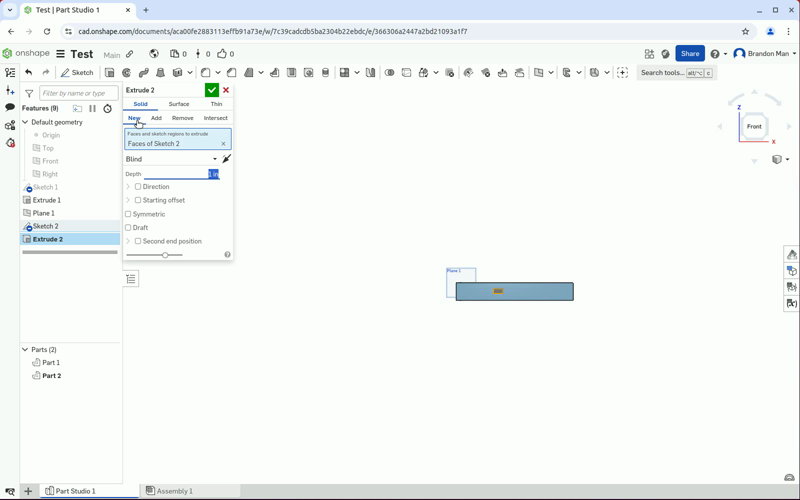
text(0.722)
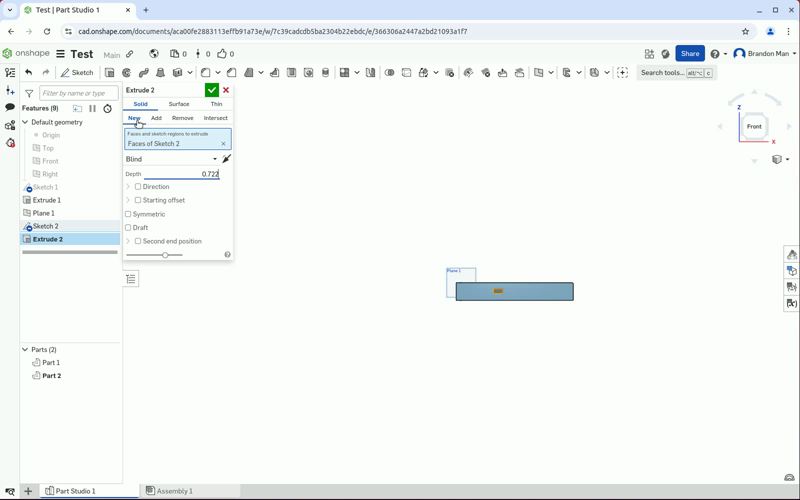
key(enter)
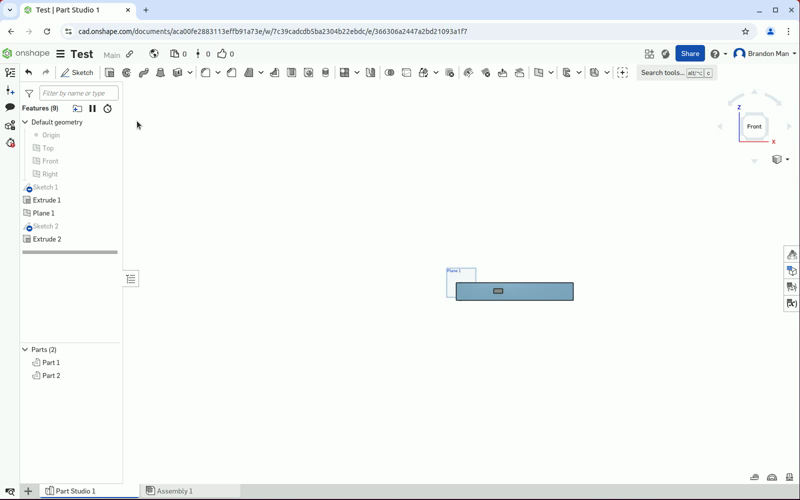
key(shift+h)
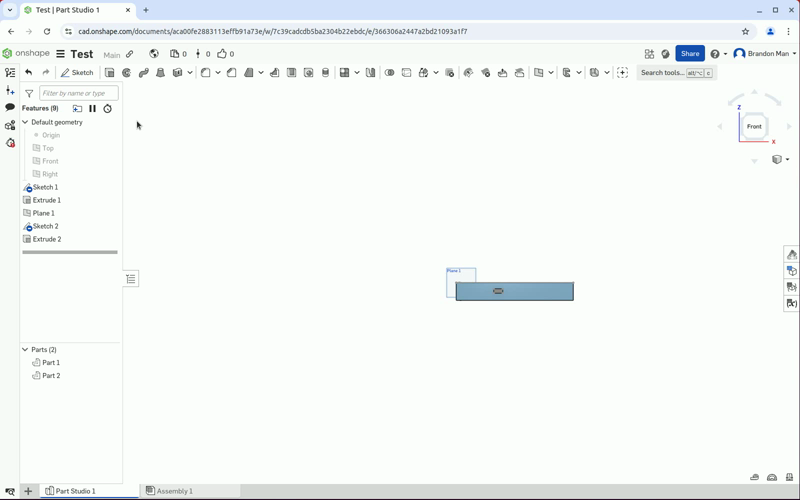
key(shift+h)
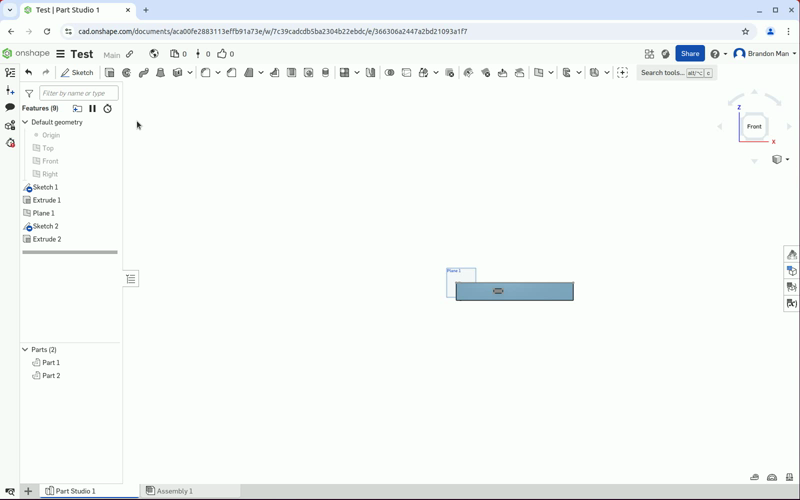
key(shift+7)
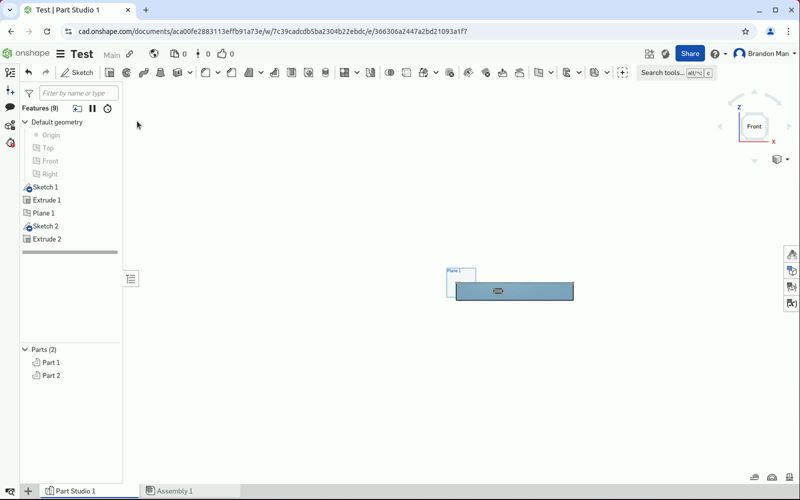
key(left, 2)
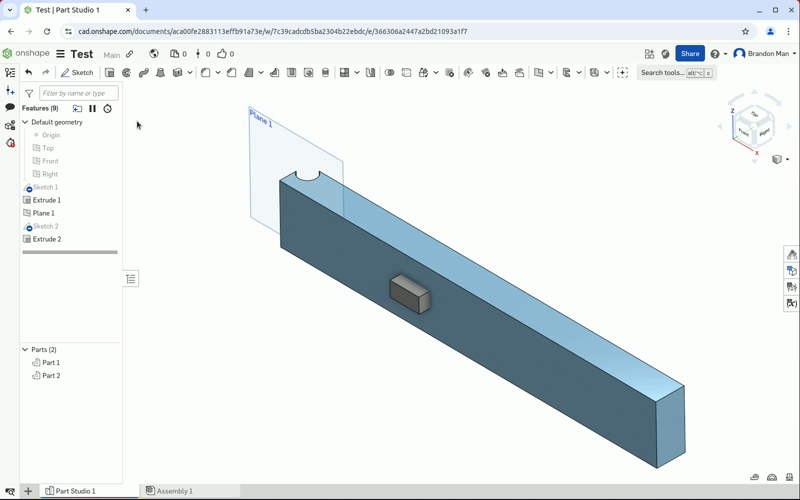
key(down, 2)
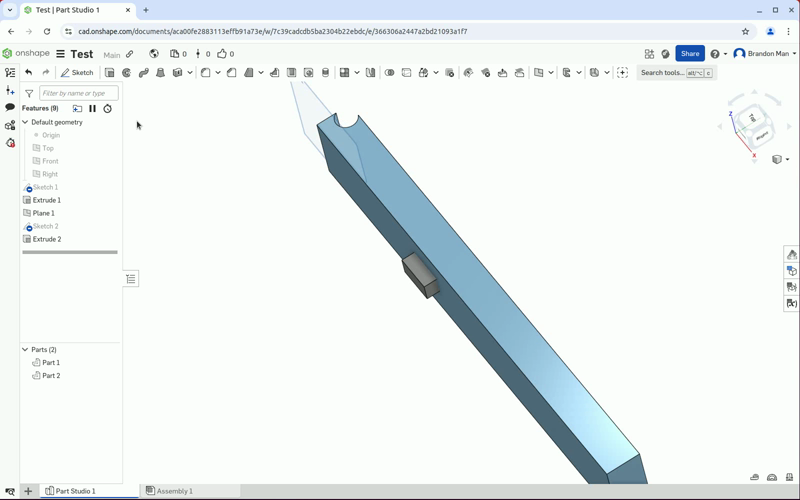
key(up, 2)
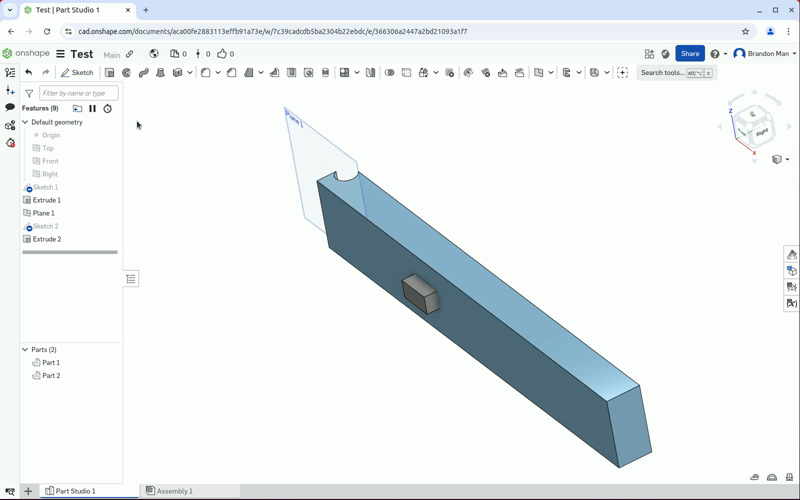
key(right, 2)
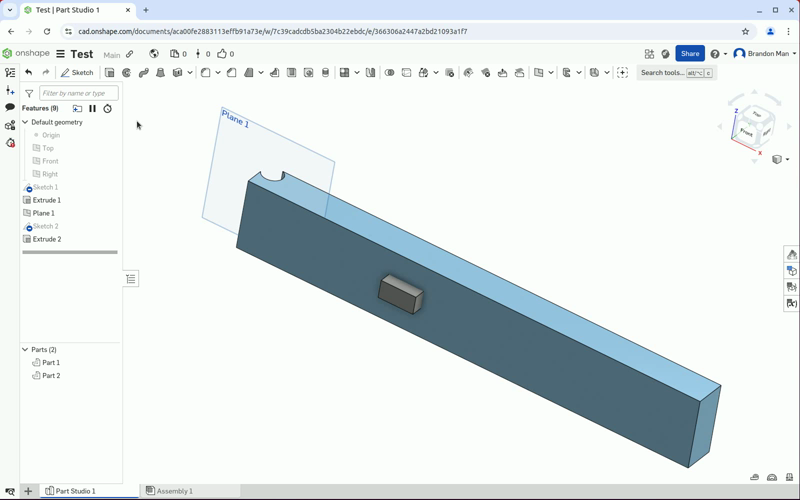
mouse_move(73, 189)
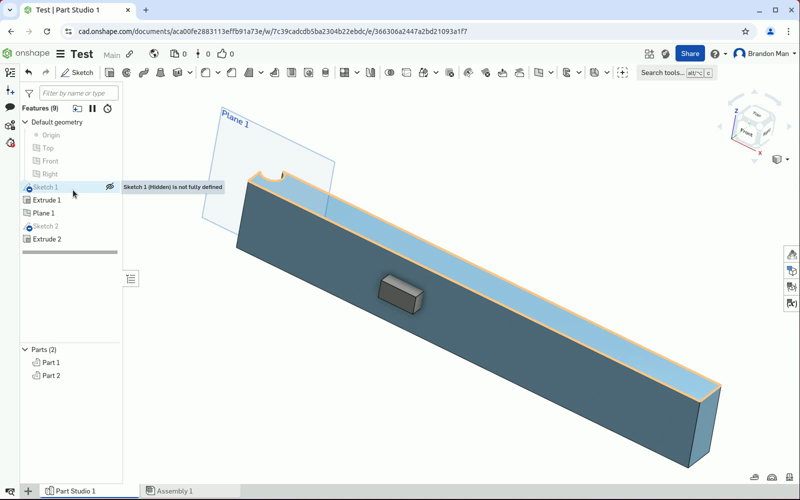
click(73, 189)